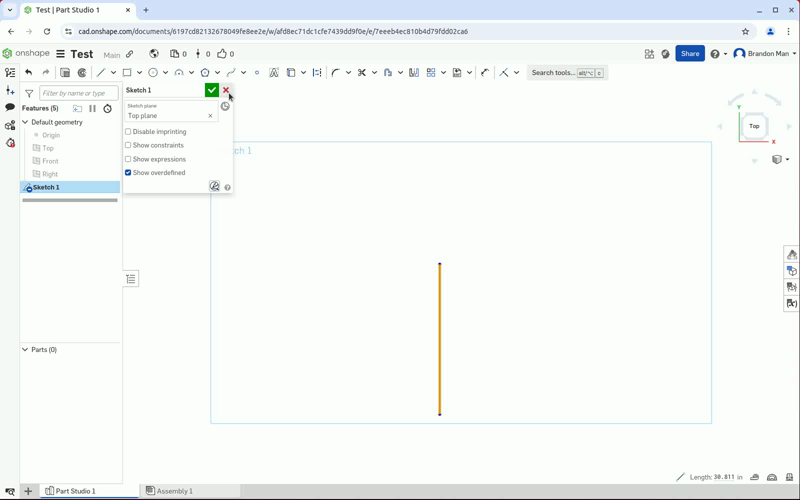
key(shift+h)
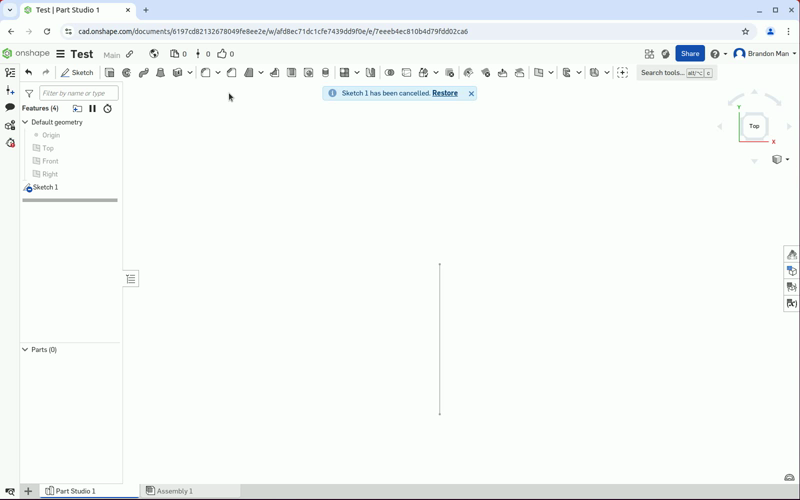
mouse_move(73, 352)
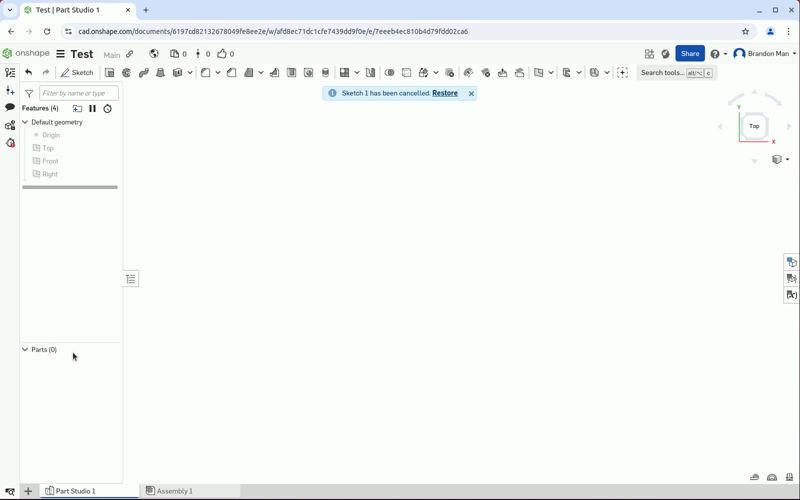
key(y)
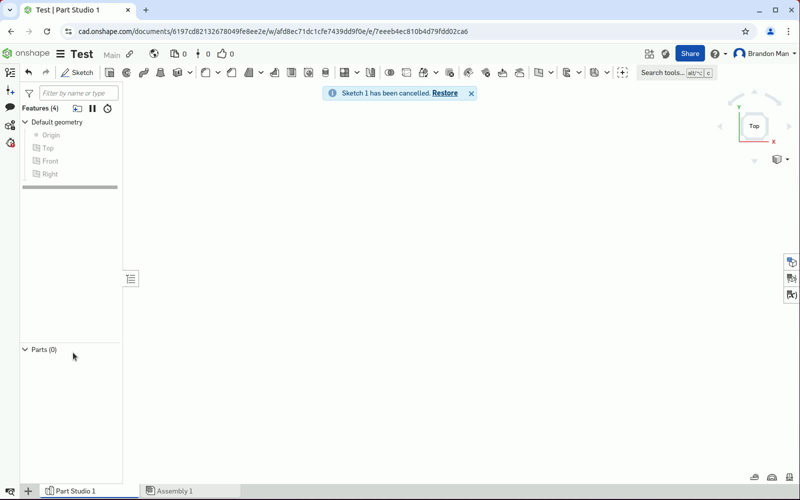
key(shift+p)
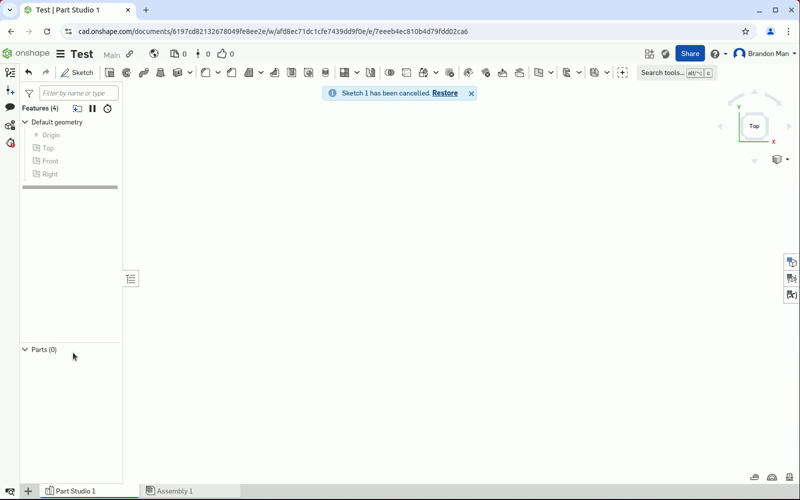
key(space)
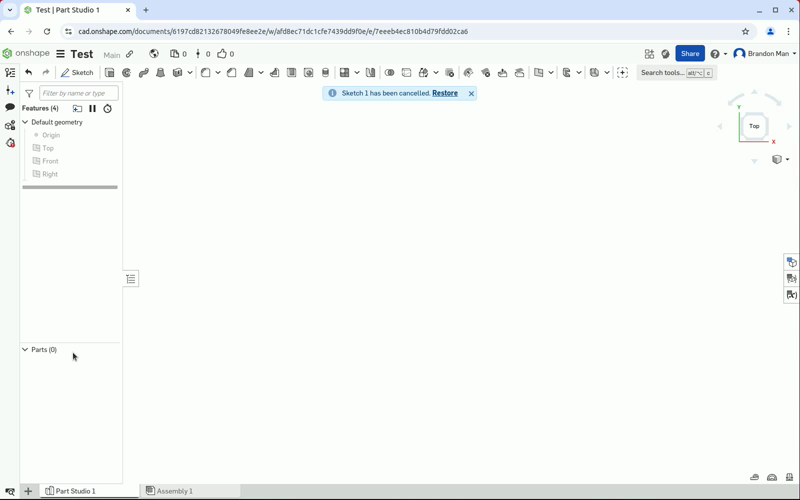
key_down(shift)
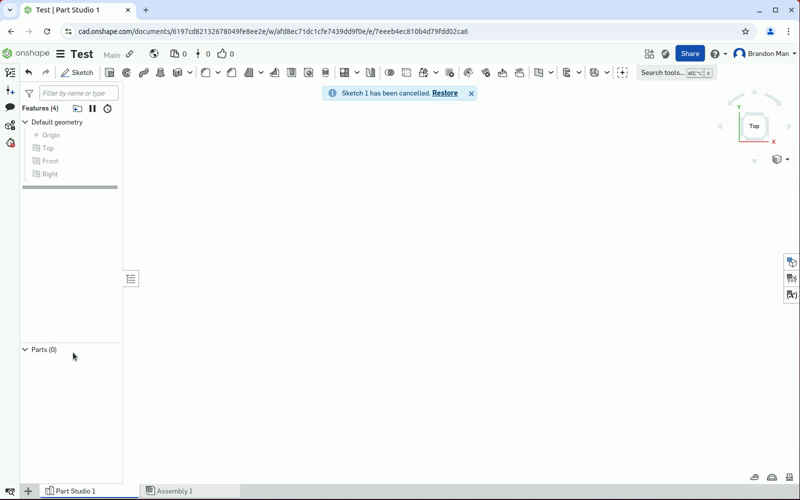
key(up)
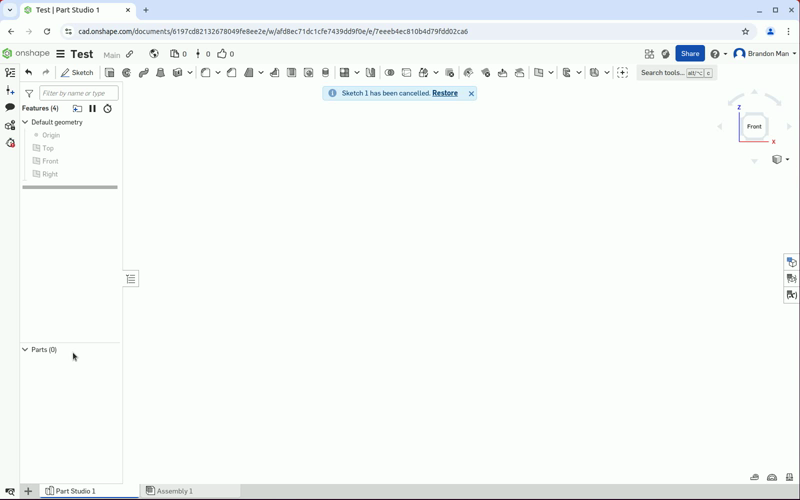
key_up(shift)
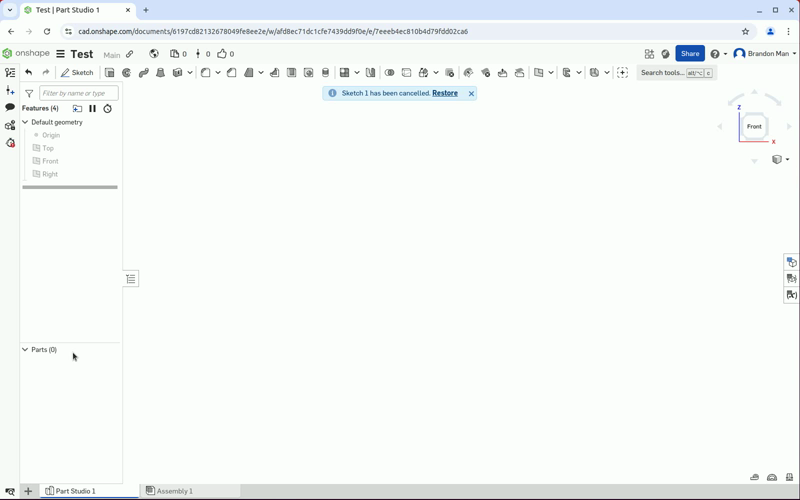
key(space)
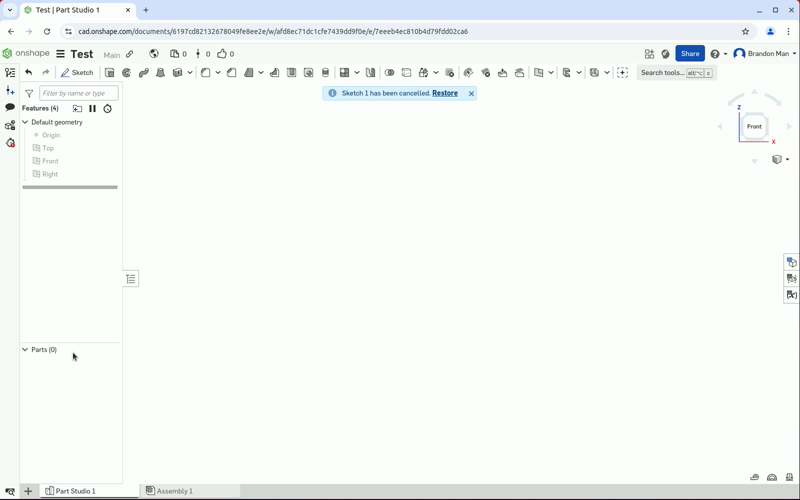
key_down(shift)
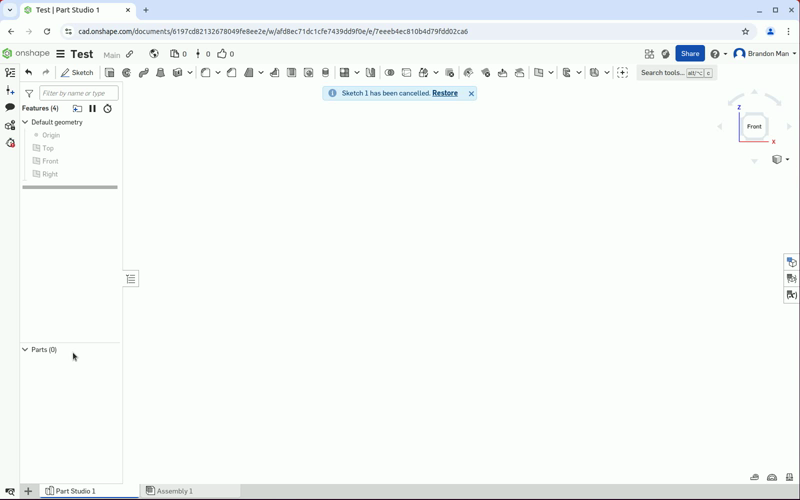
key(left)
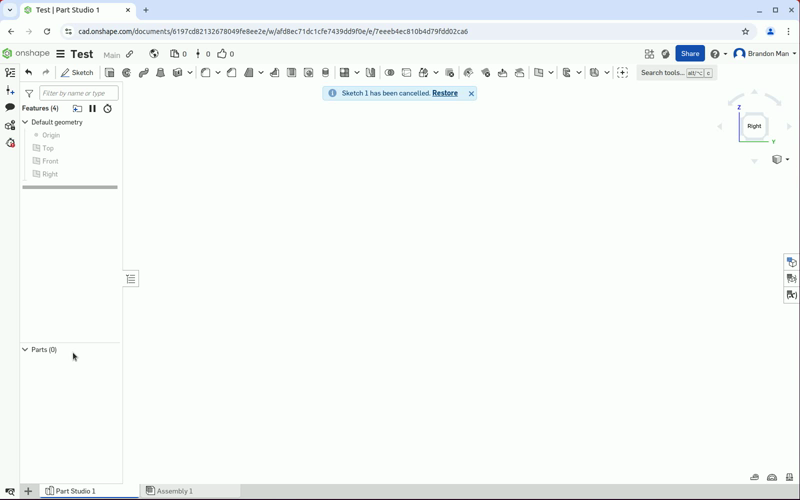
key_up(shift)
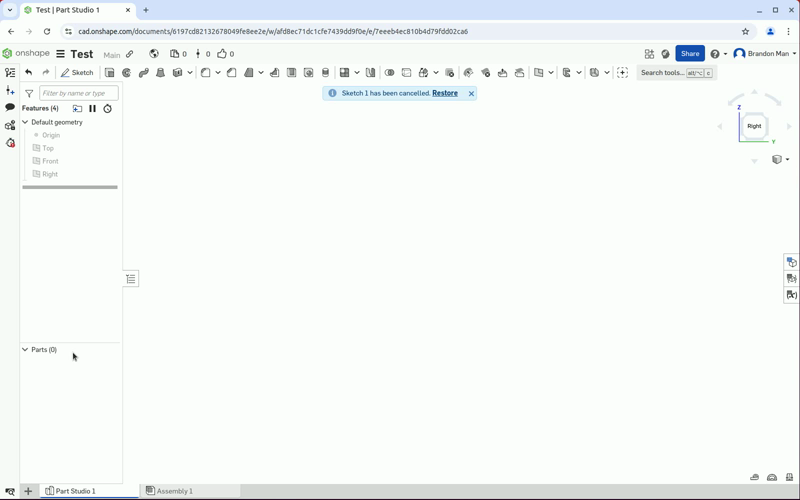
mouse_move(73, 352)
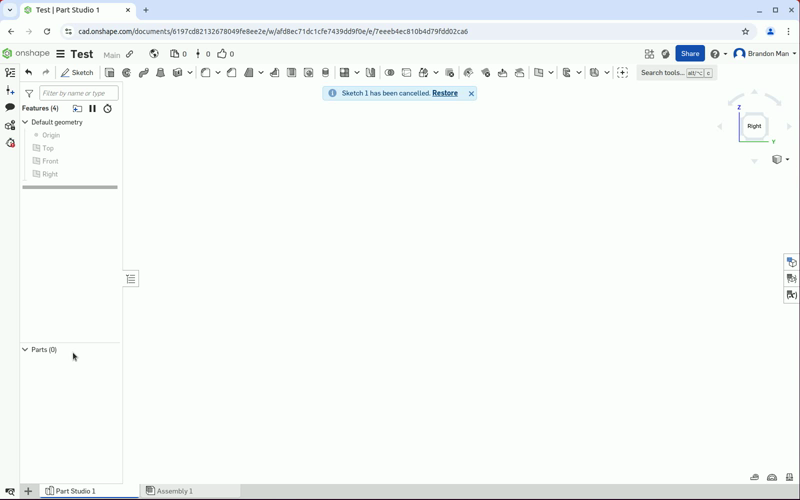
key(shift+y)
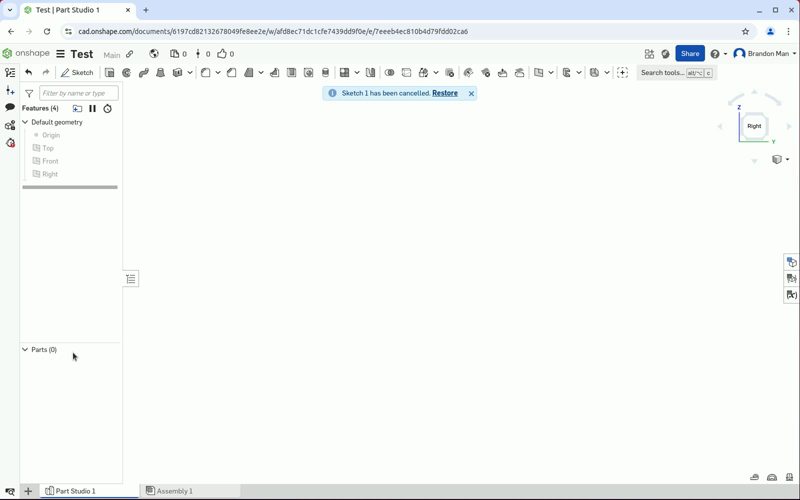
key(shift+s)
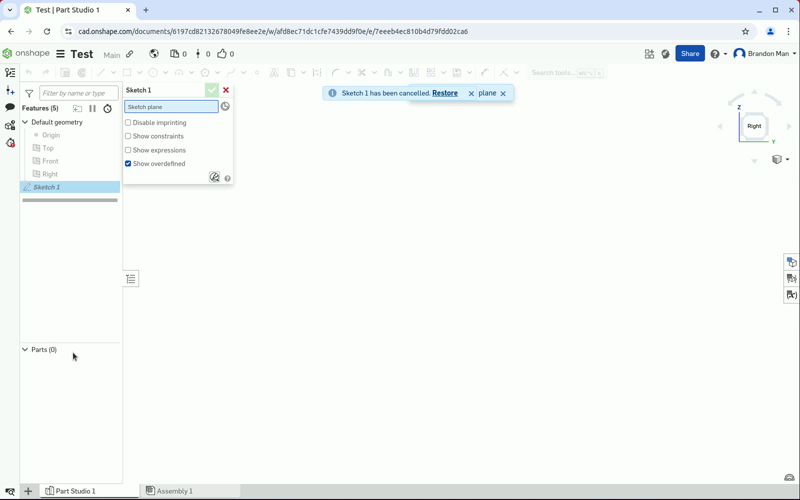
mouse_move(73, 176)
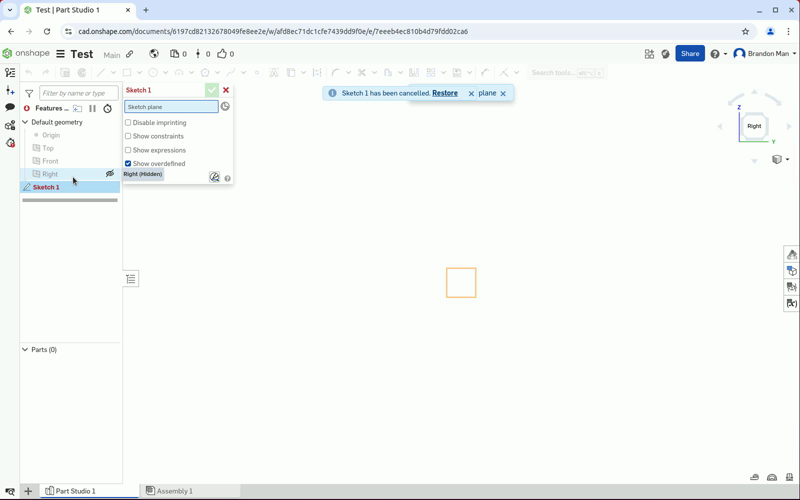
click(73, 176)
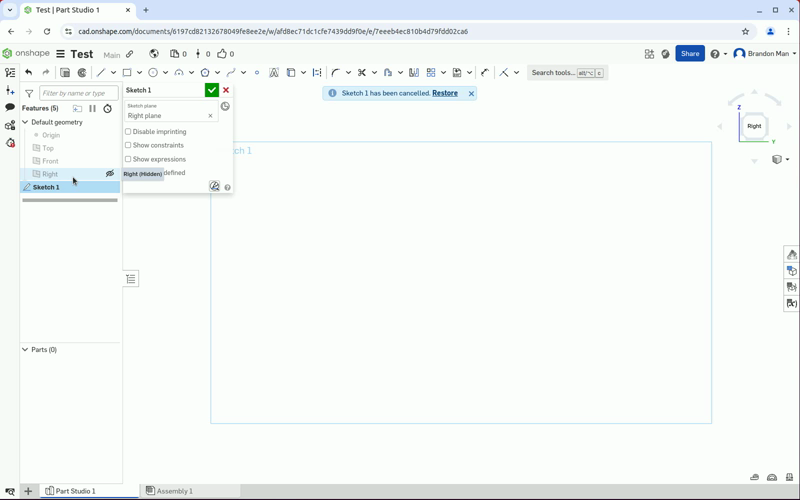
mouse_move(73, 352)
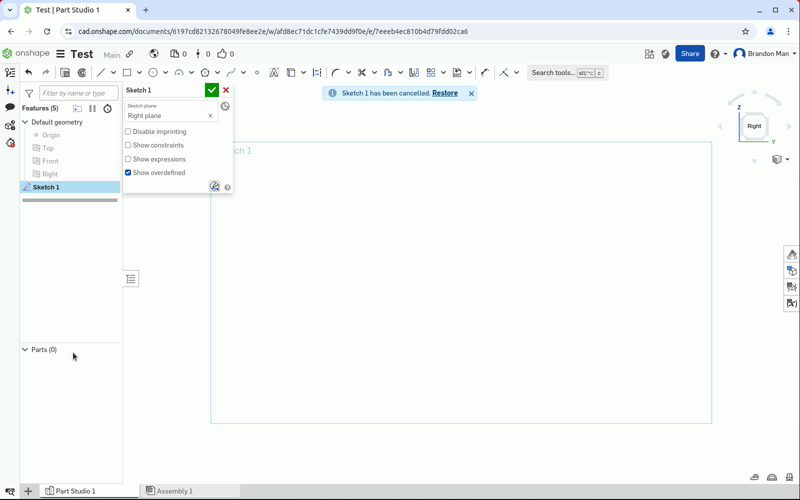
key(y)
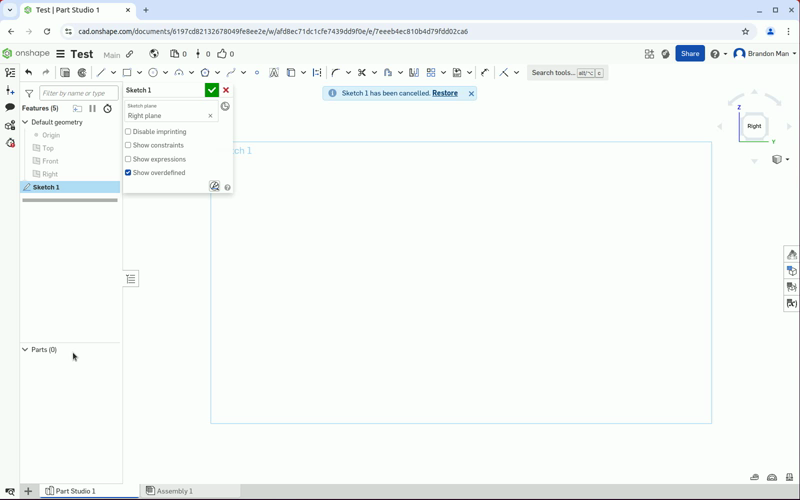
key(l)
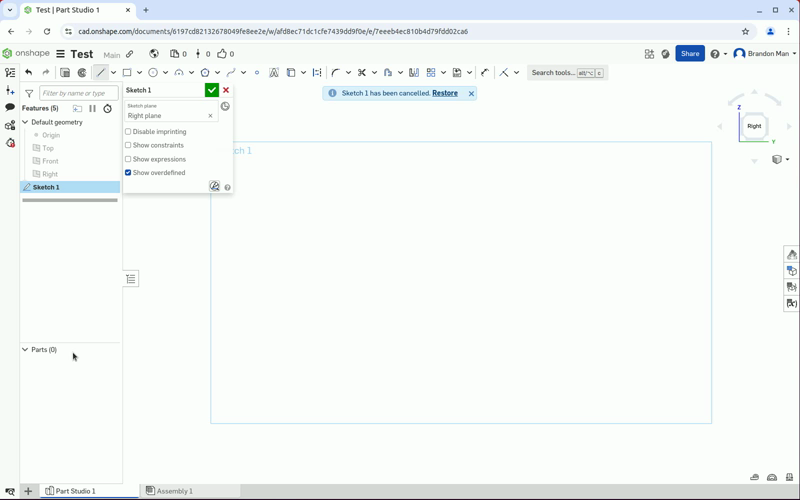
key_down(shift)
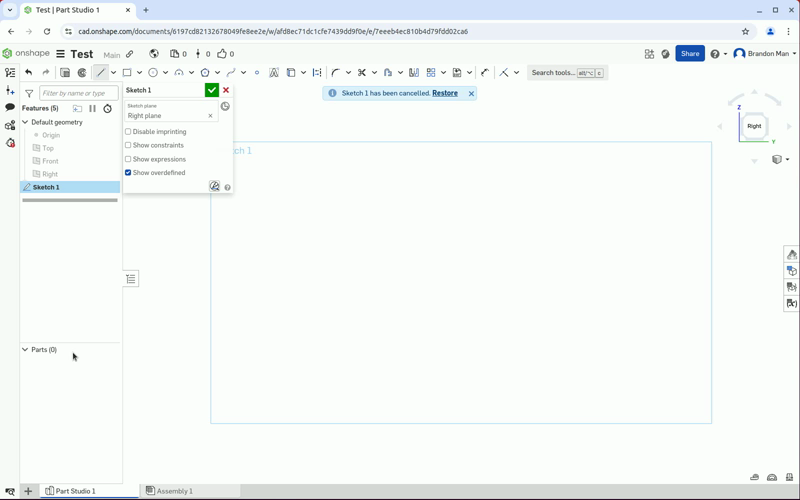
mouse_move(357, 349)
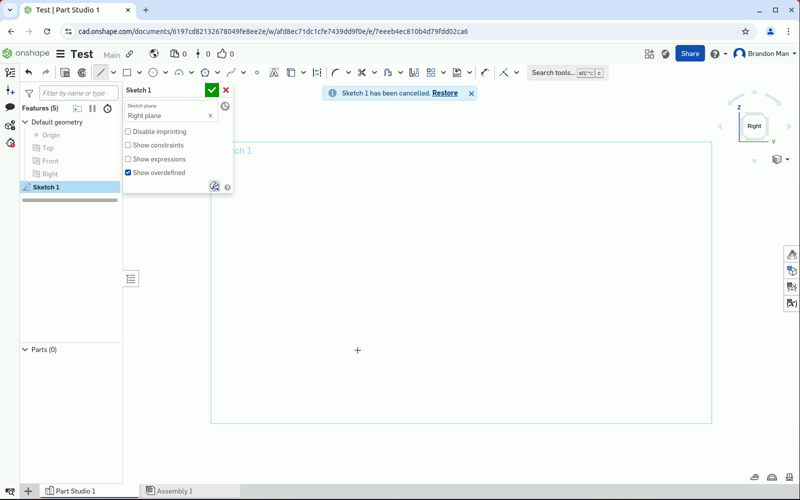
click(357, 349)
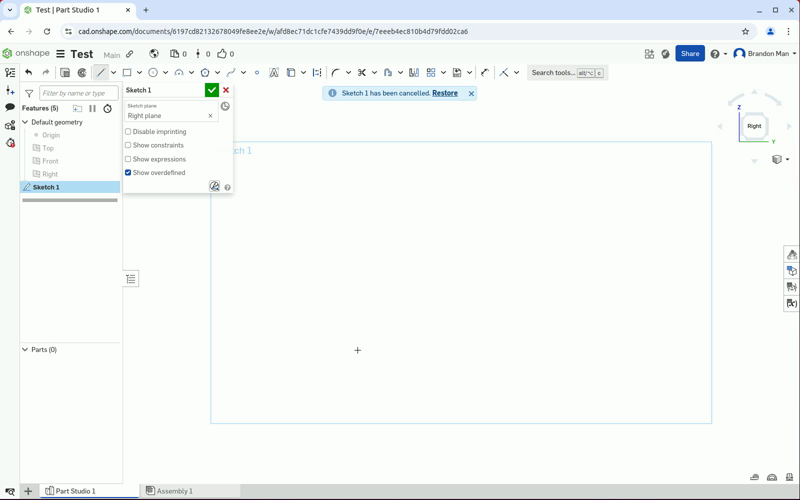
key_up(shift)
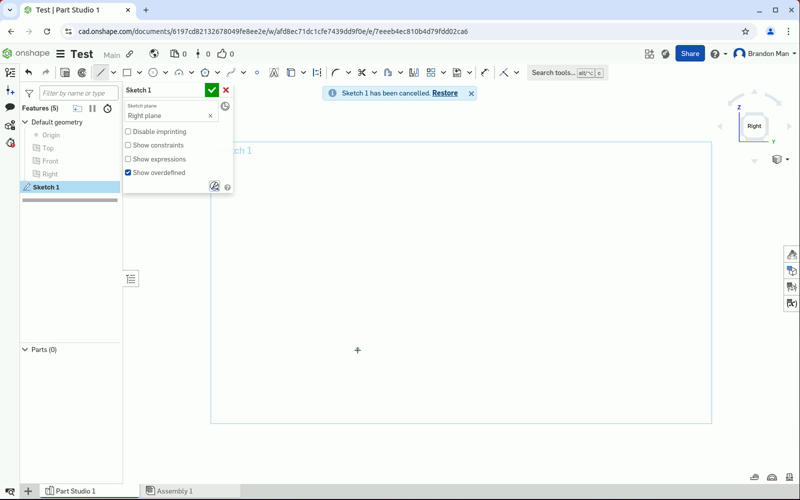
key_down(shift)
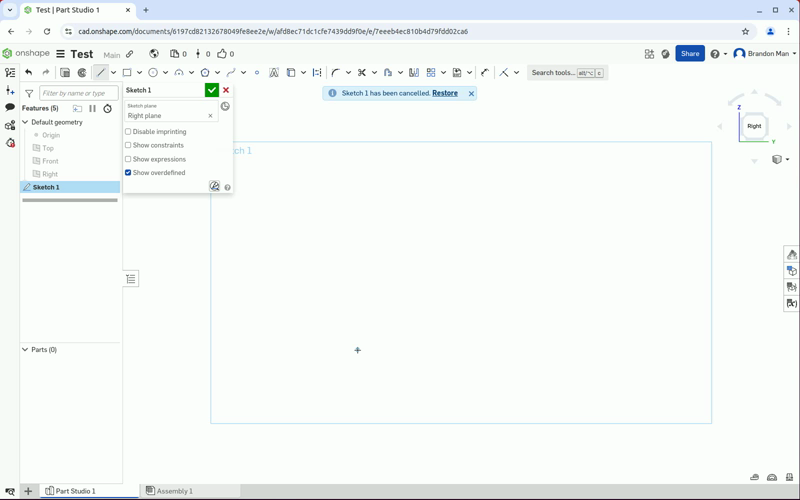
mouse_move(387, 349)
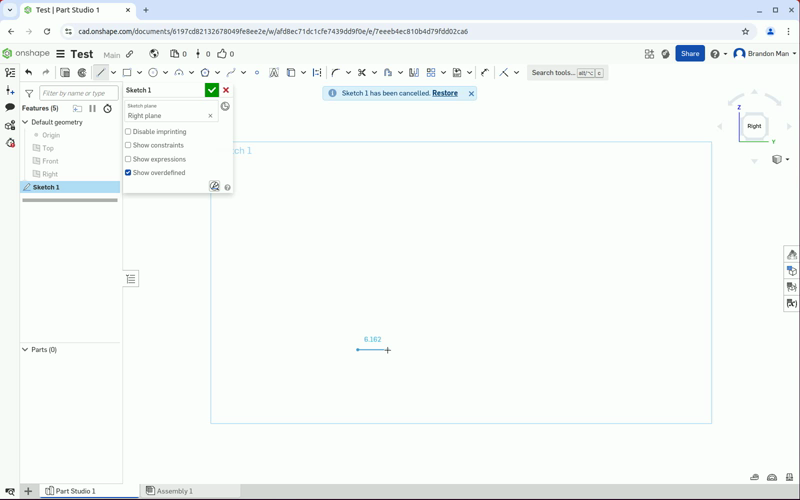
mouse_move(382, 349)
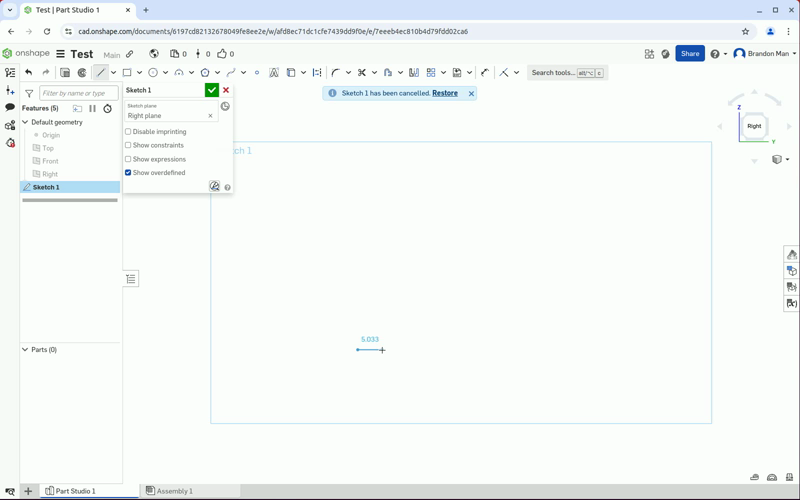
click(382, 349)
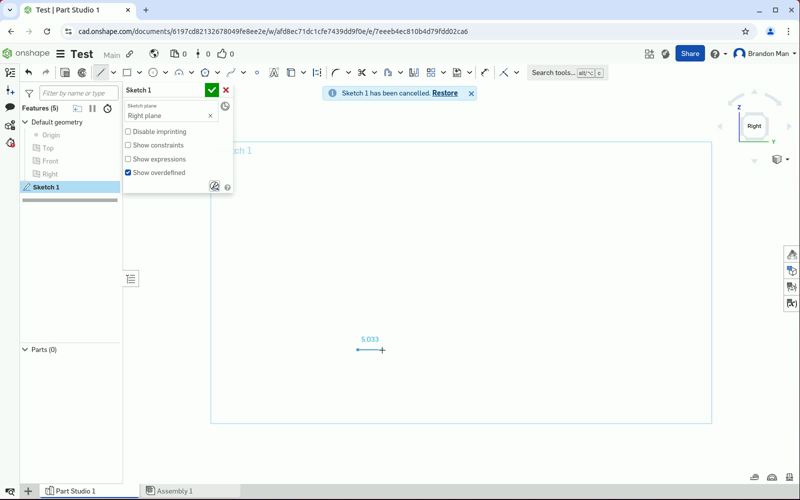
key_up(shift)
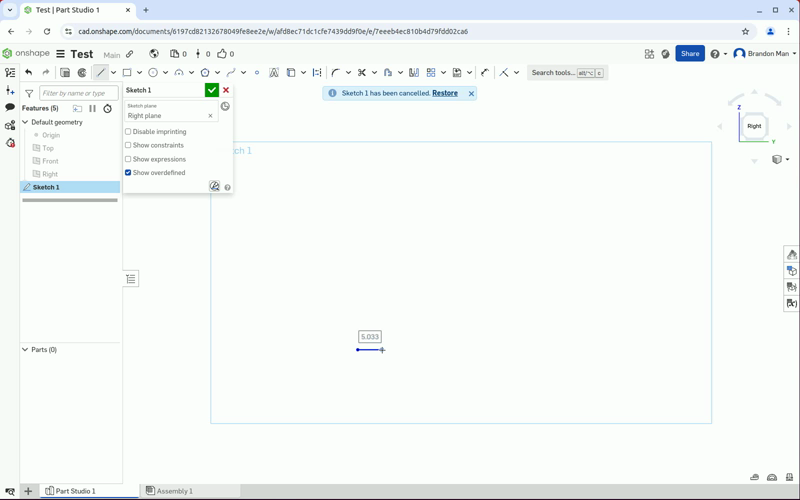
key_down(shift)
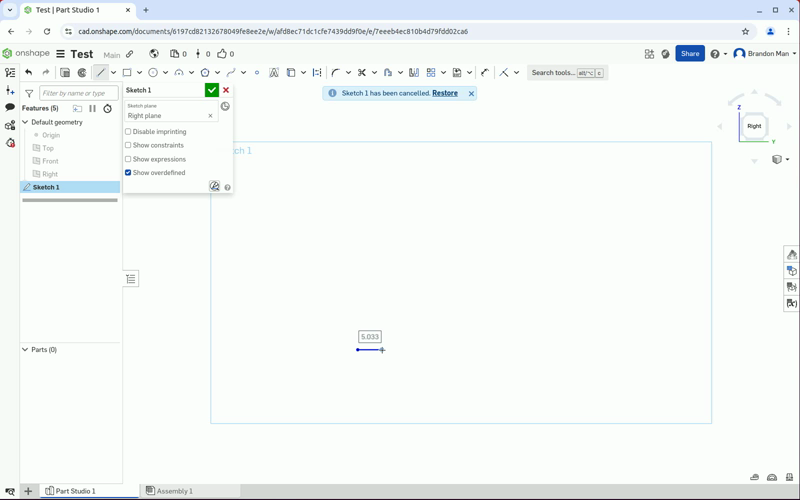
mouse_move(382, 266)
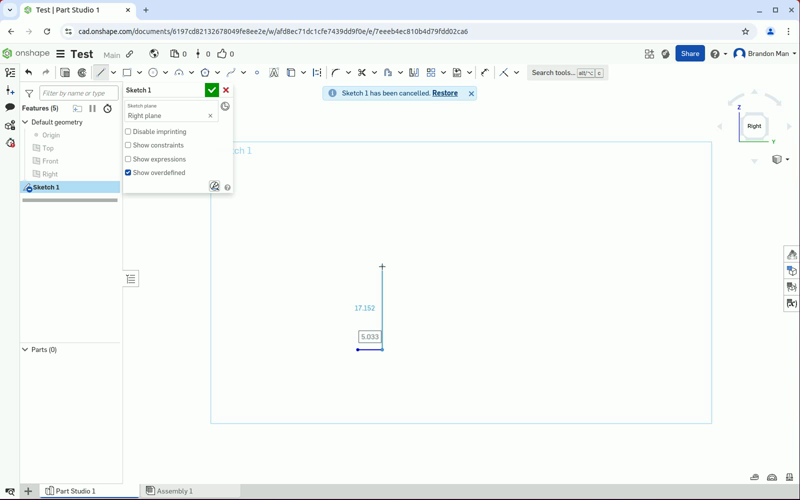
click(382, 266)
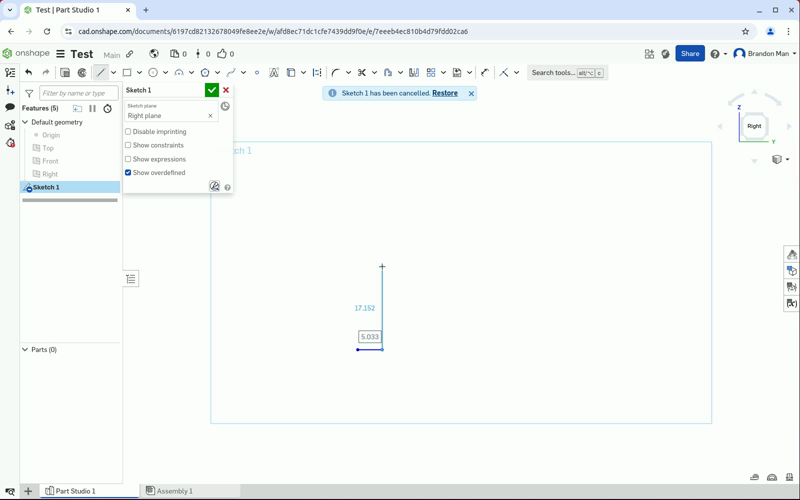
key_up(shift)
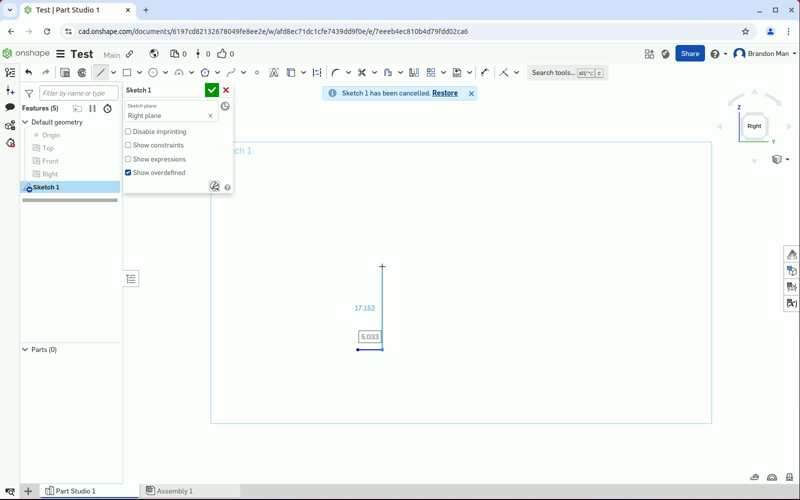
key_down(shift)
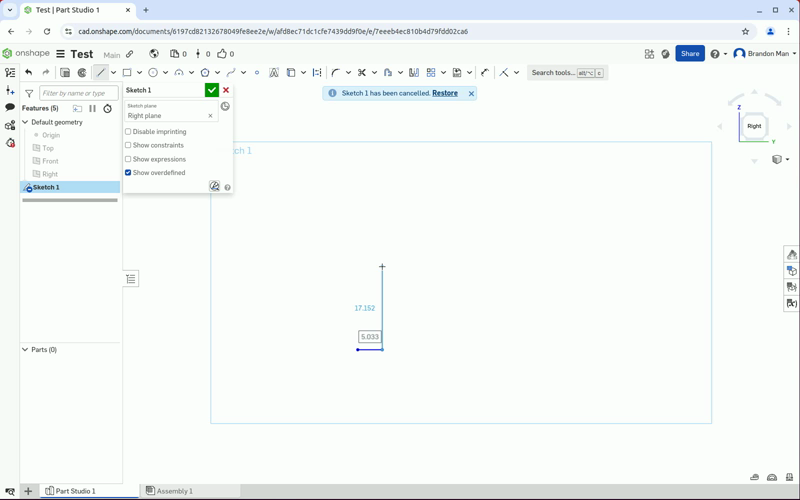
mouse_move(547, 266)
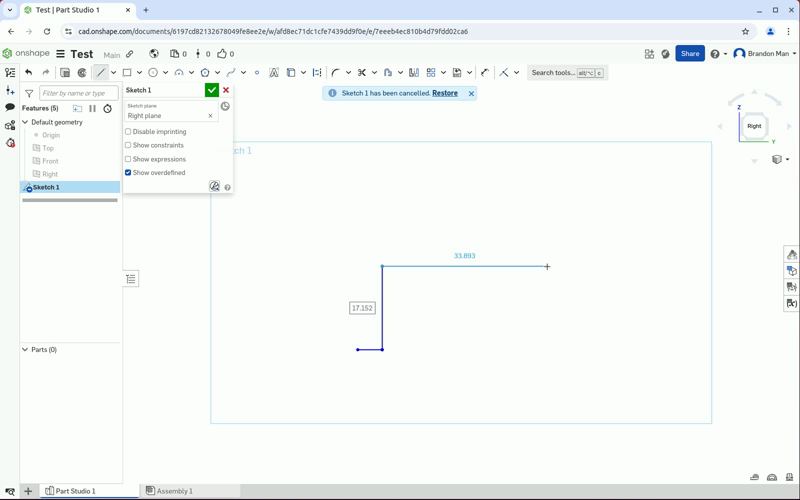
click(547, 266)
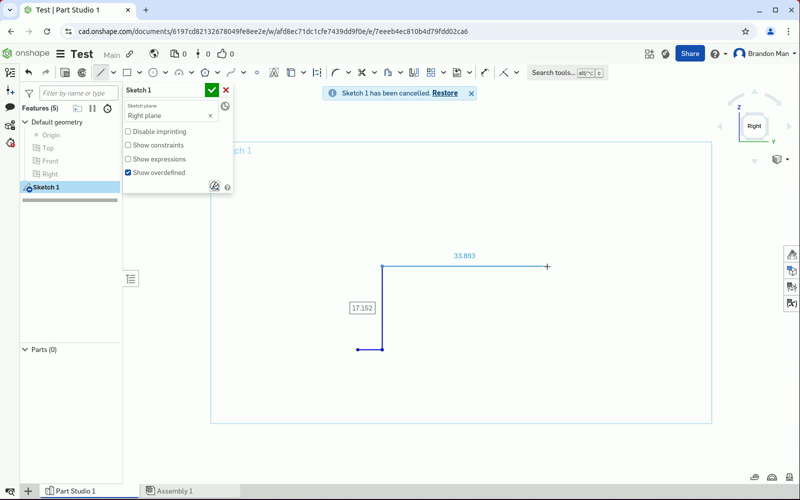
key_up(shift)
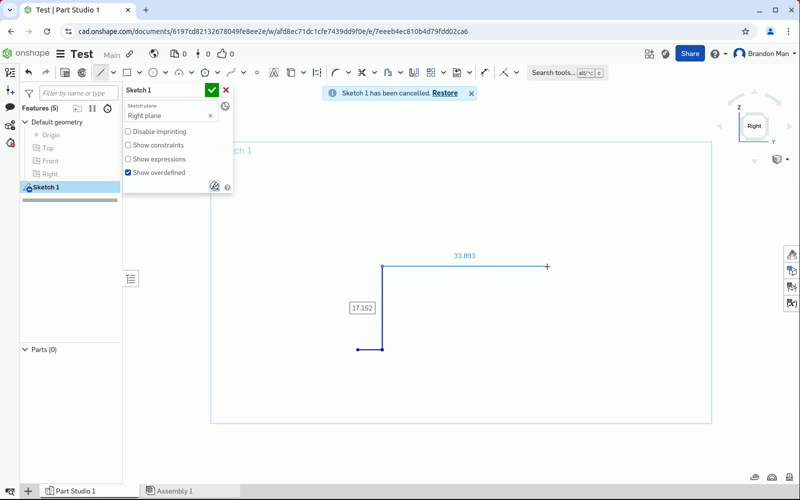
key_down(shift)
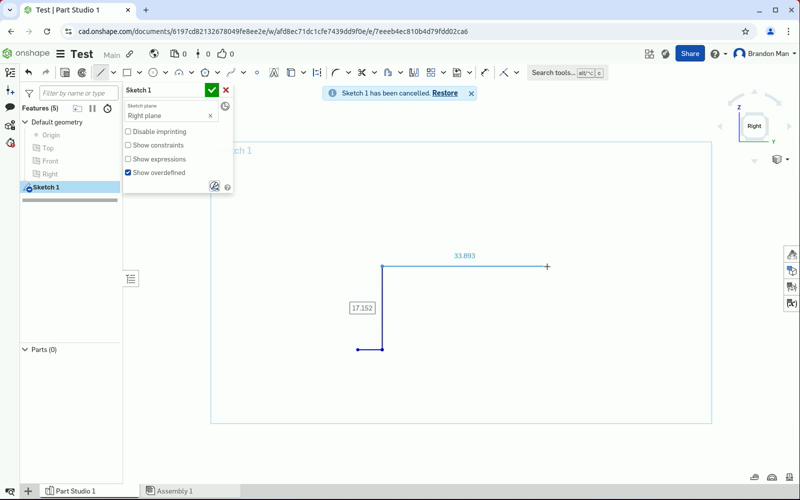
mouse_move(547, 349)
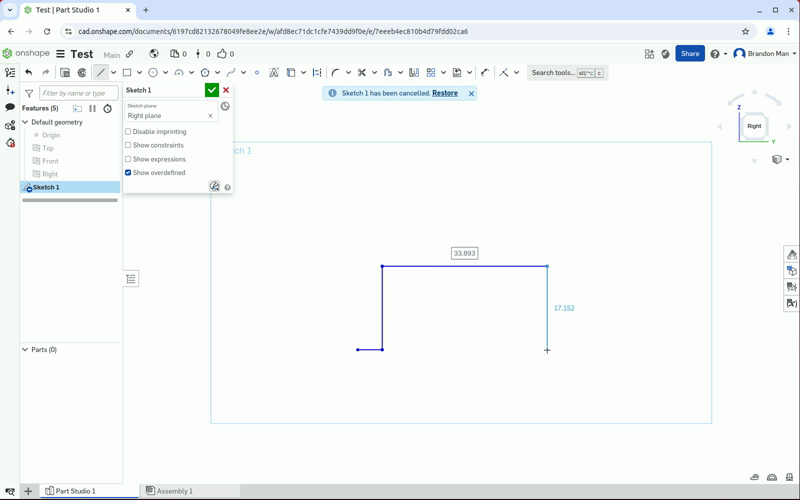
click(547, 349)
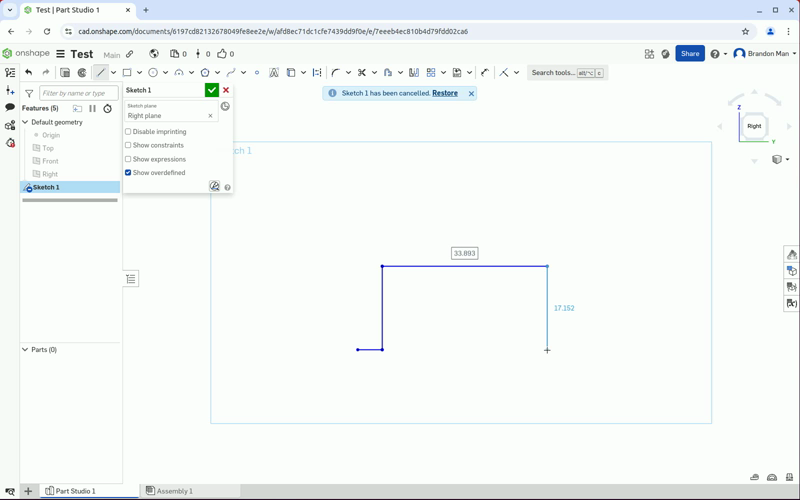
key_up(shift)
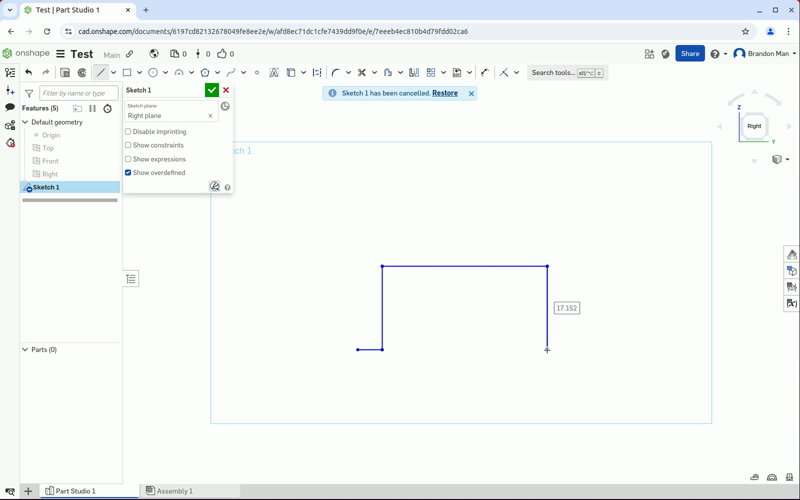
key_down(shift)
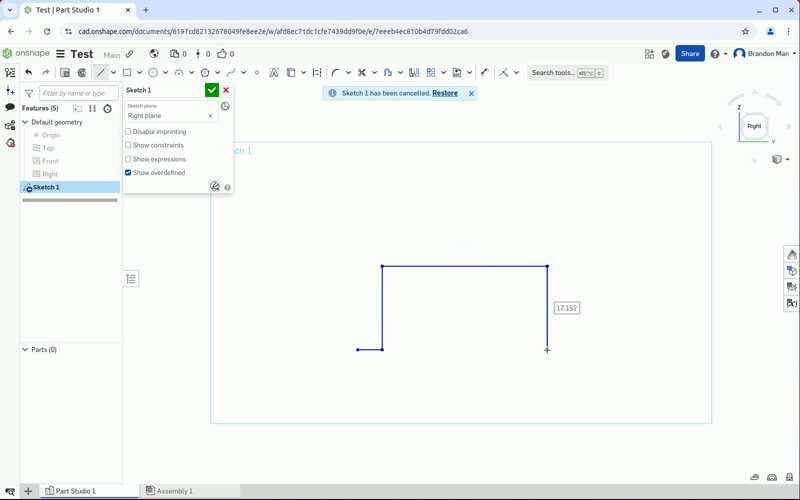
mouse_move(577, 349)
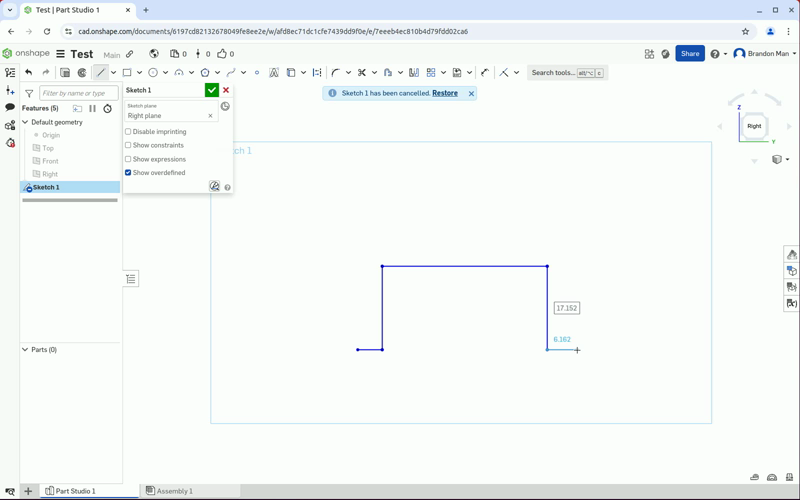
mouse_move(572, 349)
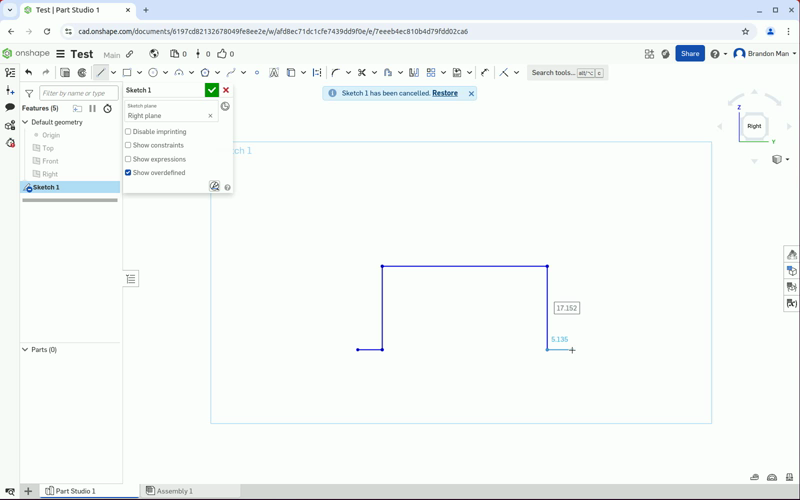
click(572, 349)
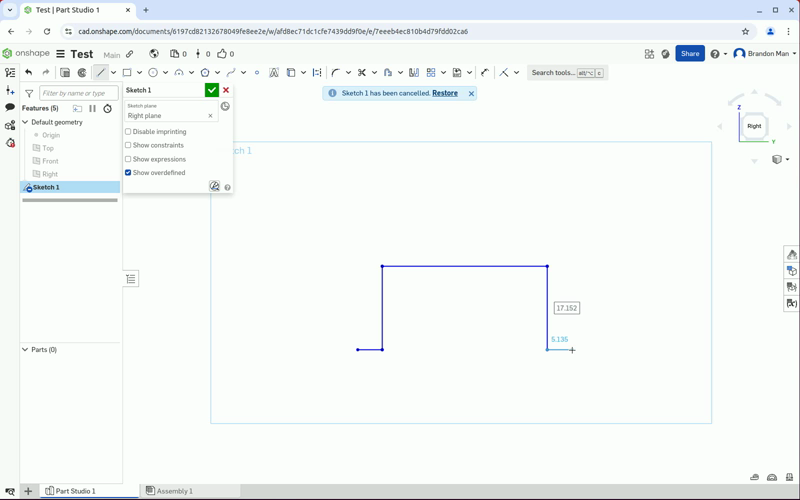
key_up(shift)
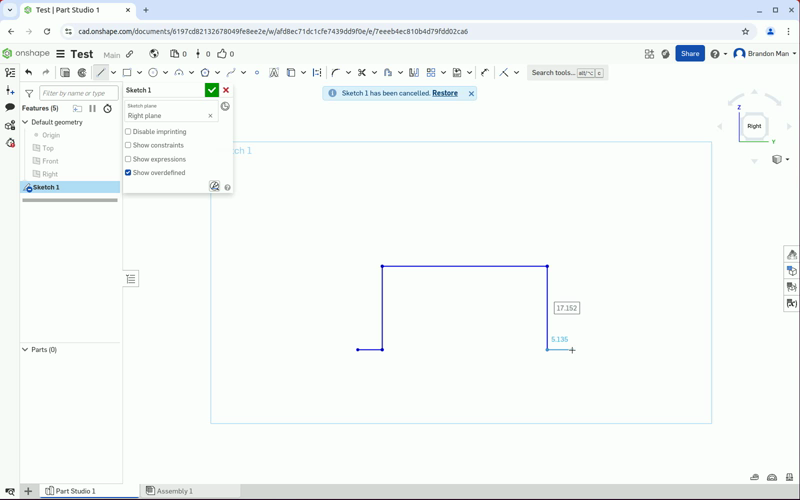
key_down(shift)
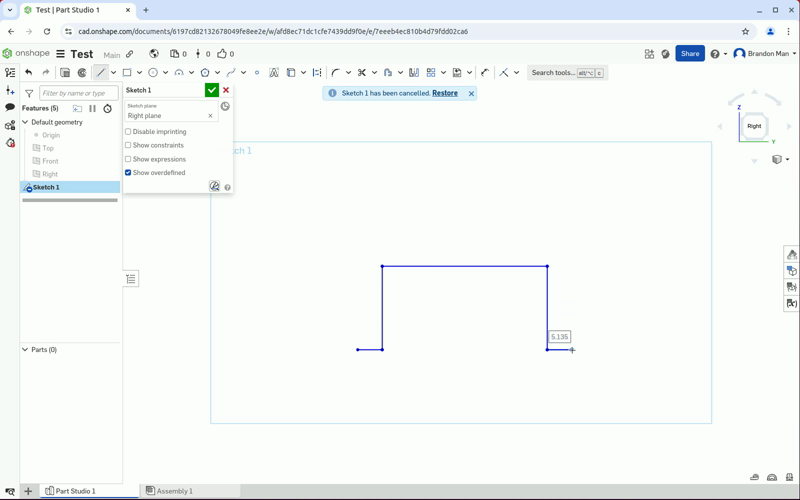
mouse_move(589, 349)
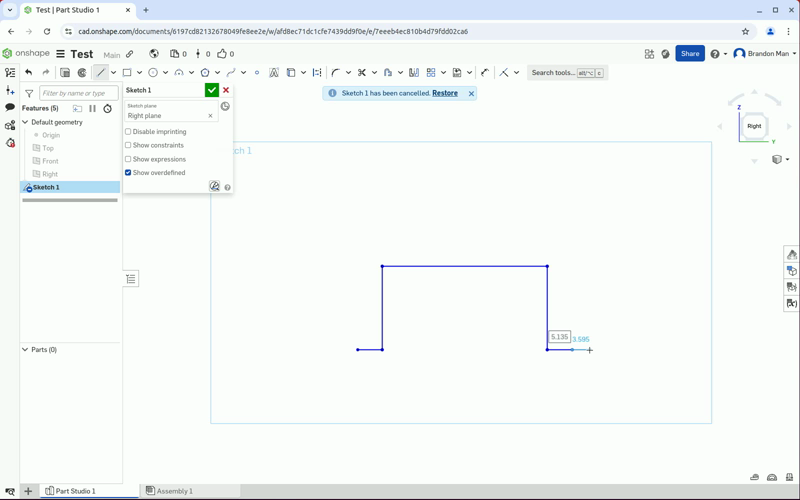
mouse_move(572, 340)
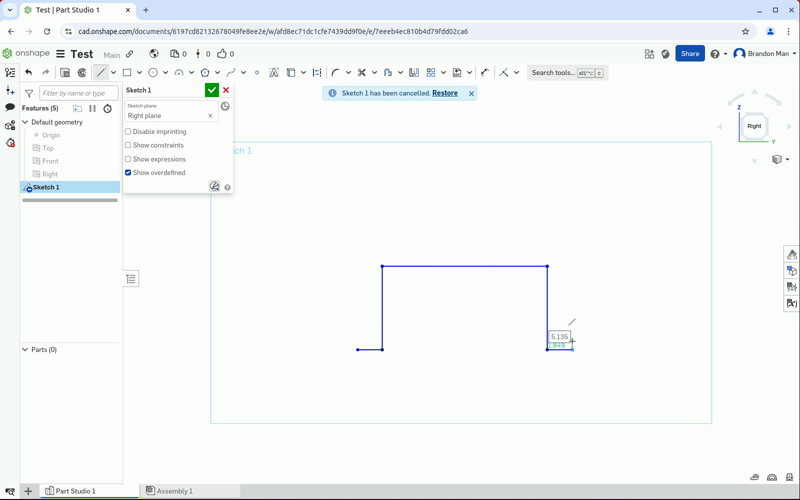
click(572, 340)
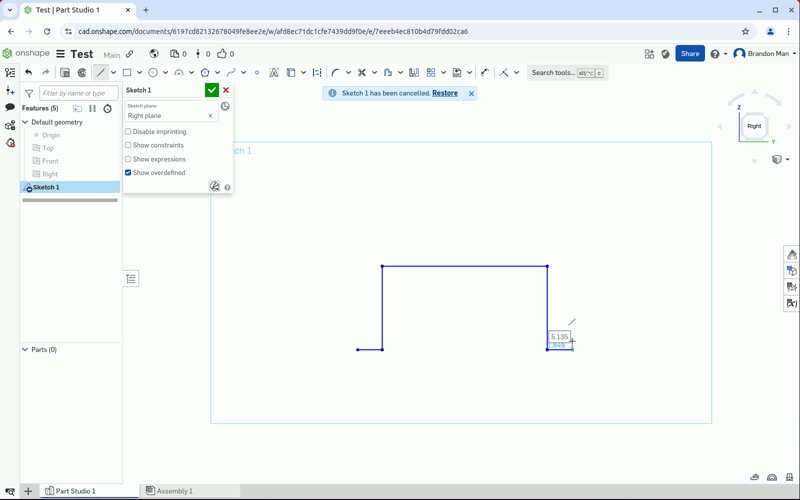
key_up(shift)
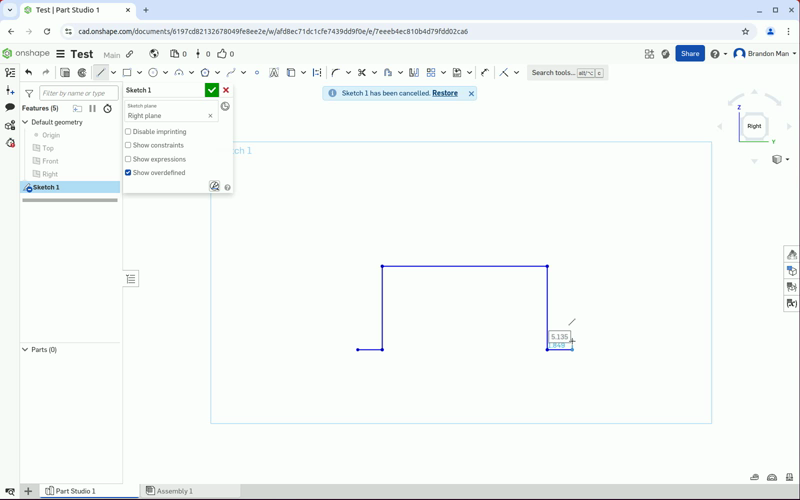
key_down(shift)
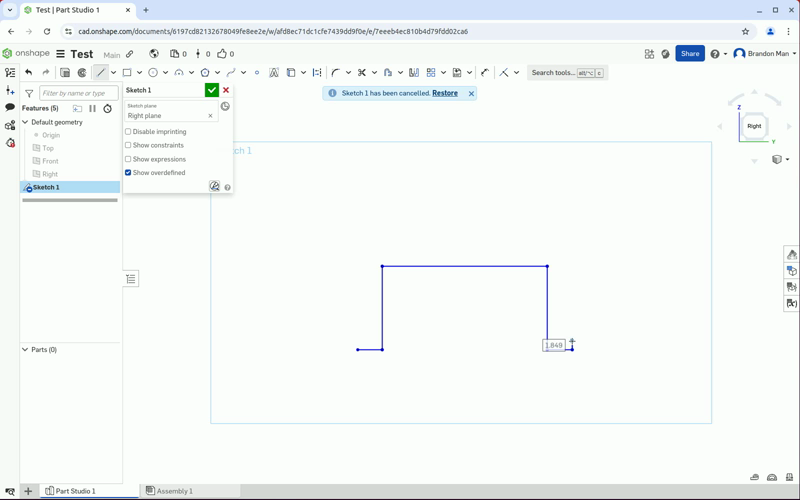
mouse_move(589, 340)
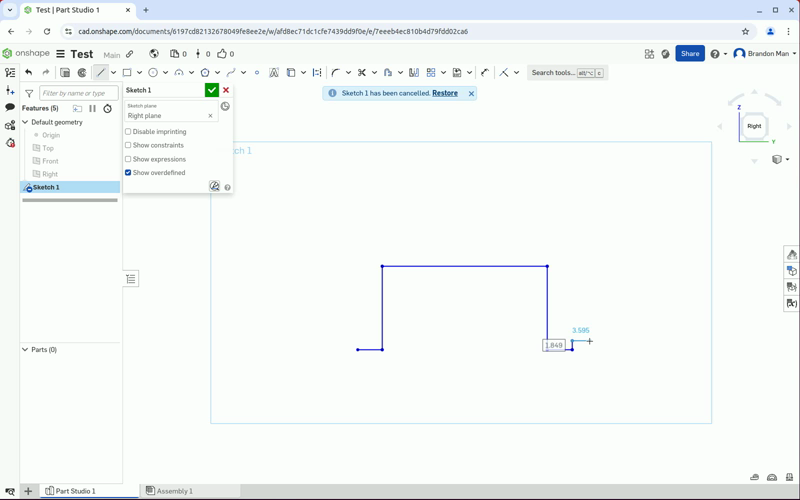
mouse_move(556, 340)
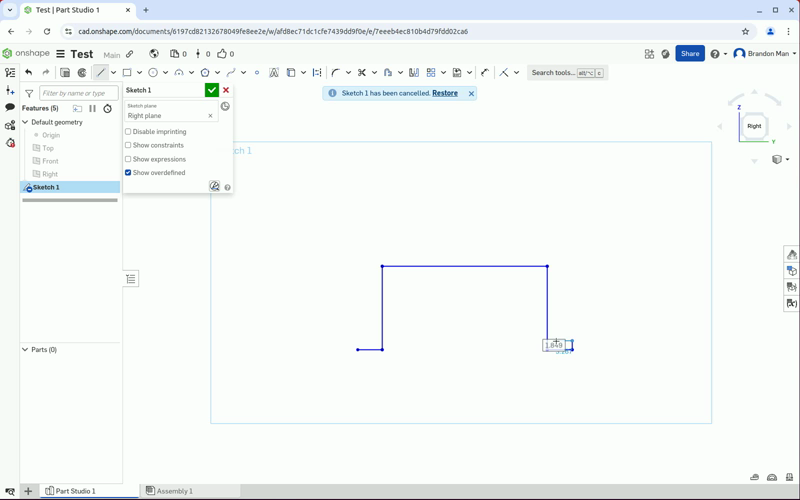
click(556, 340)
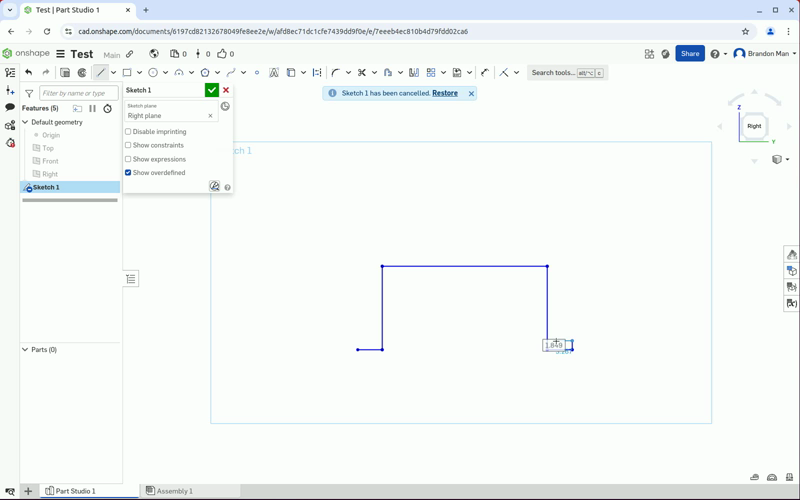
key_up(shift)
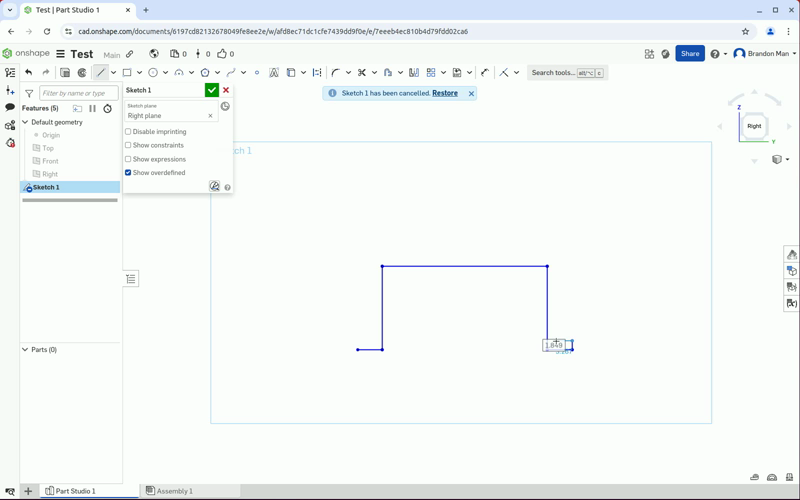
key_down(shift)
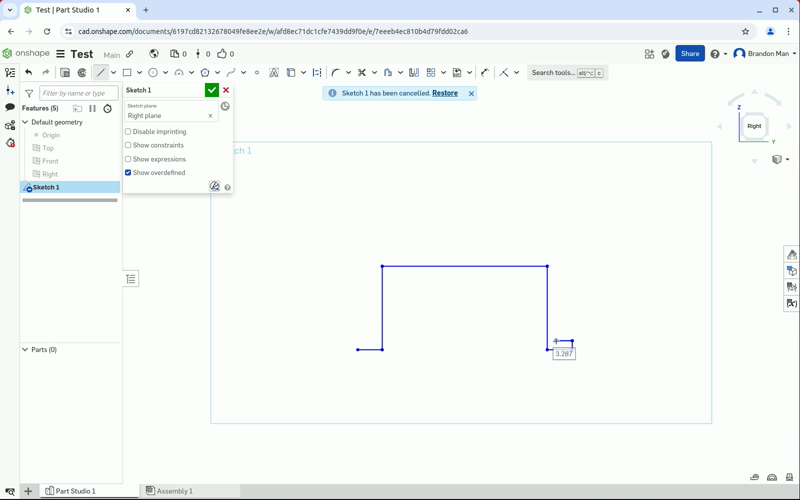
mouse_move(556, 259)
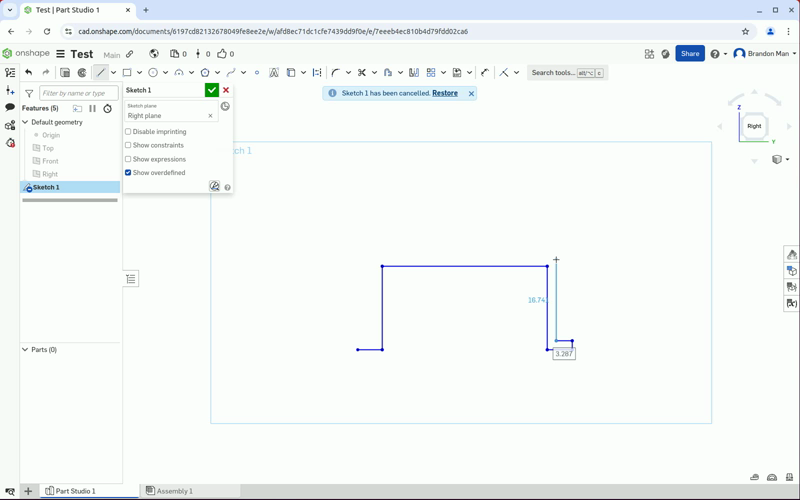
click(556, 259)
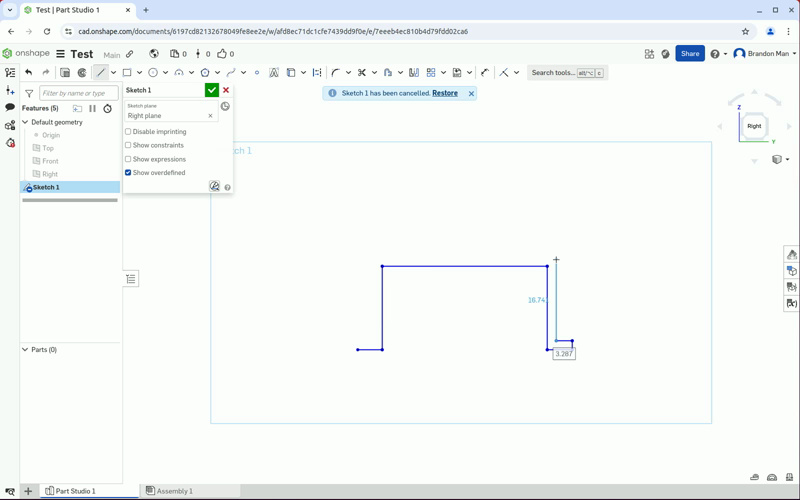
key_up(shift)
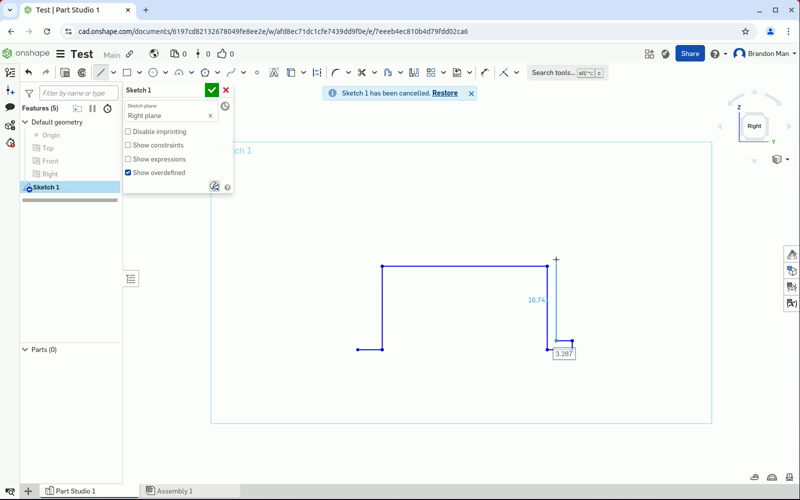
key_down(shift)
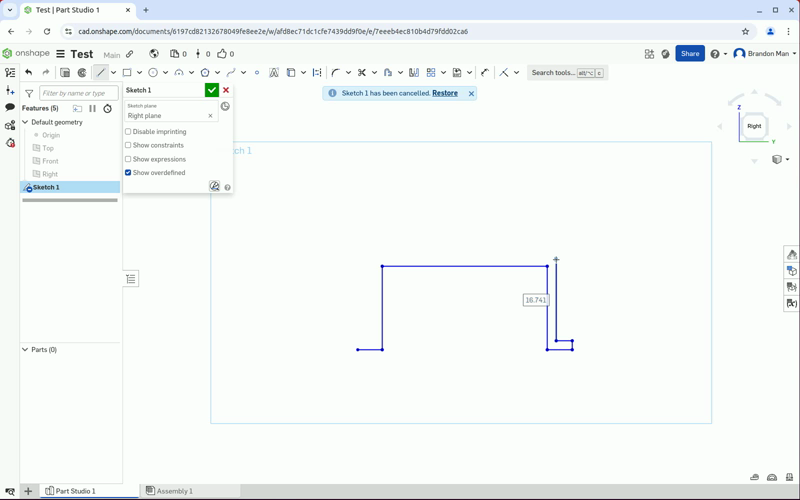
mouse_move(373, 259)
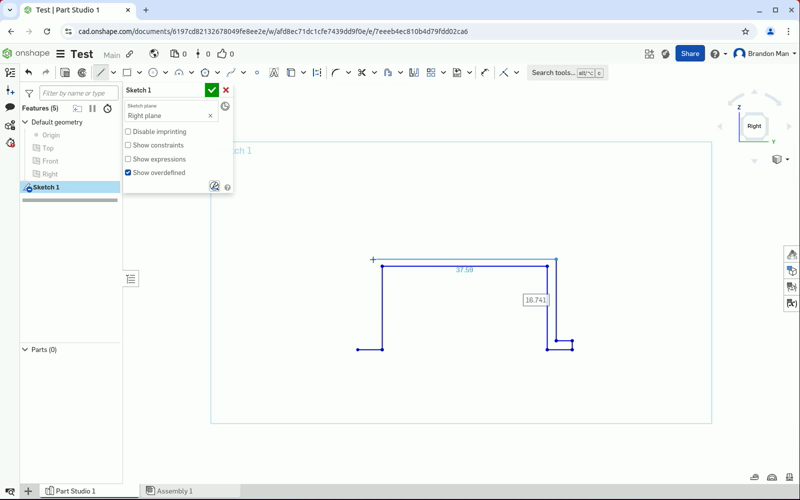
click(373, 259)
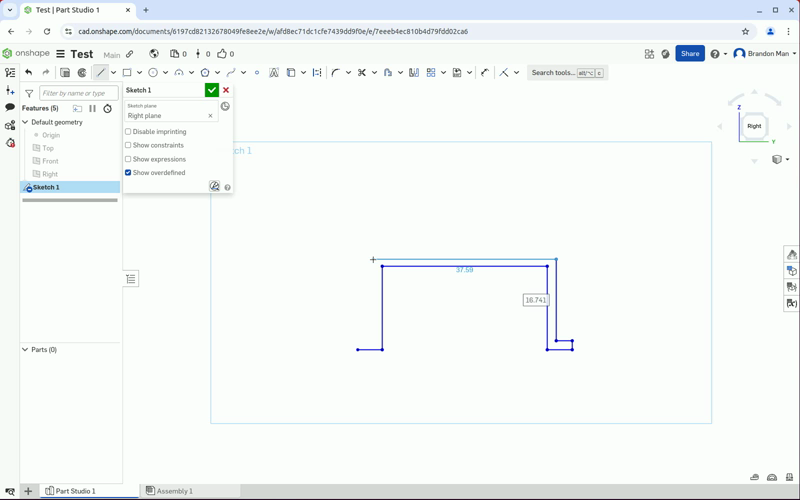
key_up(shift)
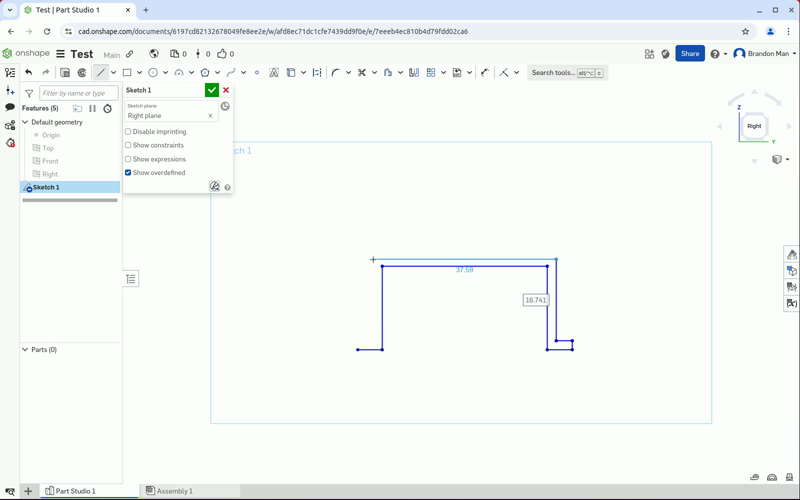
key_down(shift)
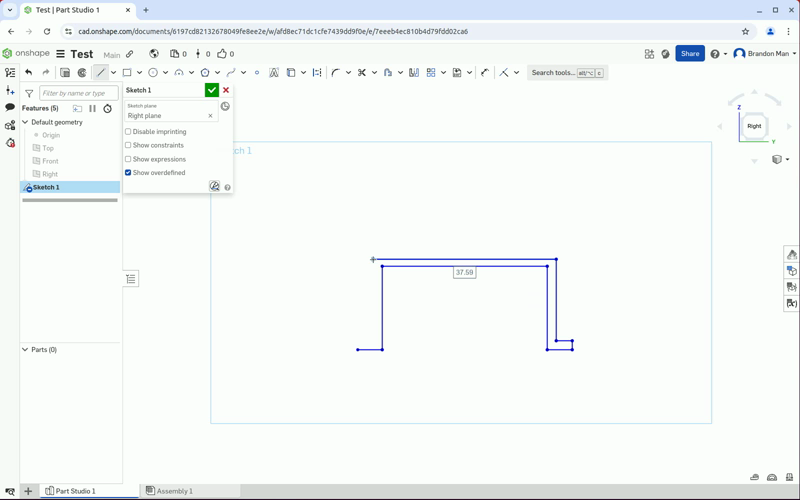
mouse_move(373, 340)
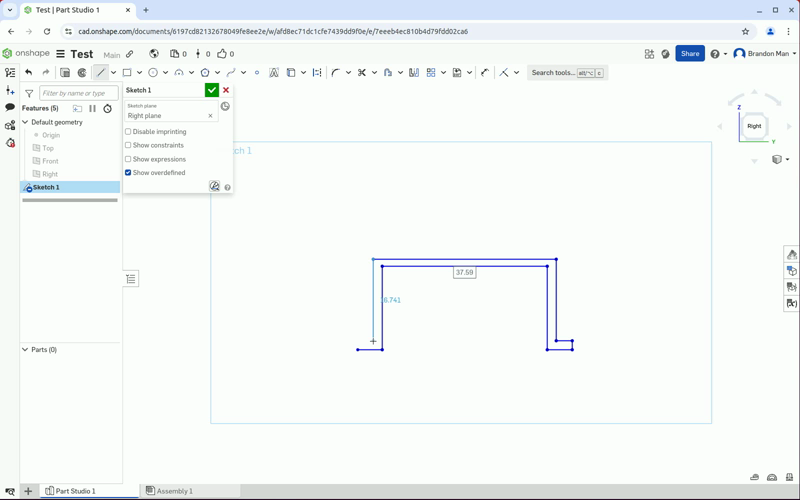
click(373, 340)
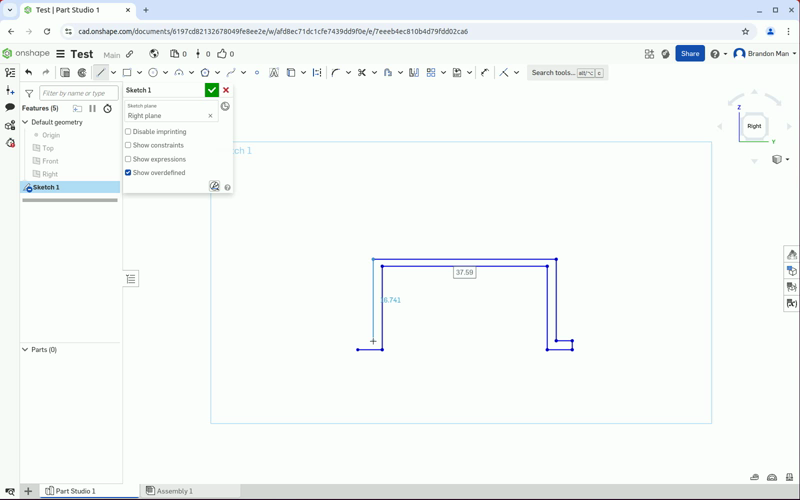
key_up(shift)
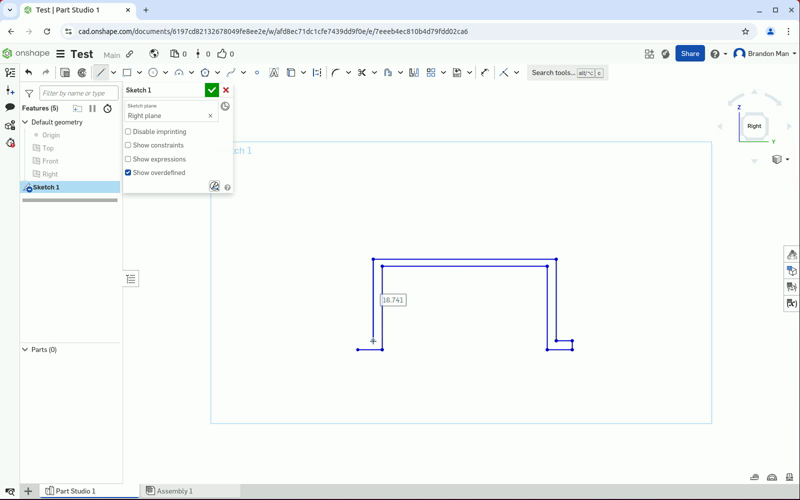
key_down(shift)
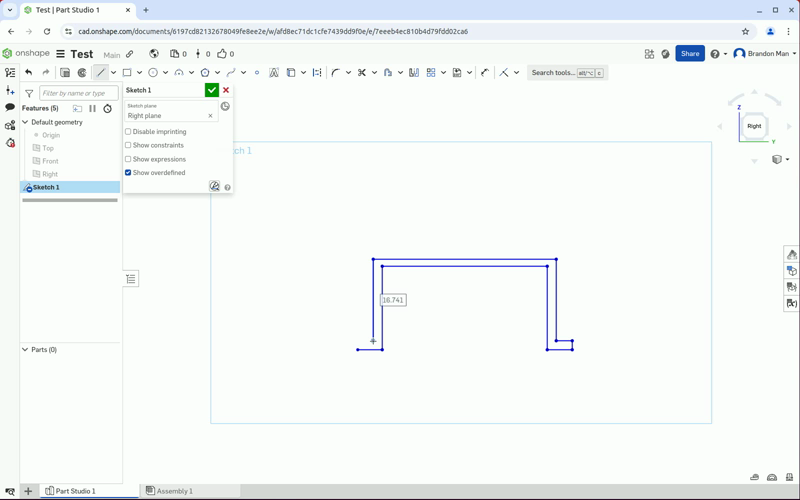
mouse_move(403, 340)
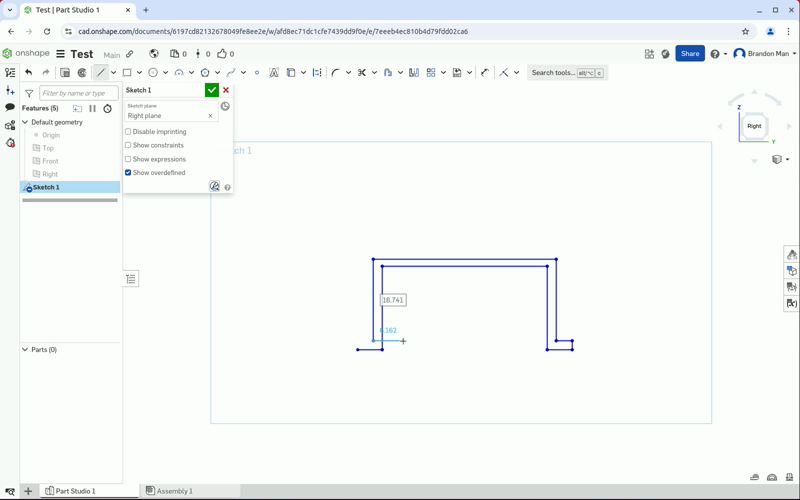
mouse_move(357, 340)
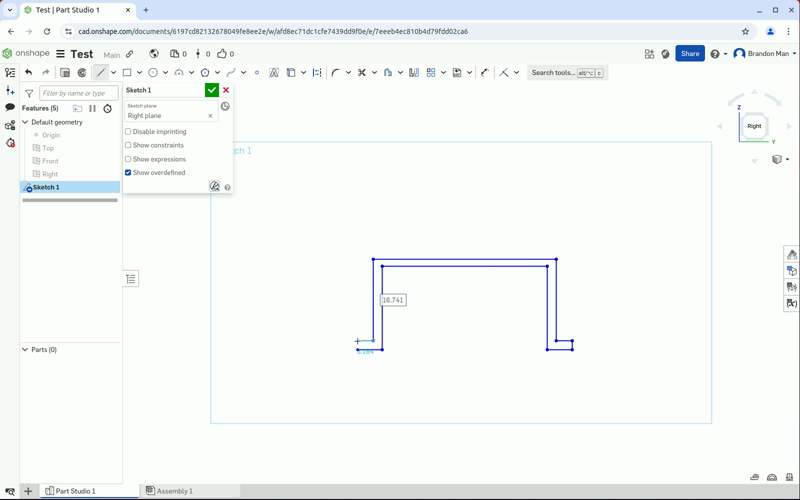
click(357, 340)
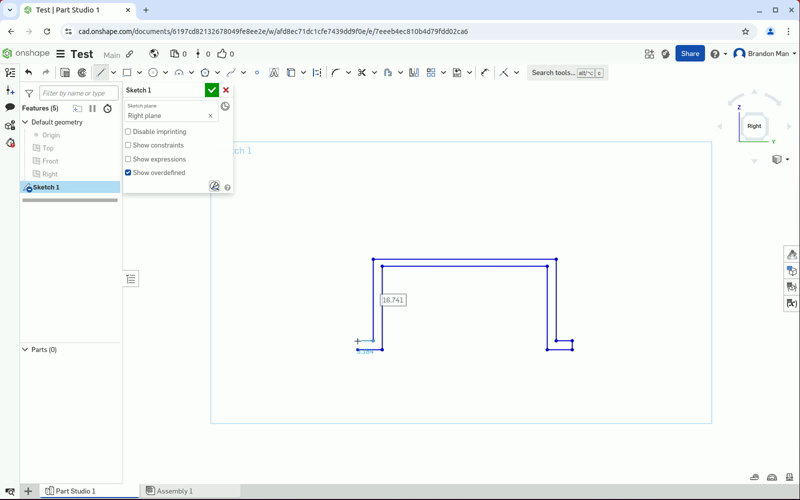
key_up(shift)
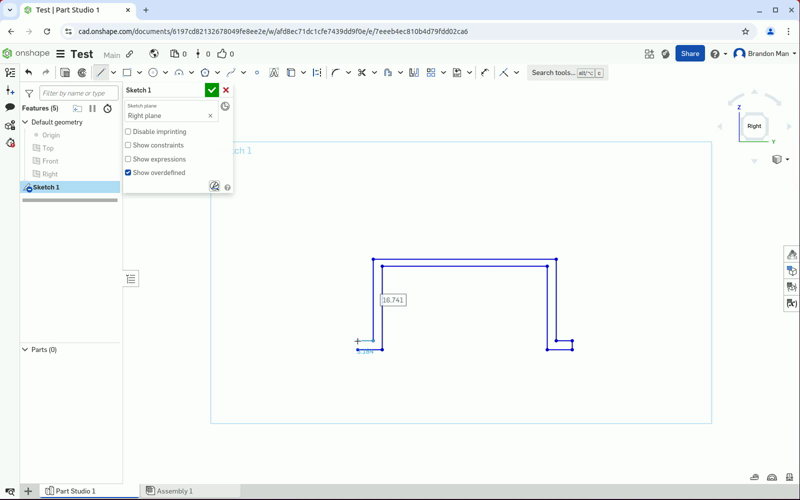
mouse_move(387, 340)
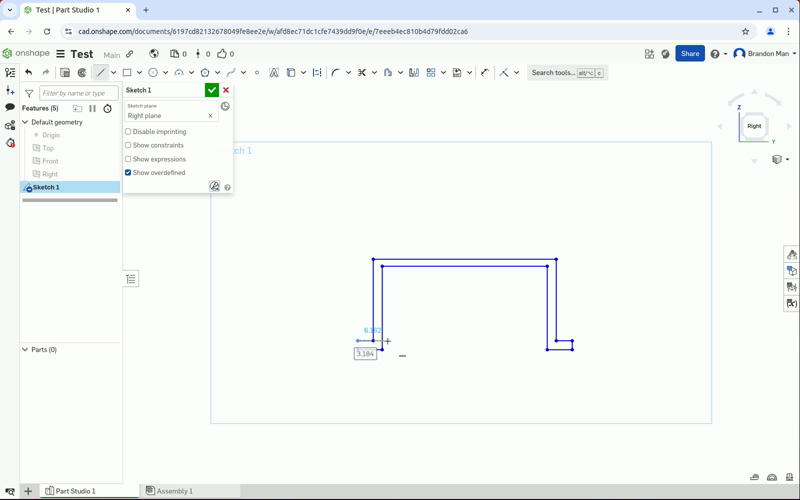
key_down(shift)
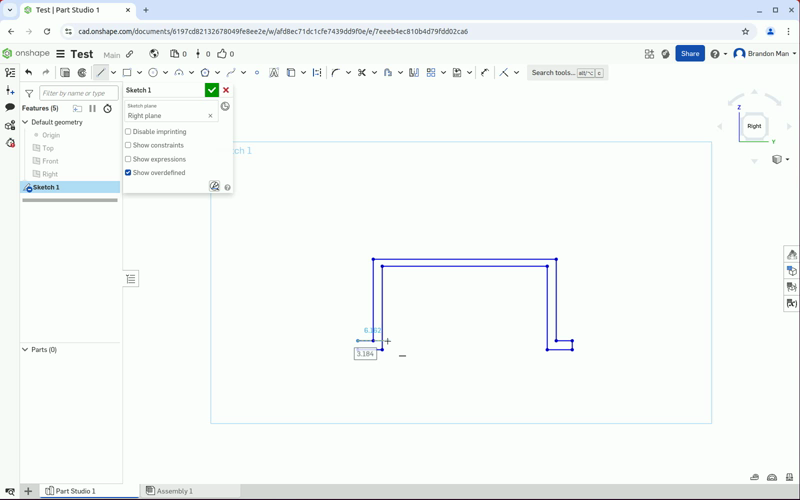
mouse_move(357, 349)
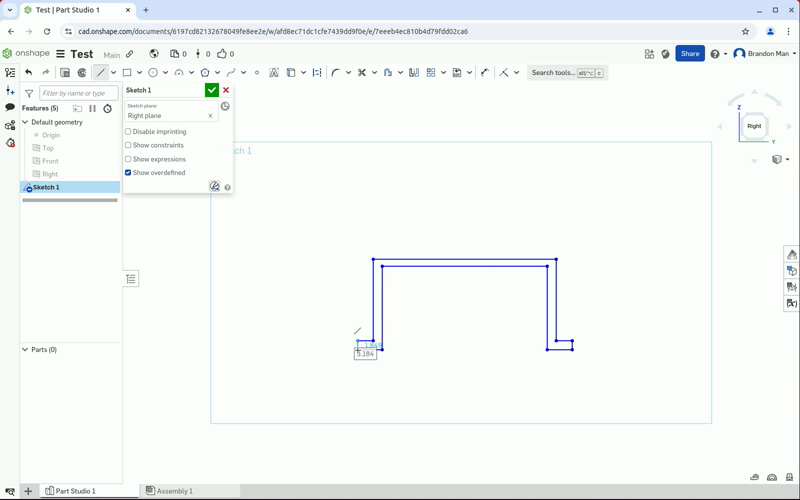
key_up(shift)
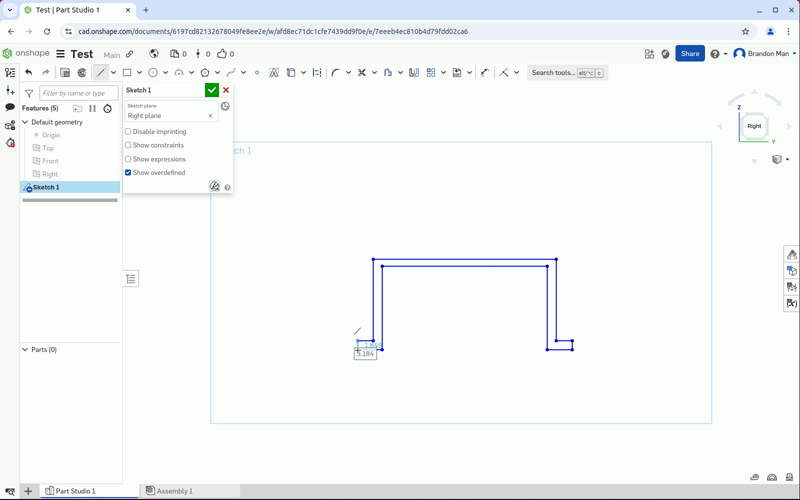
click(357, 349)
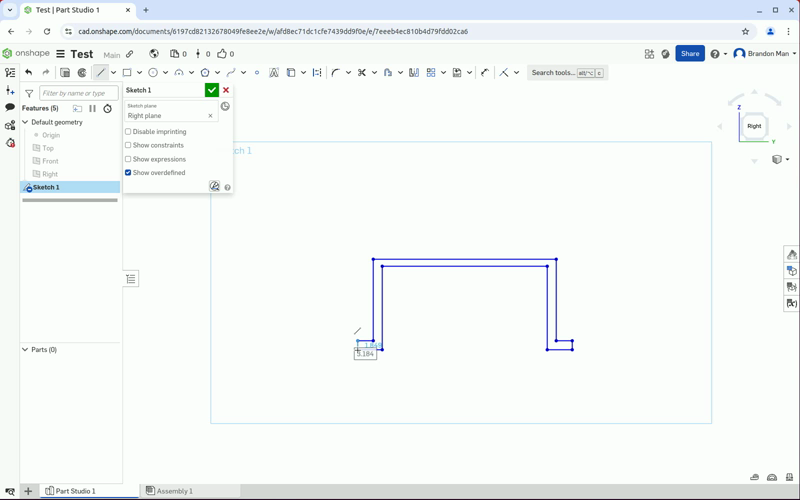
key(esc)
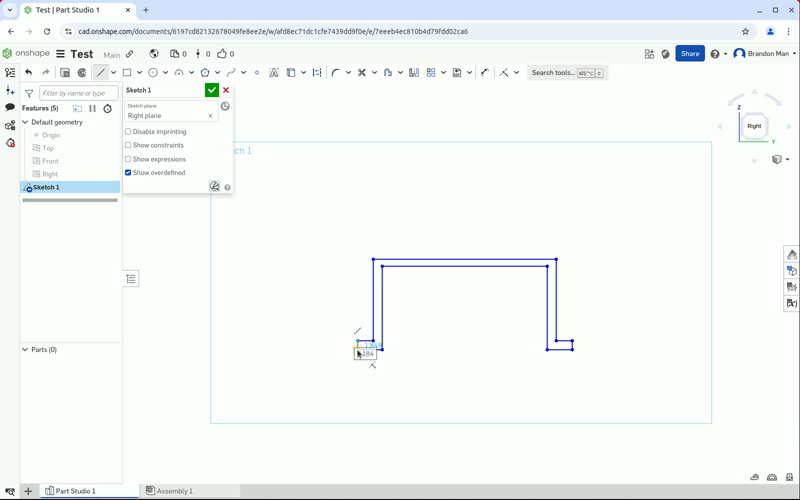
mouse_move(549, 341)
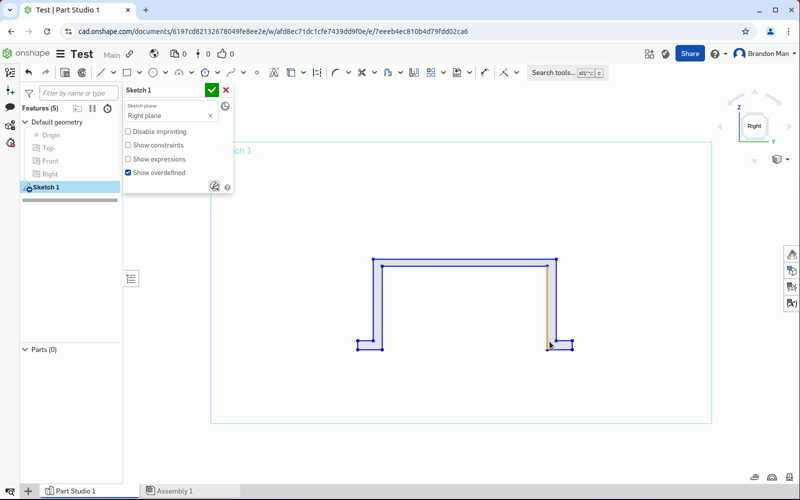
click(549, 341)
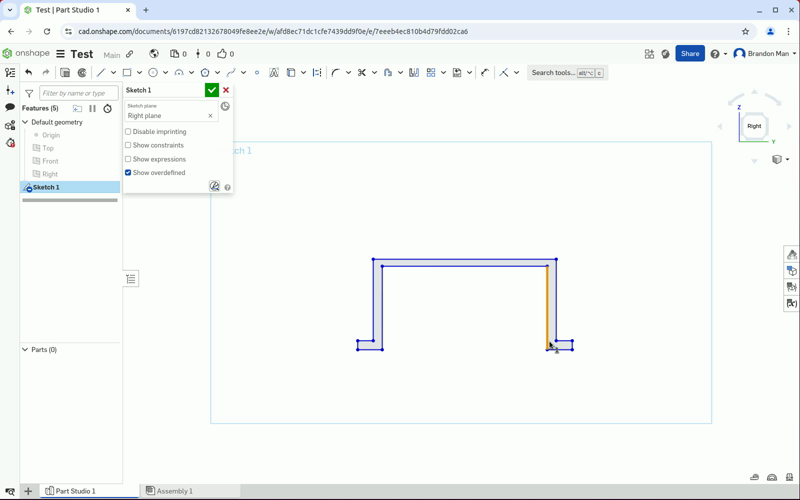
mouse_move(73, 352)
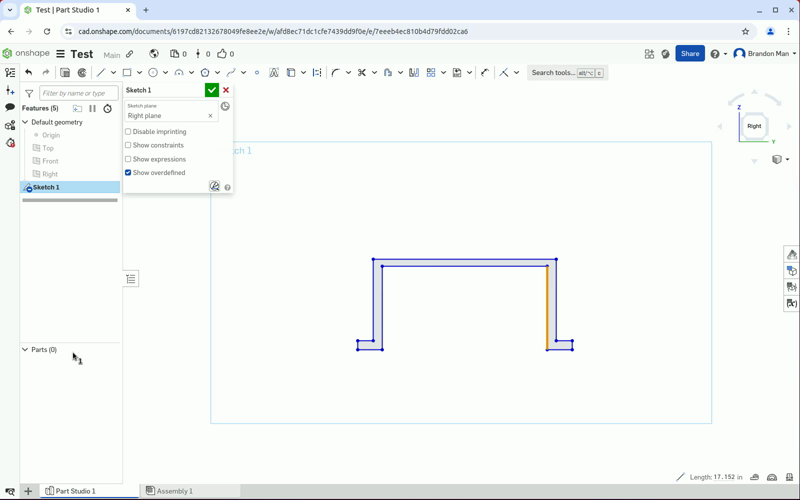
key(shift+y)
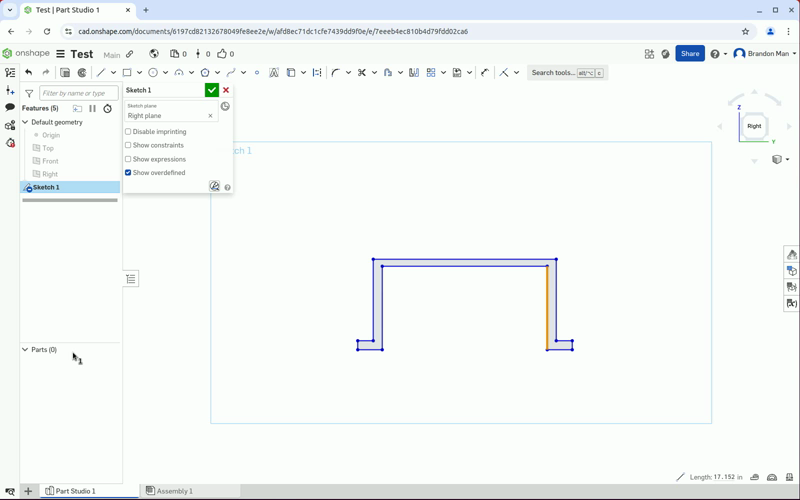
key(shift+e)
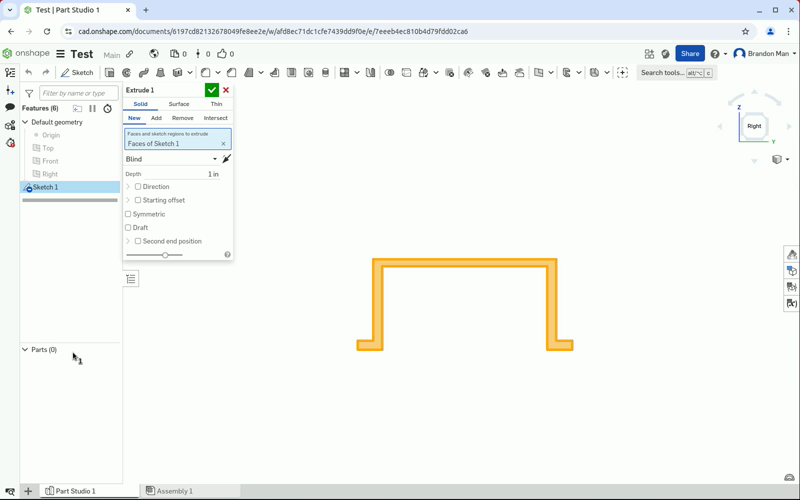
mouse_move(143, 106)
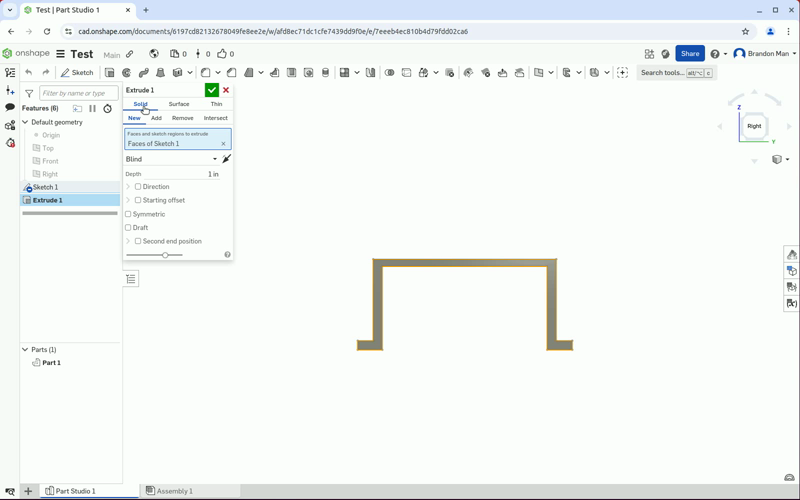
click(143, 106)
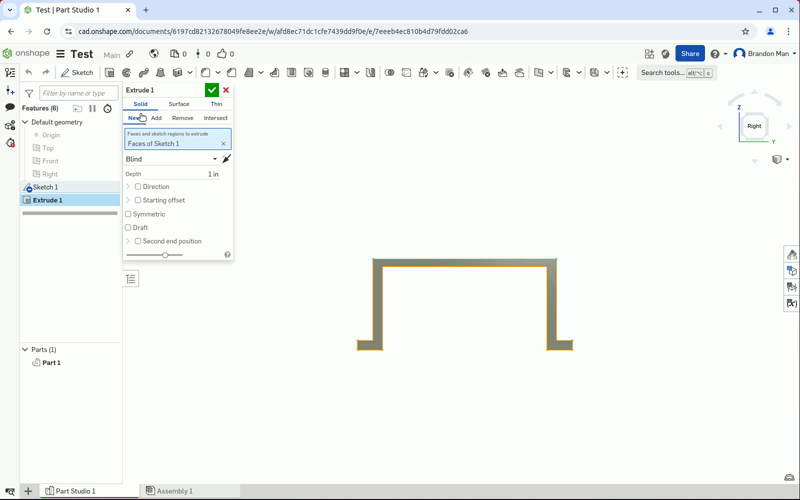
mouse_move(137, 120)
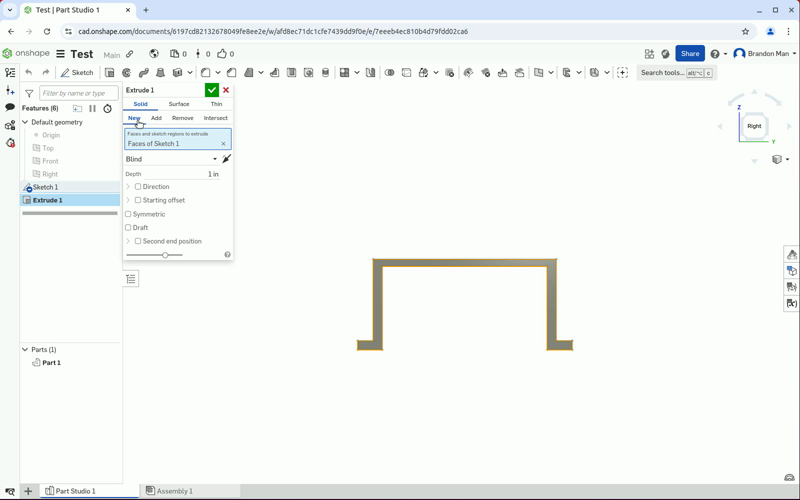
click(137, 120)
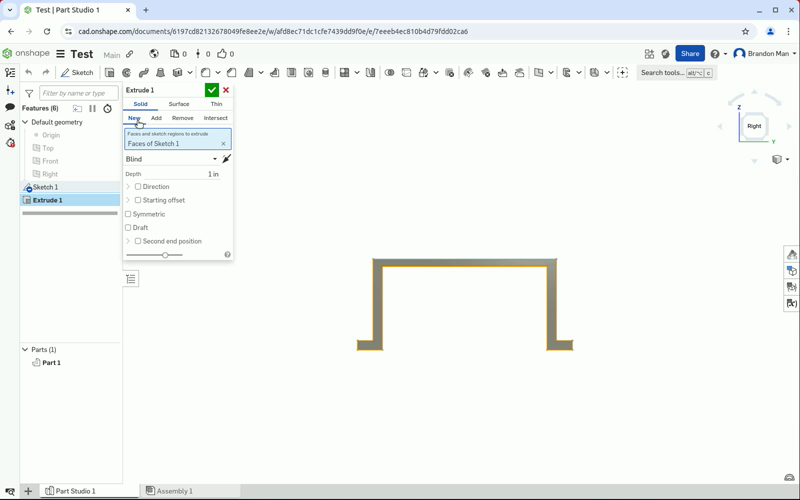
key(tab, 4)
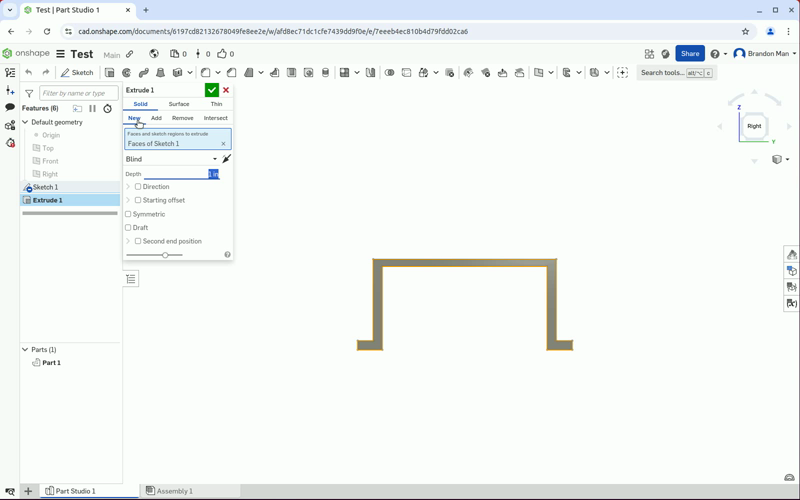
text(4.333)
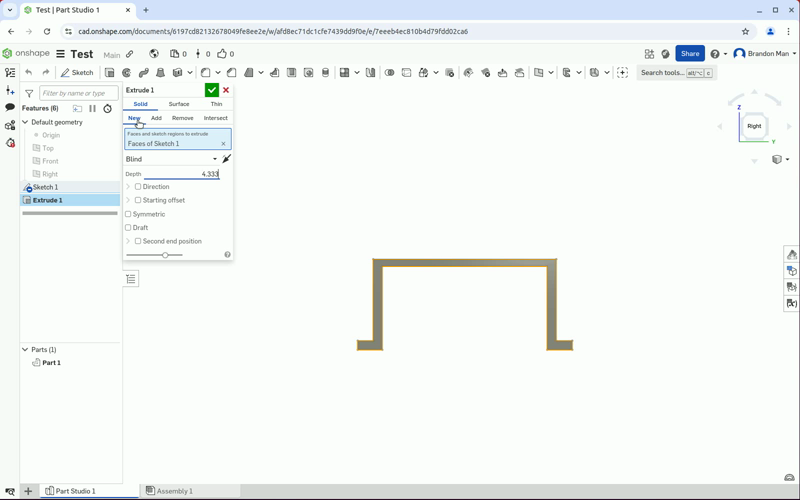
key(enter)
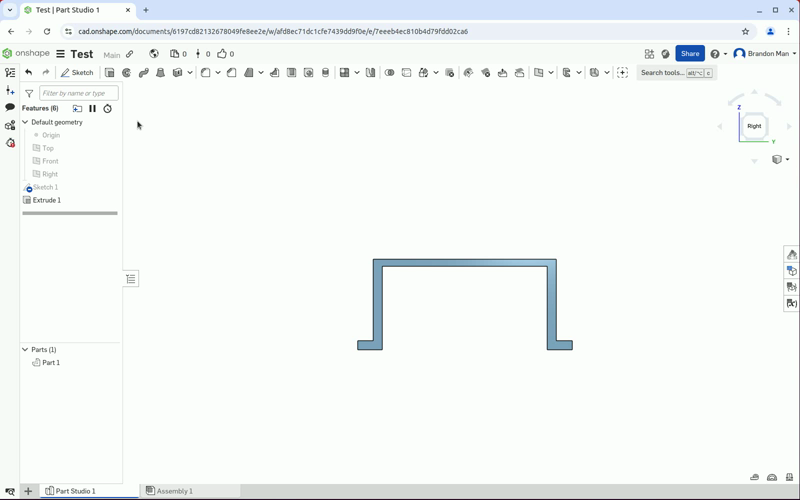
key(shift+h)
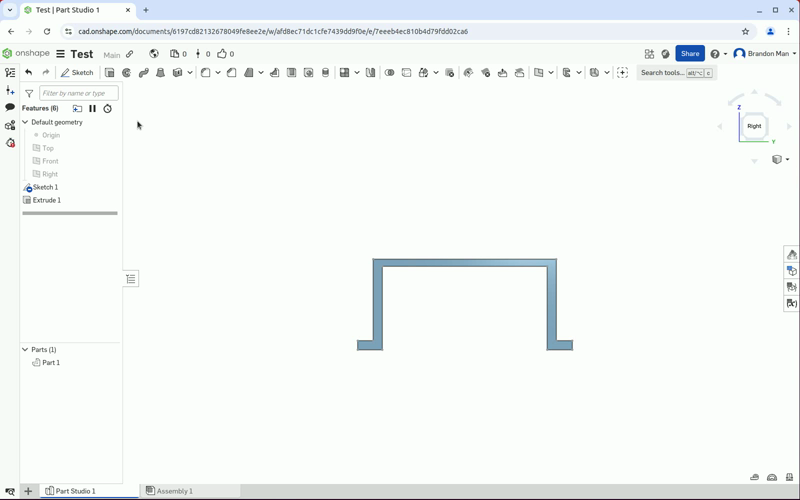
key(shift+h)
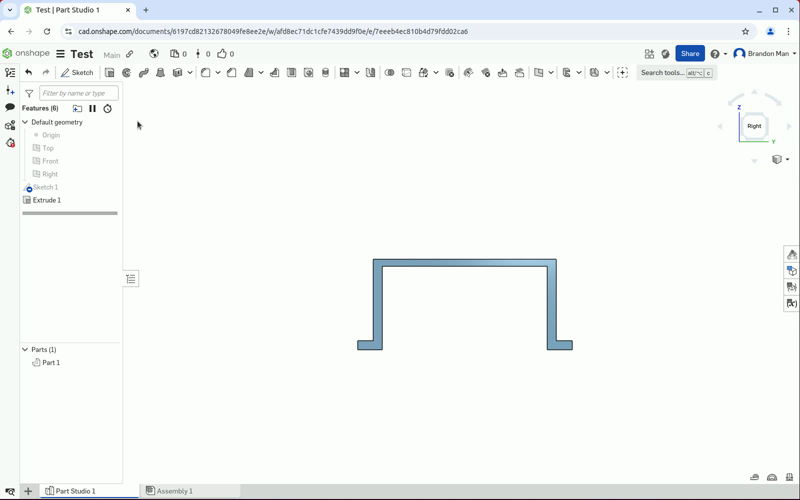
mouse_move(73, 189)
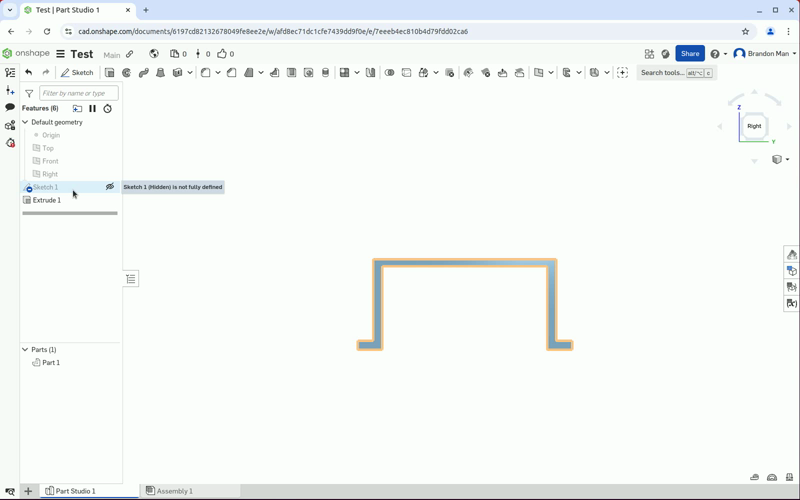
click(73, 189)
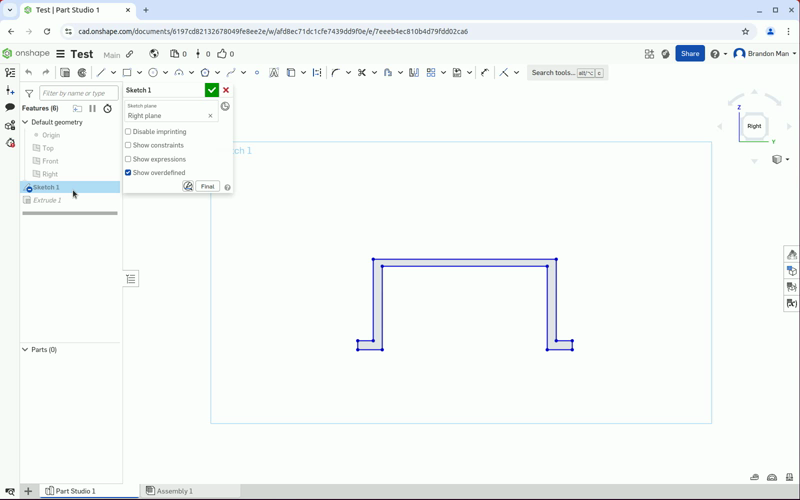
mouse_move(229, 92)
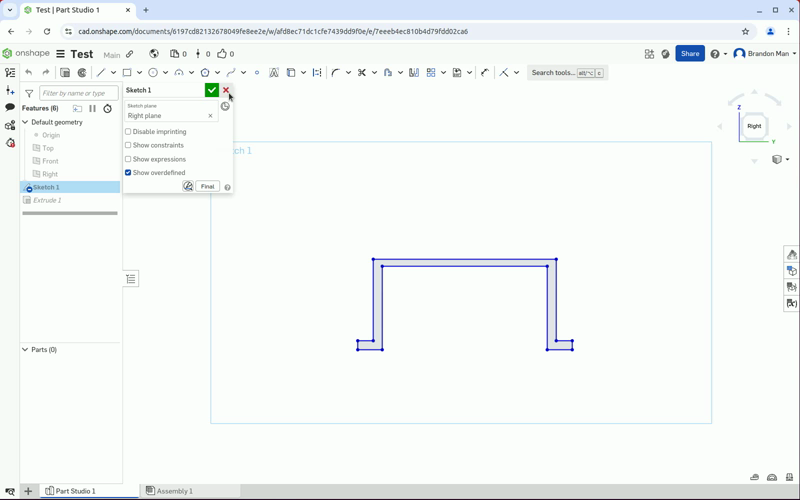
click(229, 92)
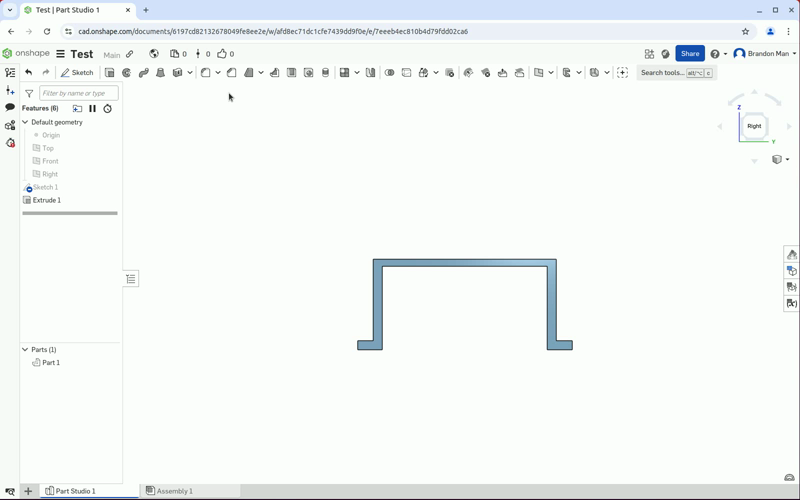
mouse_move(73, 352)
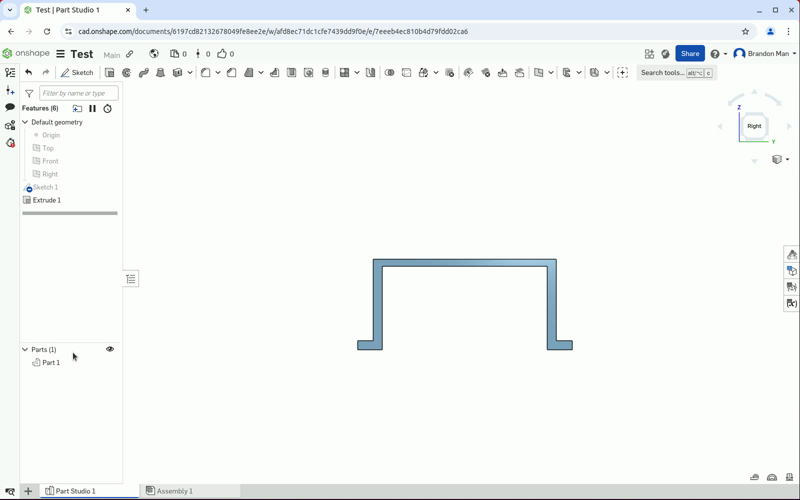
key(y)
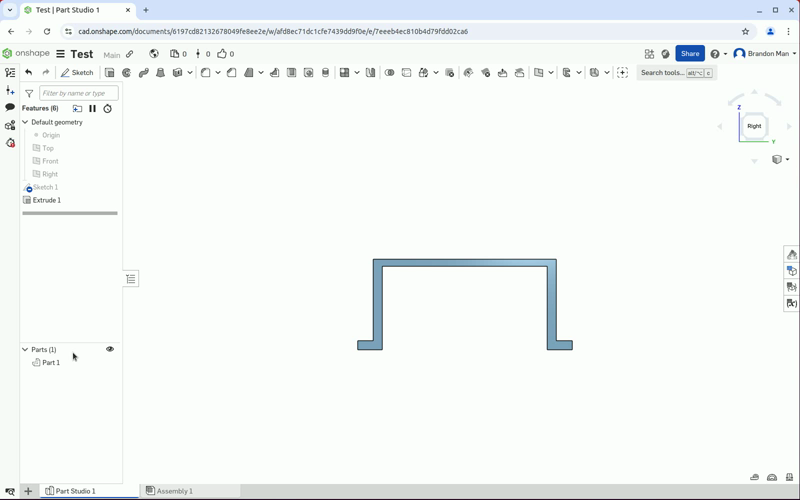
key(shift+p)
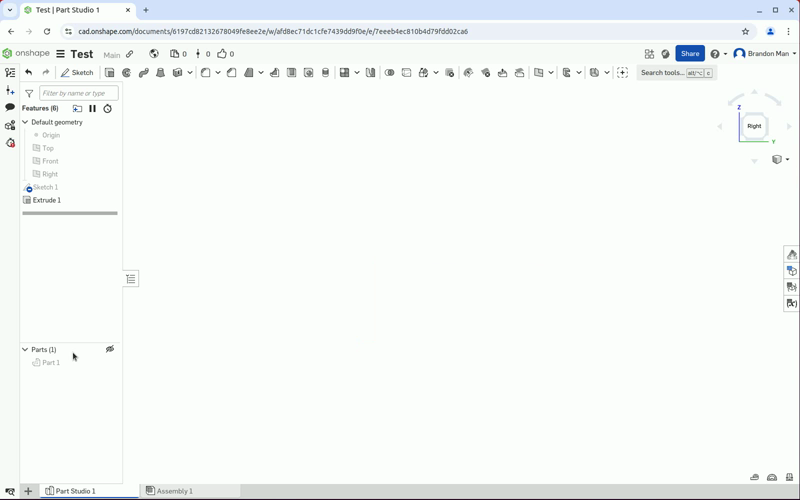
key(space)
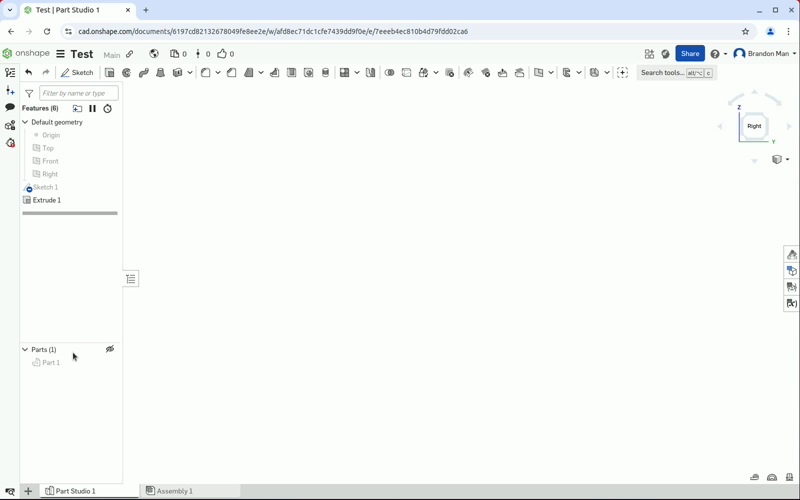
key_down(shift)
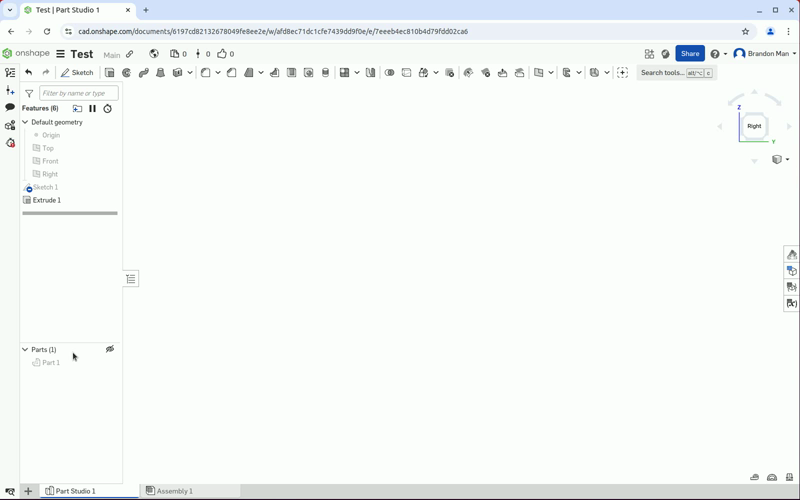
key(right)
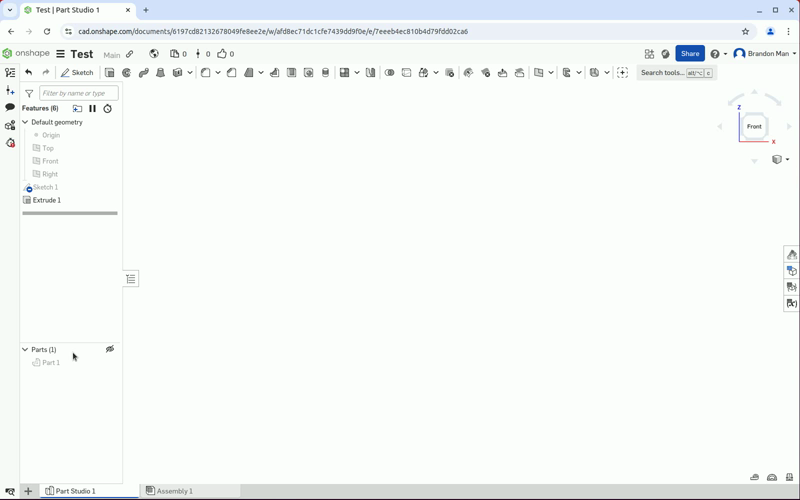
key_up(shift)
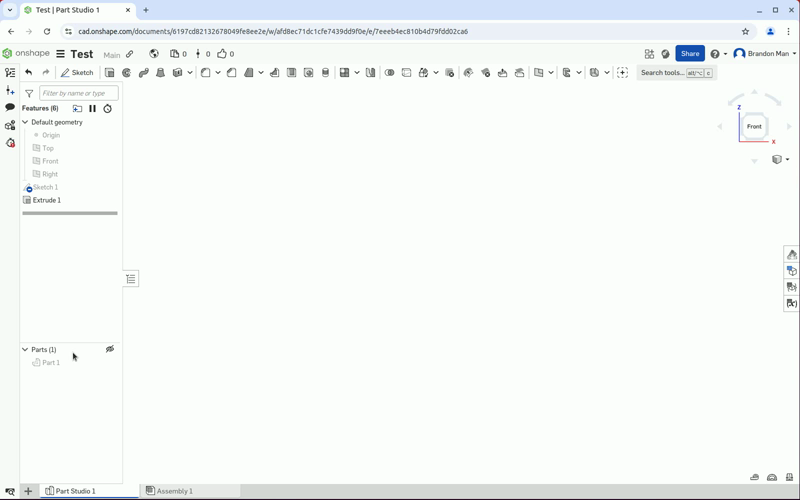
key(space)
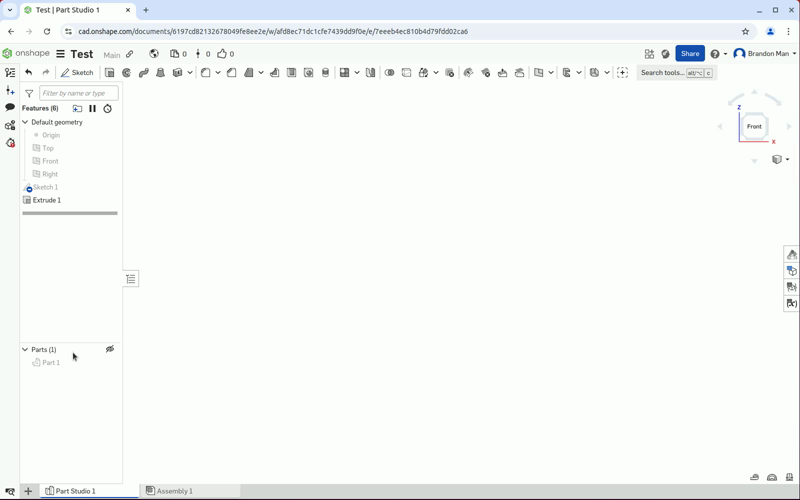
key_down(shift)
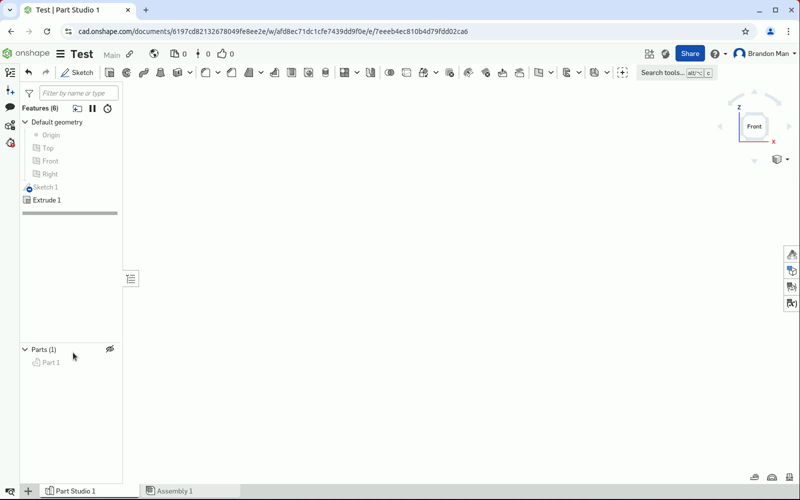
key(down)
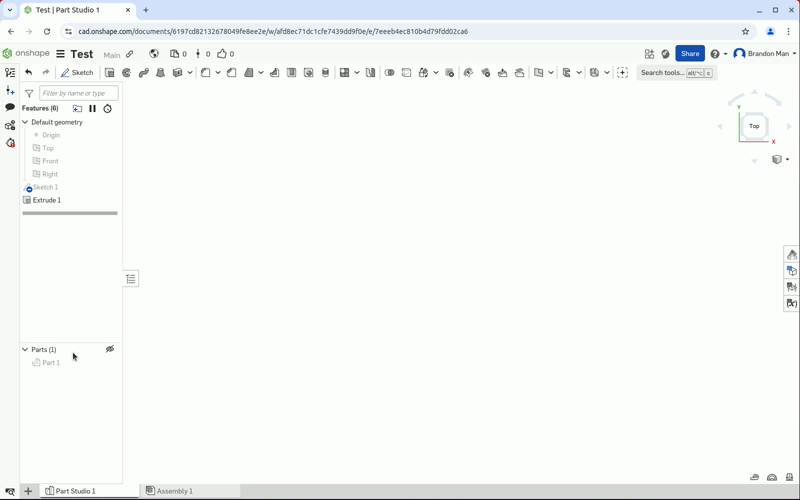
key_up(shift)
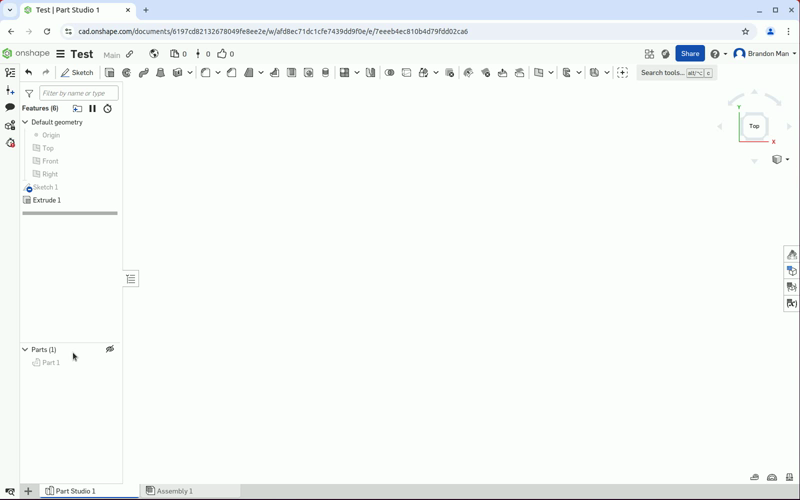
mouse_move(73, 352)
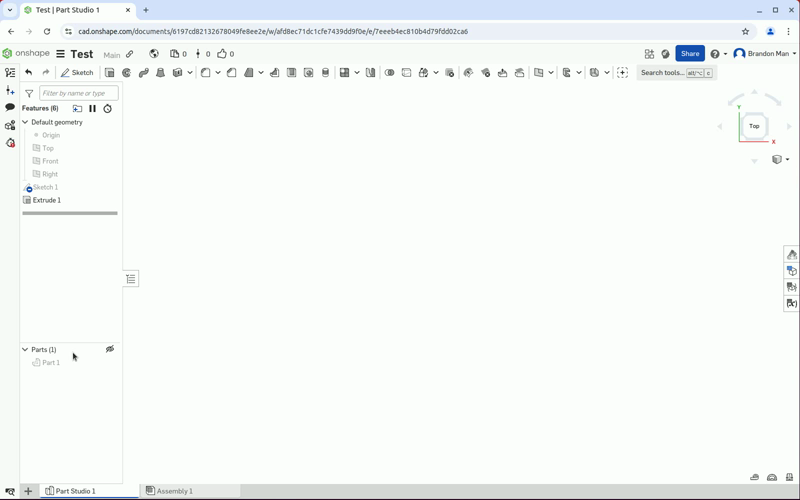
key(shift+y)
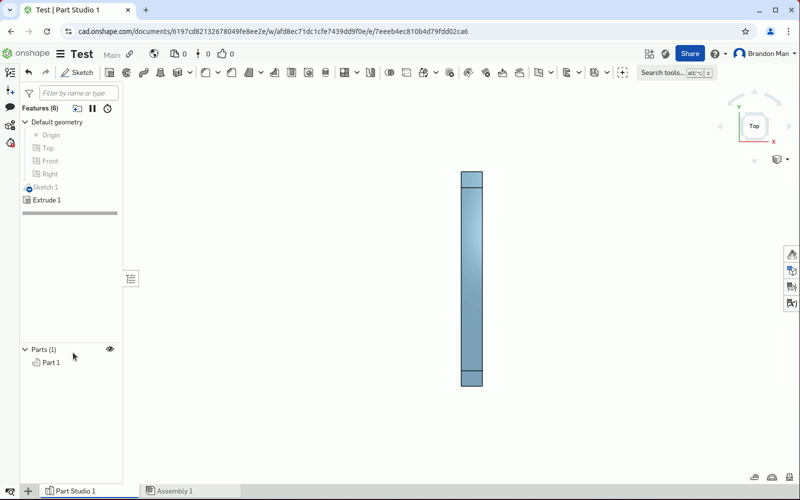
mouse_move(541, 75)
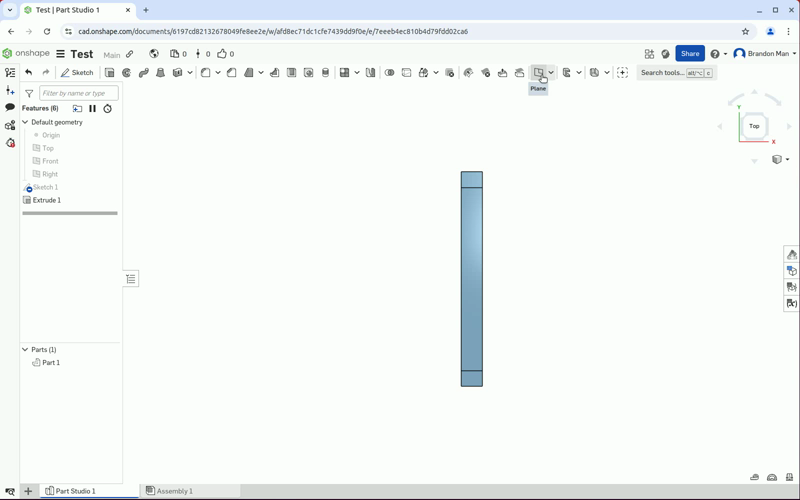
click(541, 75)
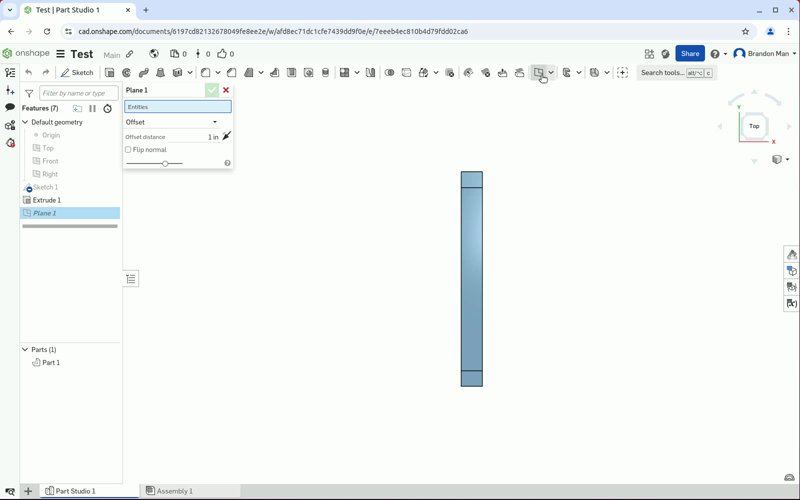
mouse_move(73, 150)
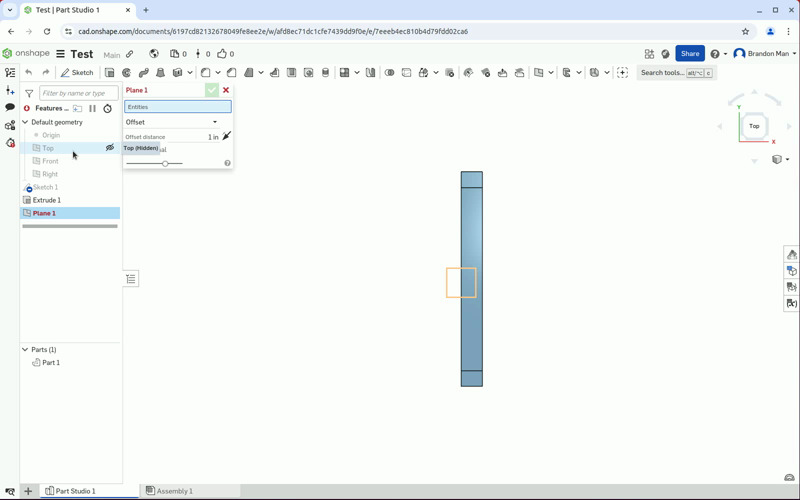
click(73, 150)
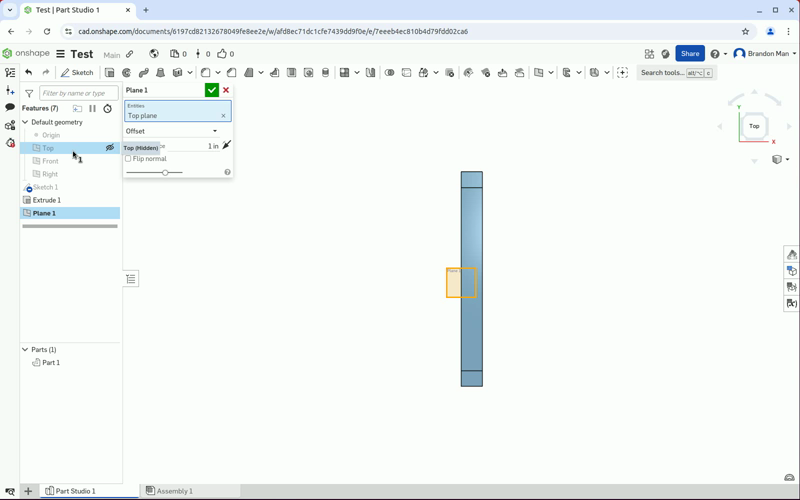
key(tab, 2)
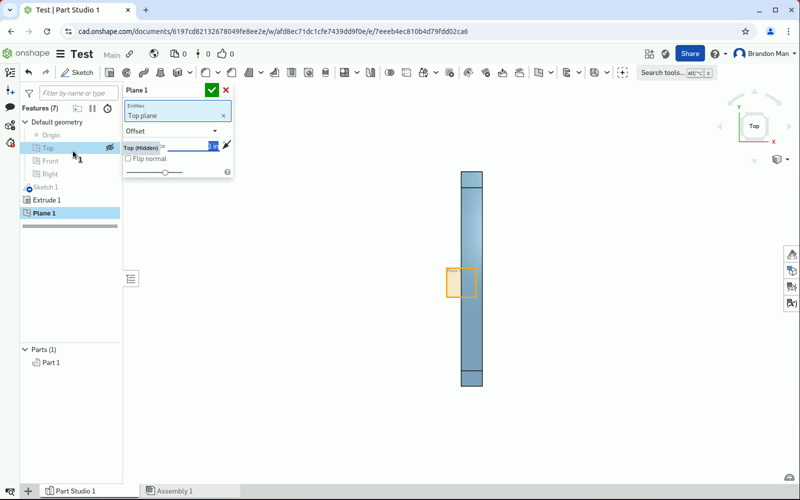
text(11.801)
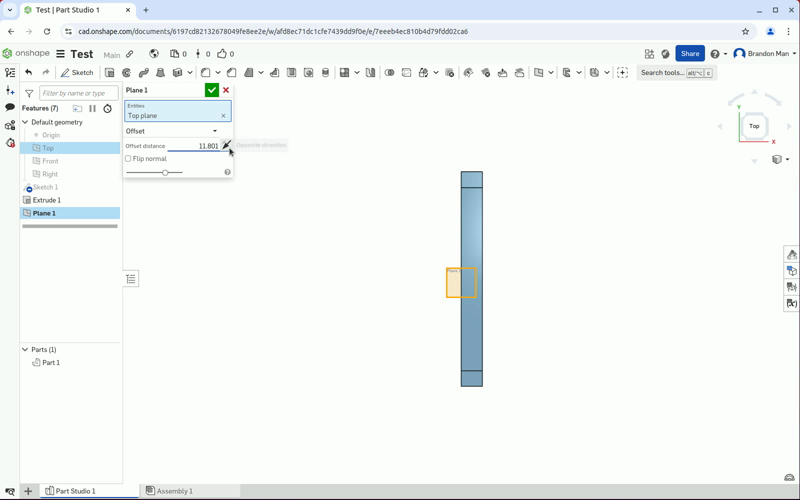
mouse_move(229, 147)
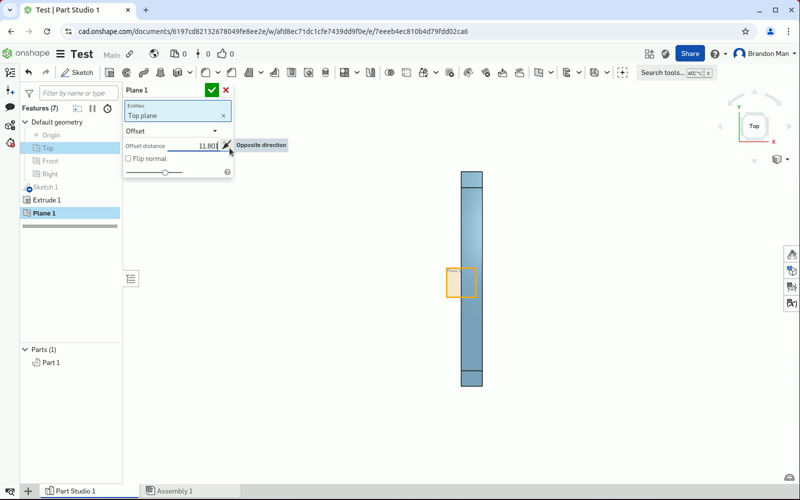
click(229, 147)
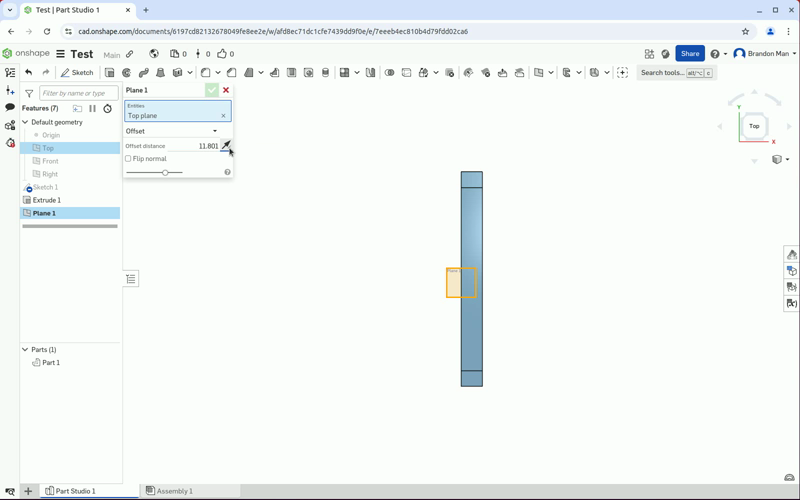
key(enter, 2)
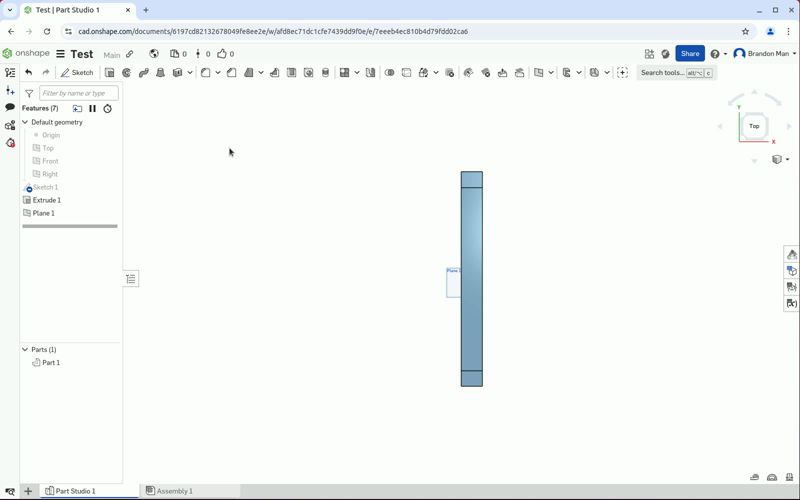
key(shift+s)
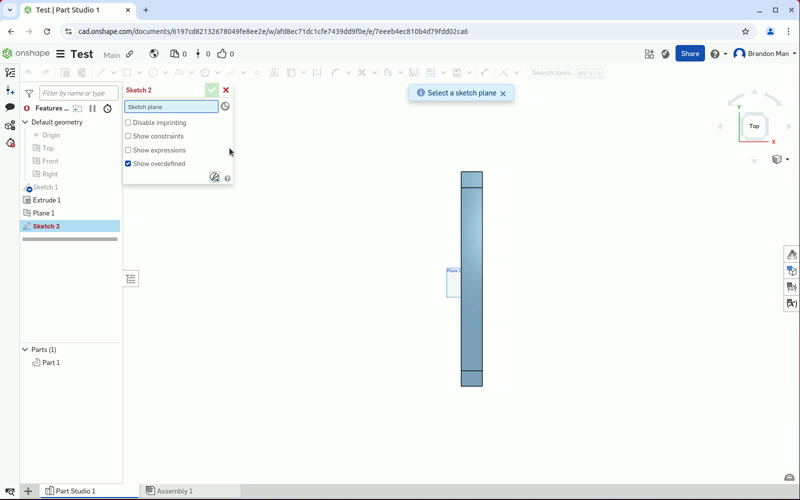
mouse_move(73, 215)
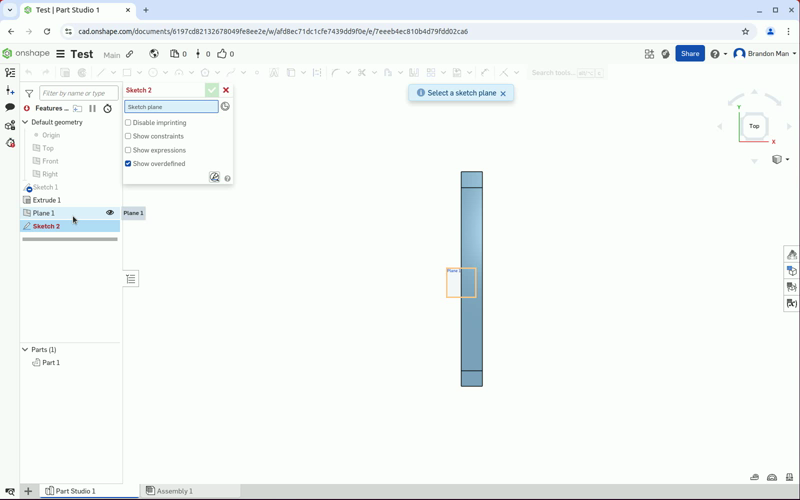
click(73, 215)
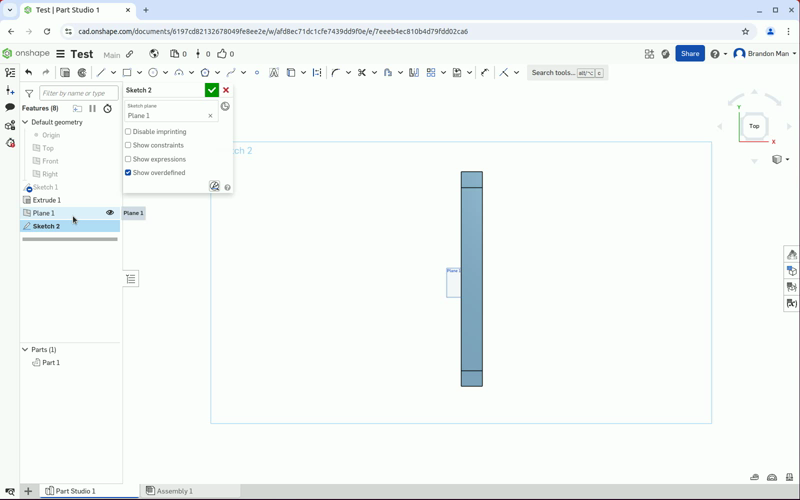
mouse_move(73, 352)
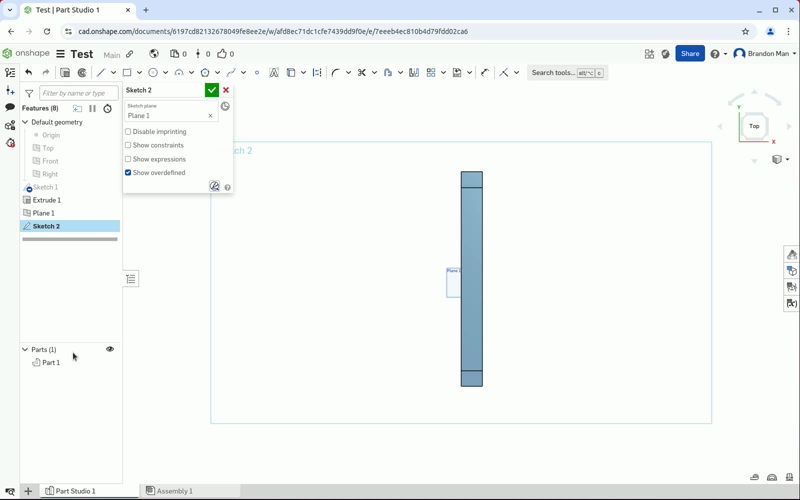
key(y)
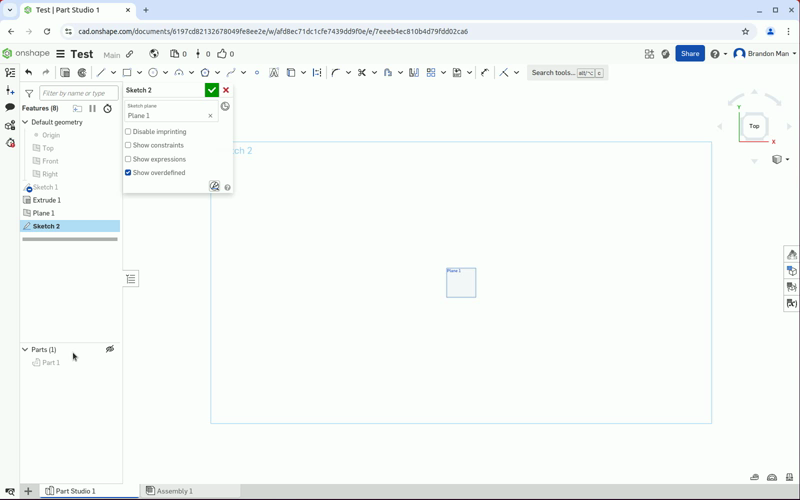
key(c)
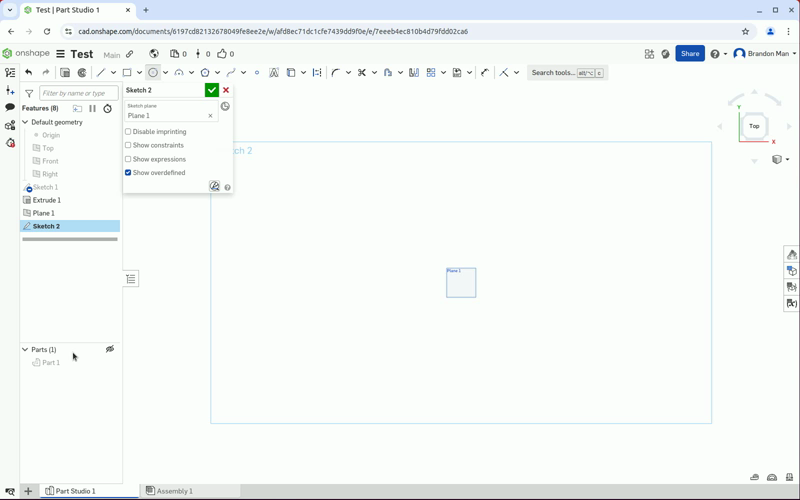
key_down(shift)
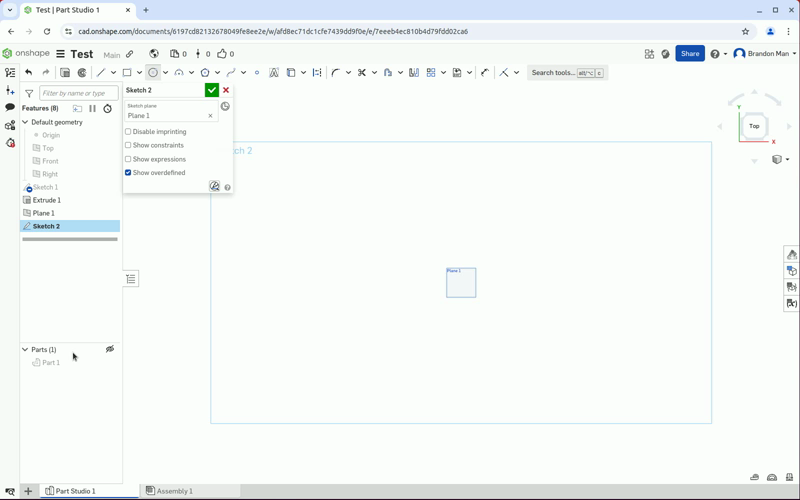
mouse_move(471, 178)
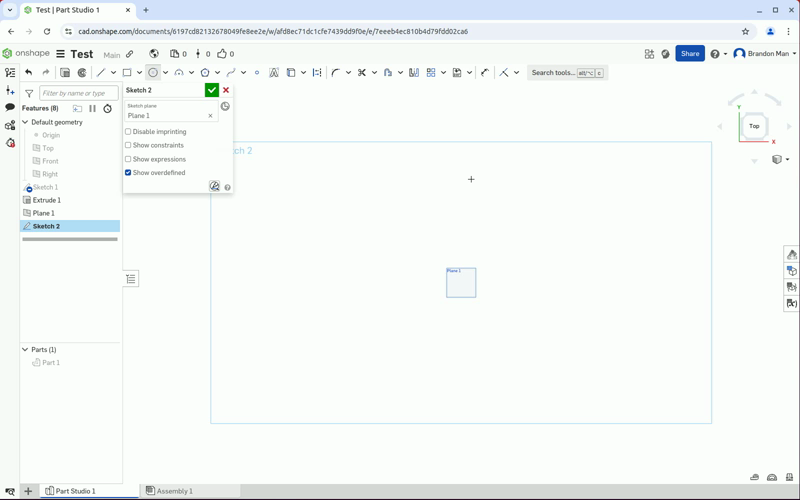
click(471, 178)
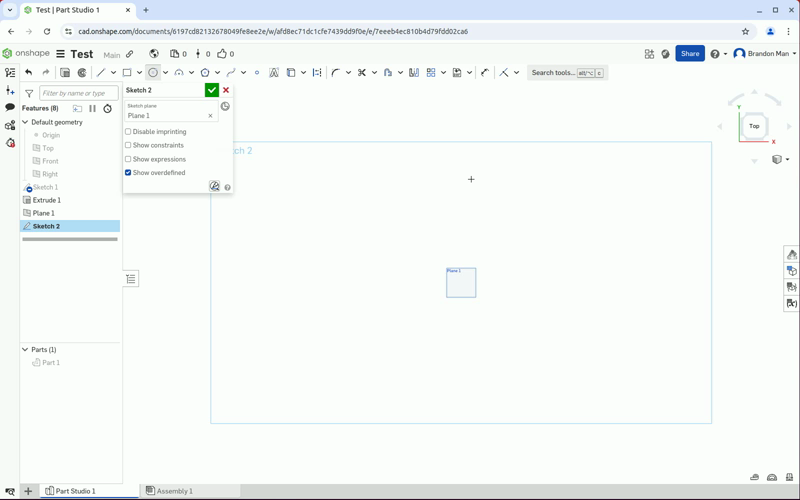
key_up(shift)
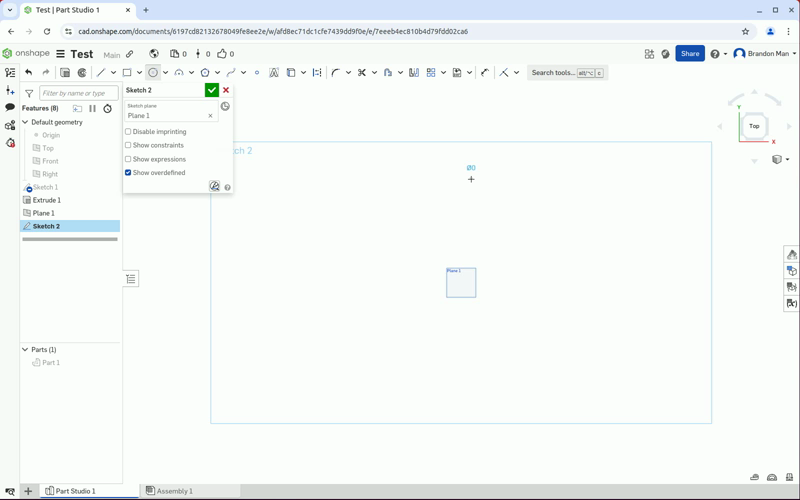
mouse_move(476, 178)
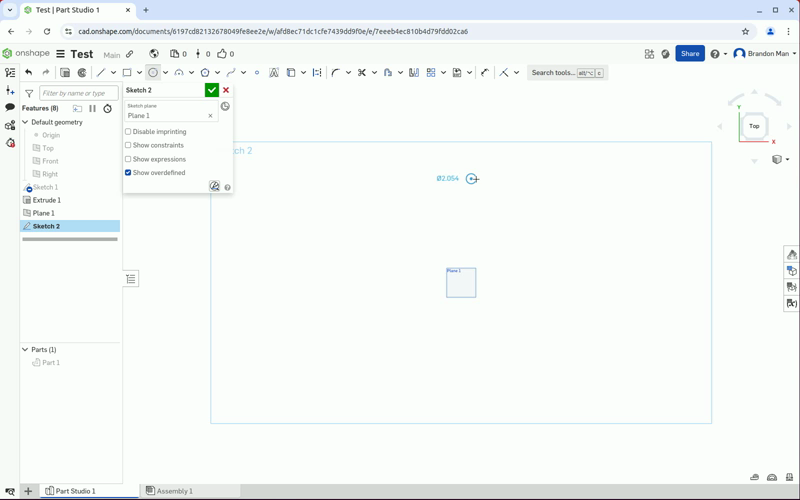
click(476, 178)
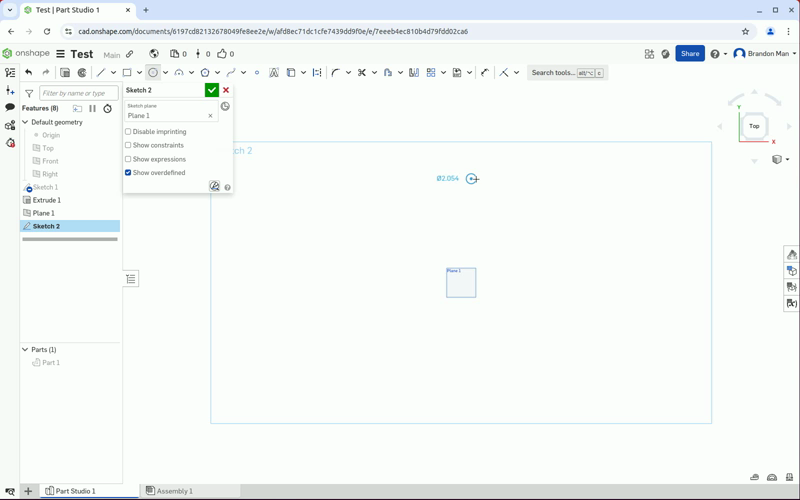
key(esc)
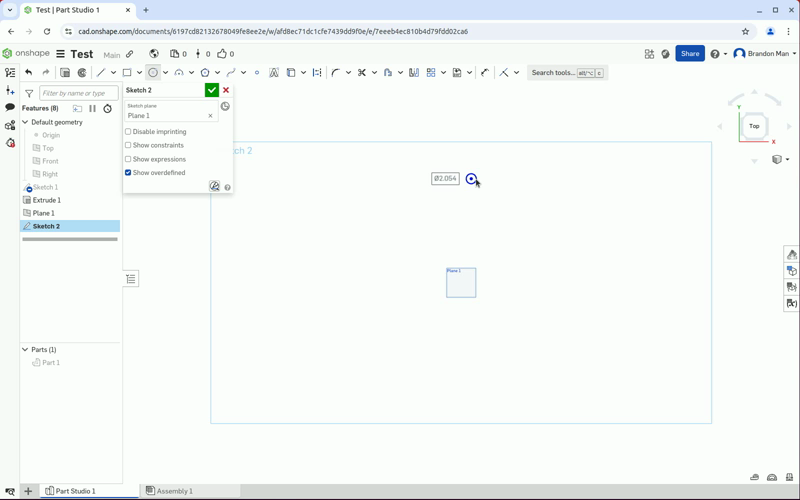
mouse_move(467, 181)
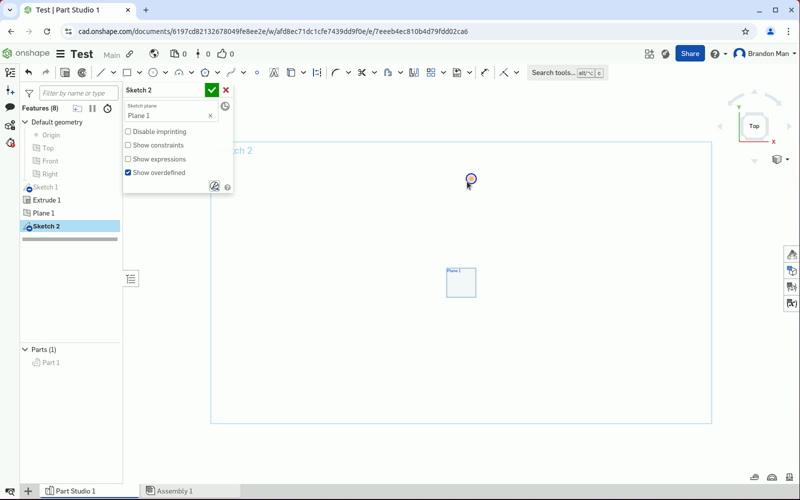
scroll(6)
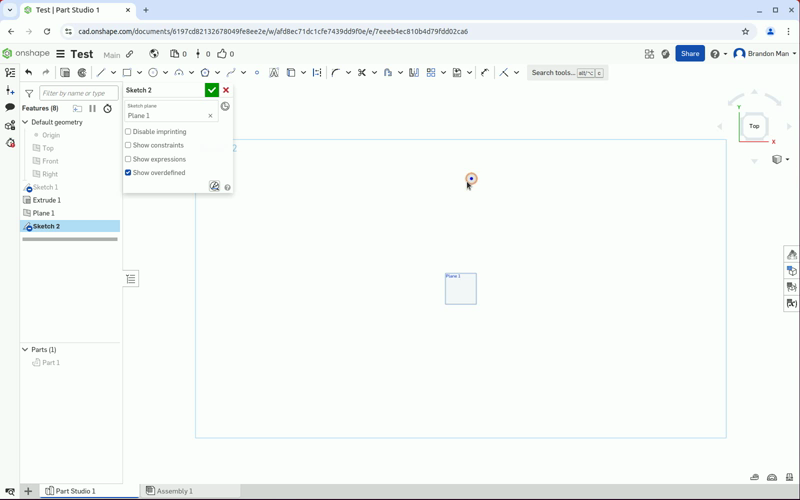
scroll(6)
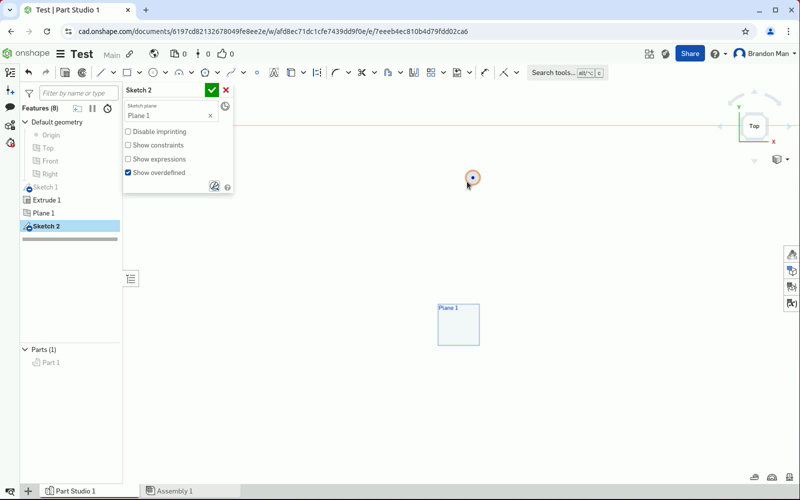
scroll(6)
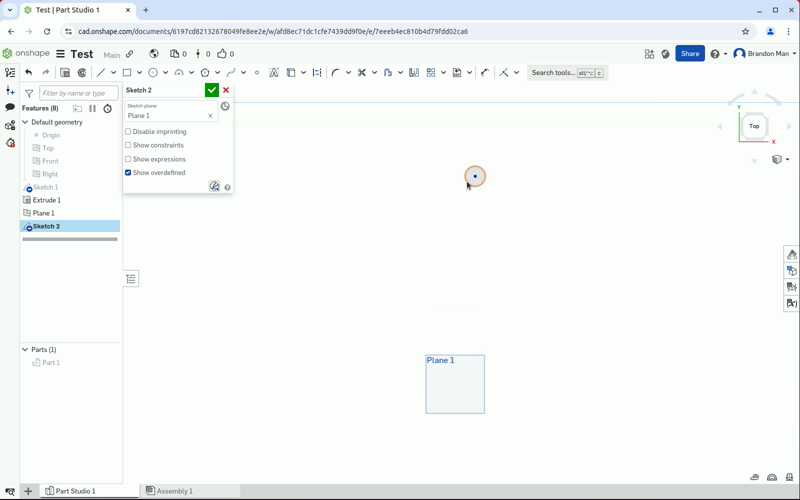
scroll(6)
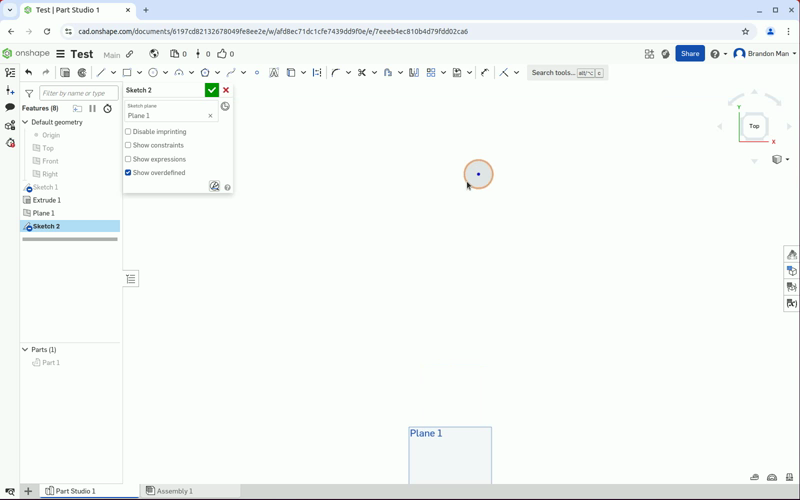
scroll(6)
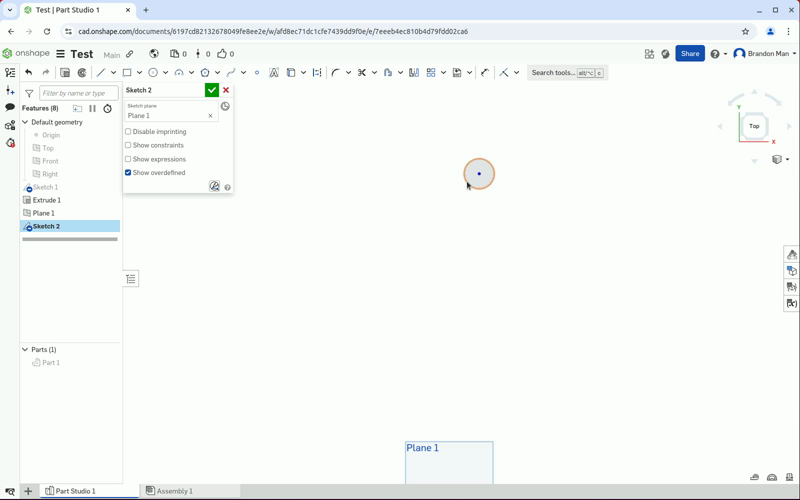
scroll(6)
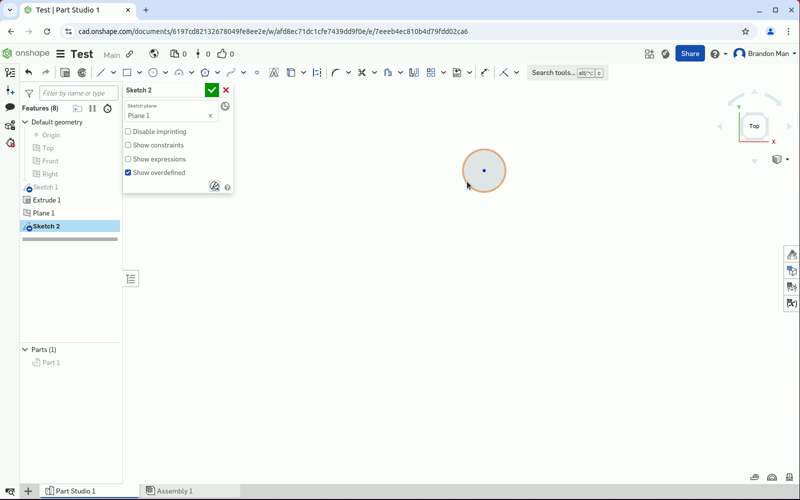
scroll(6)
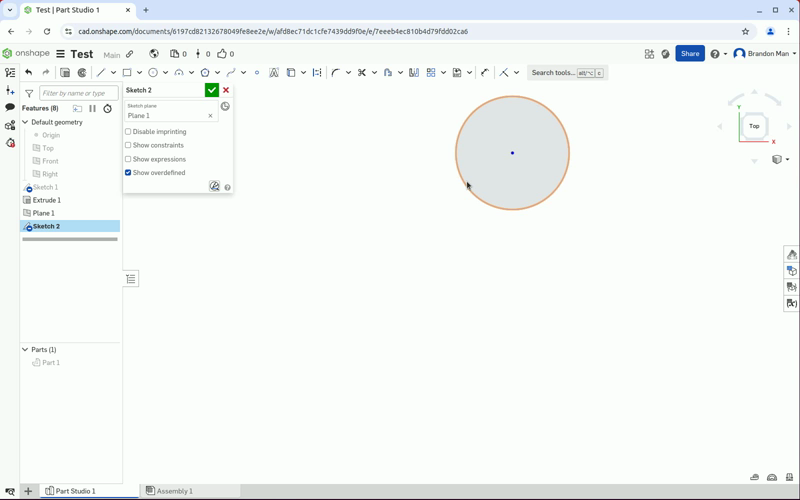
click(467, 181)
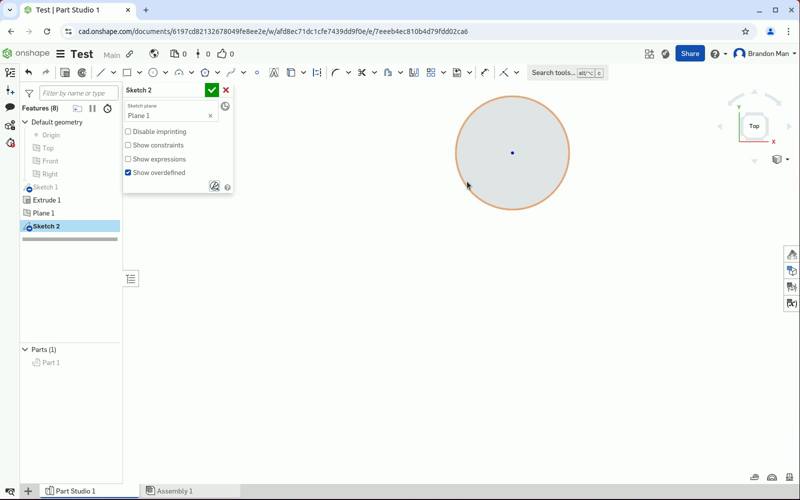
scroll(-6)
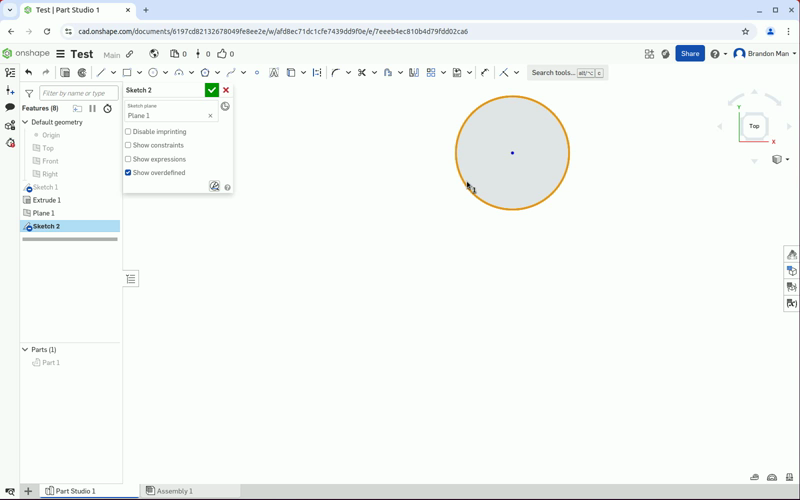
scroll(-6)
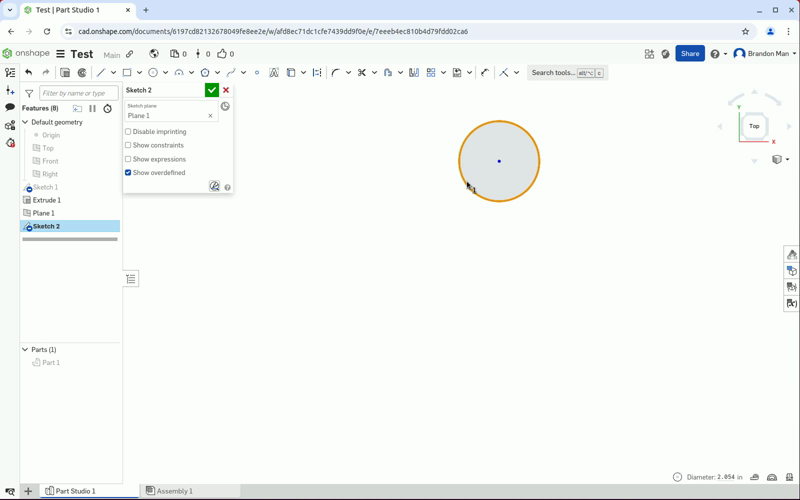
scroll(-6)
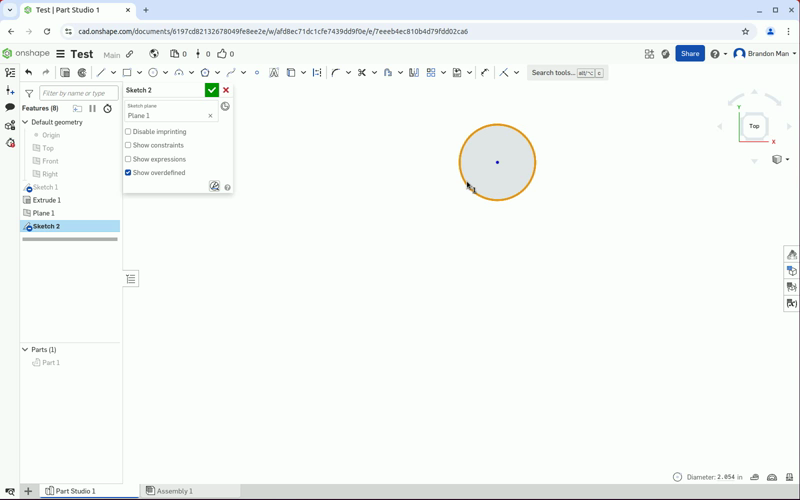
scroll(-6)
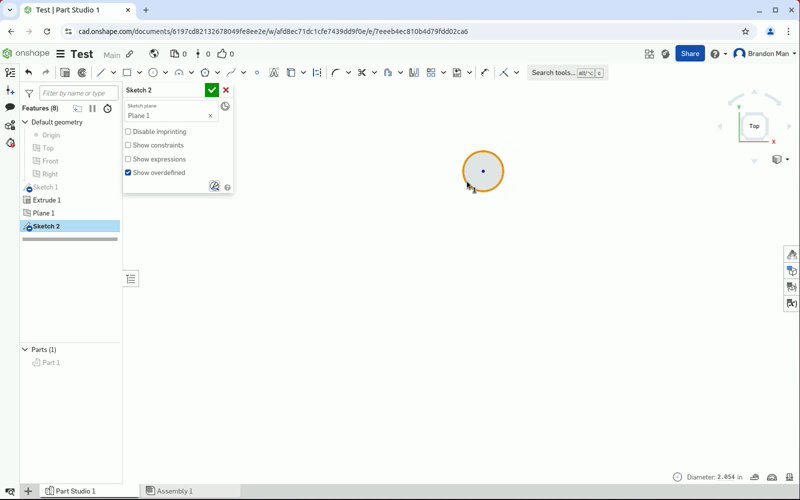
scroll(-6)
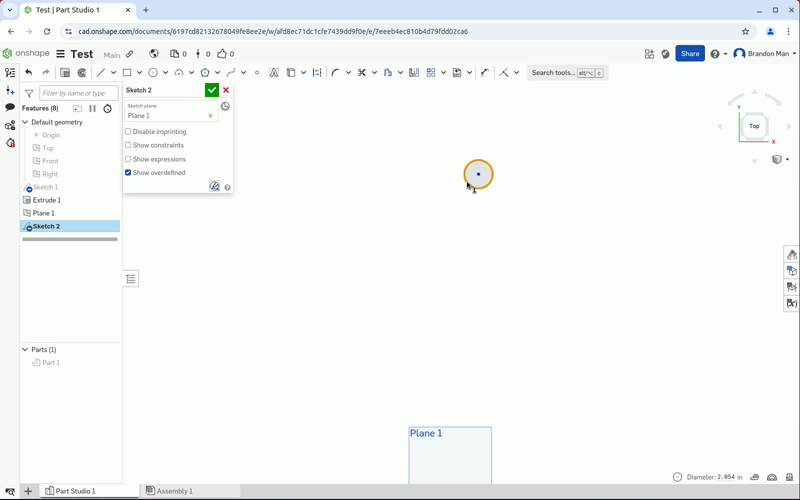
scroll(-6)
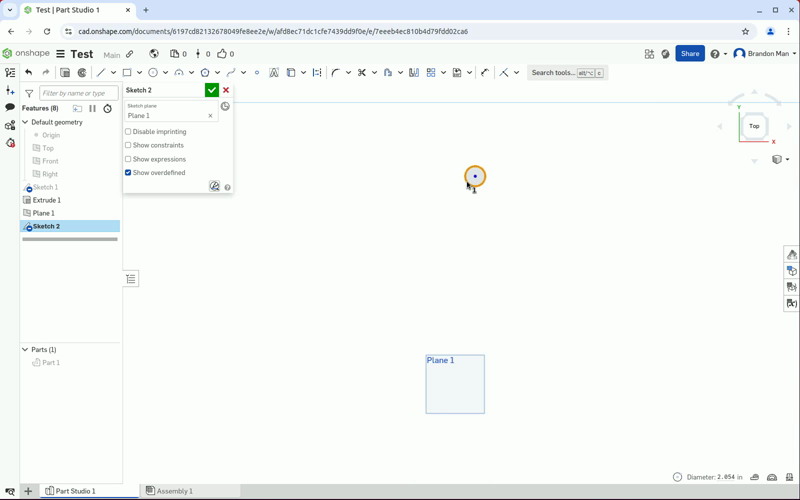
scroll(-6)
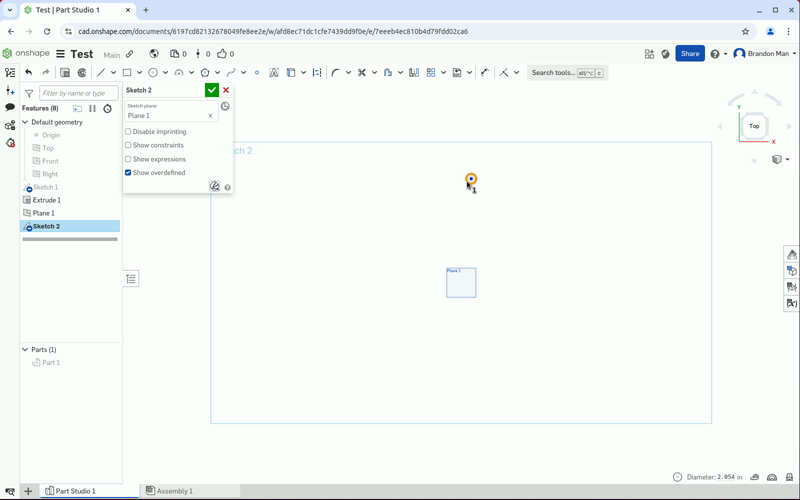
mouse_move(73, 352)
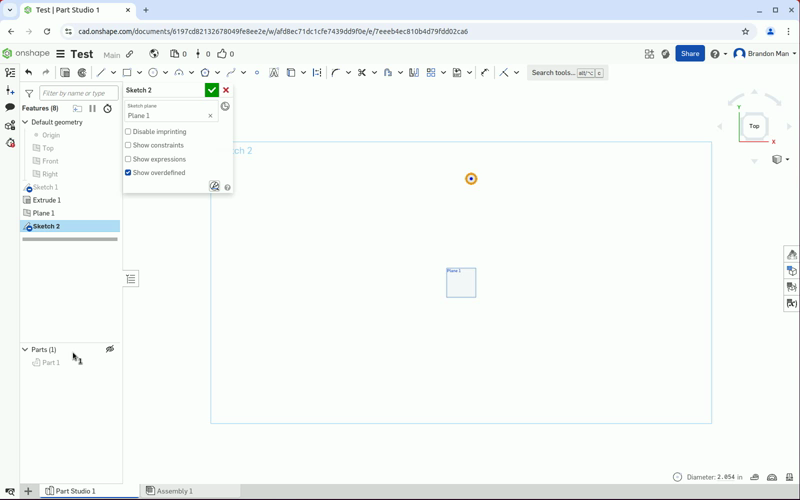
key(shift+y)
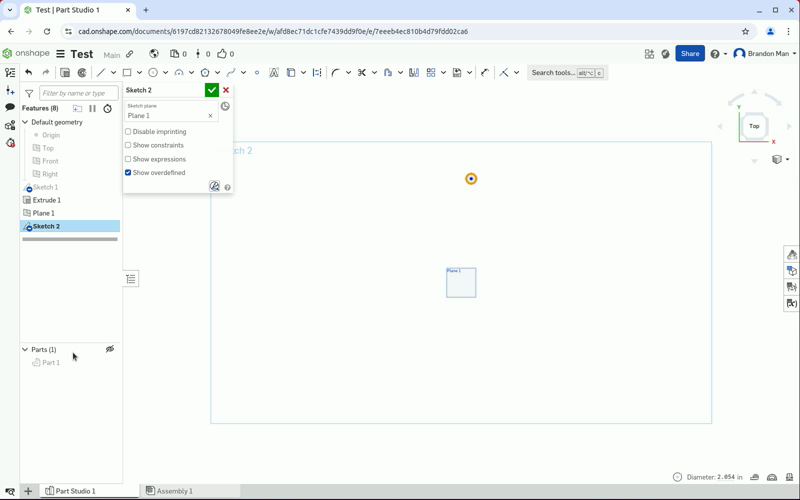
key(shift+e)
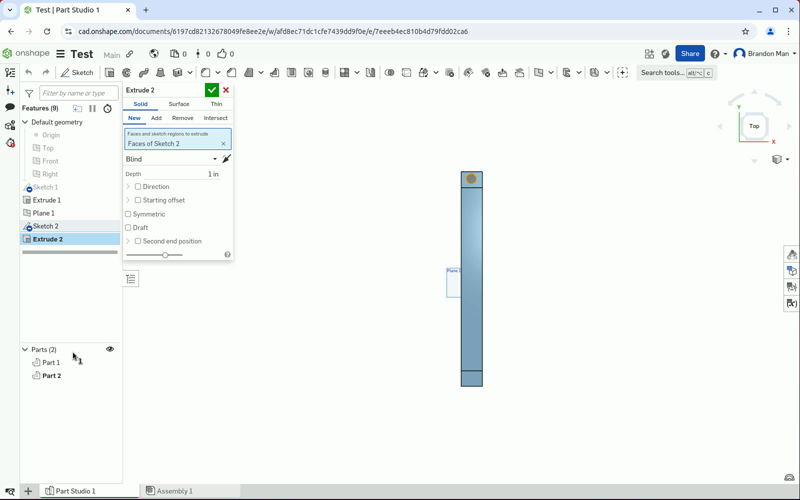
mouse_move(143, 106)
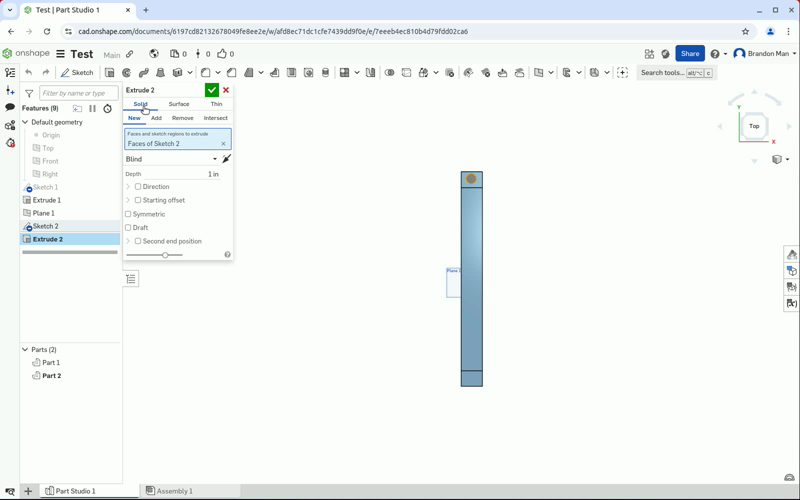
click(143, 106)
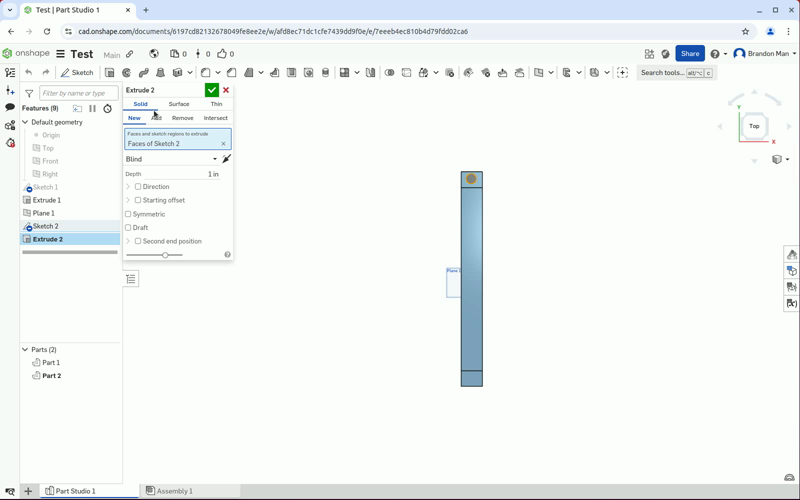
mouse_move(186, 120)
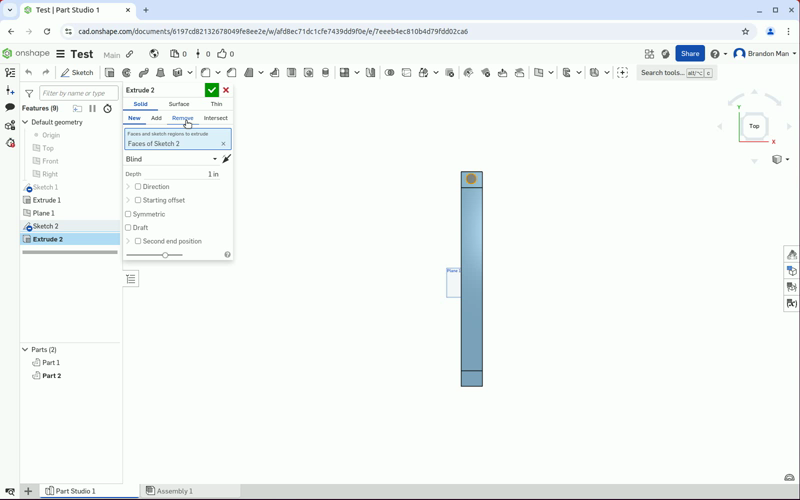
click(186, 120)
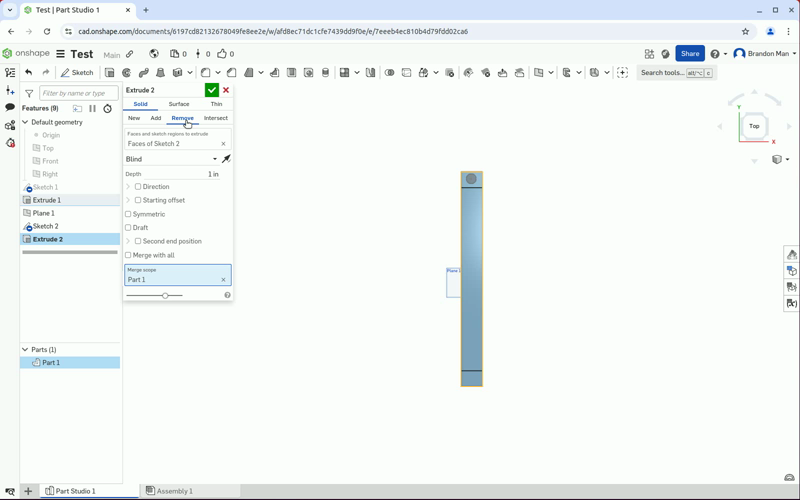
key(tab, 4)
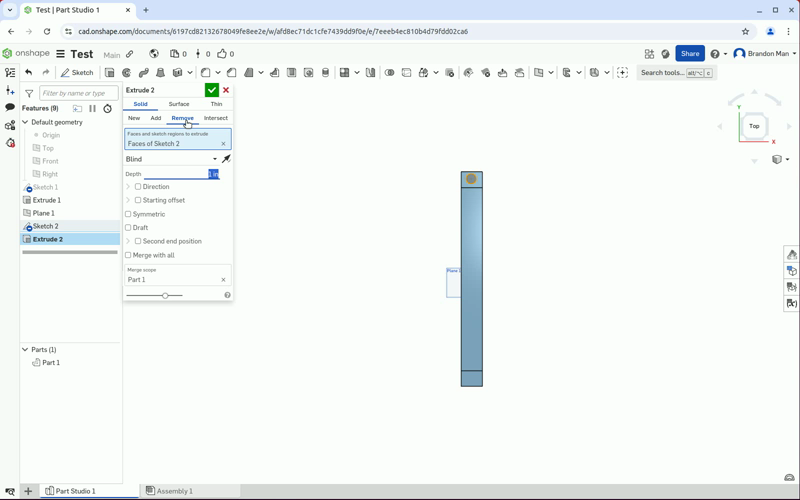
text(10.832)
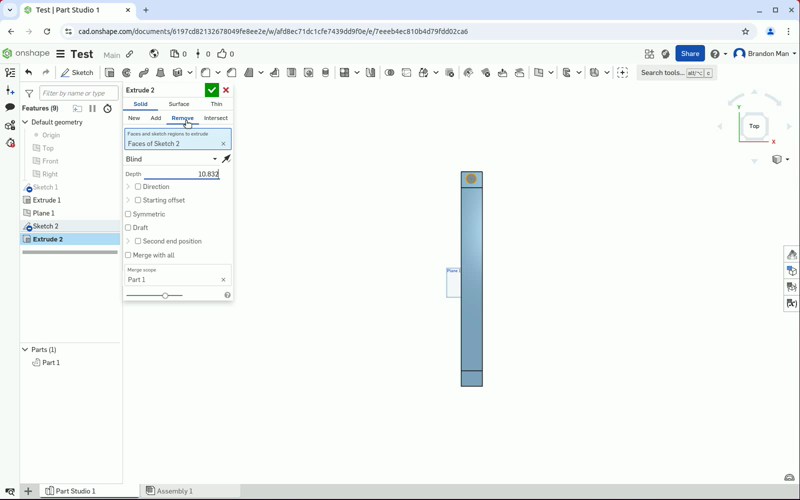
key(tab, 6)
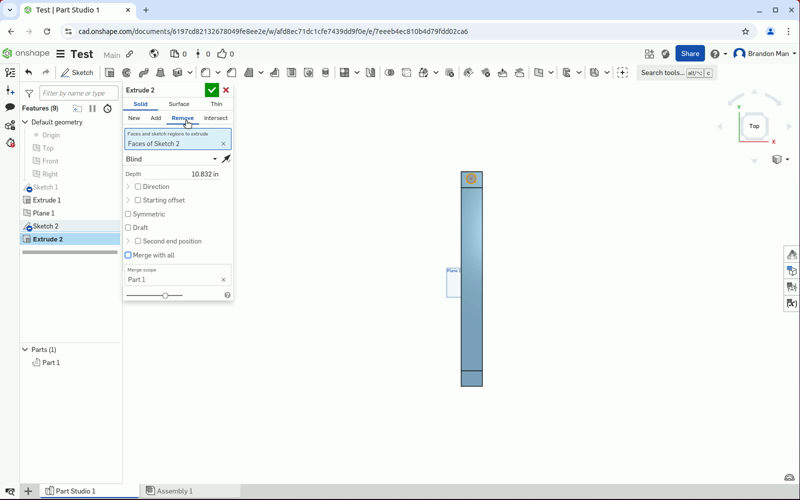
key(space)
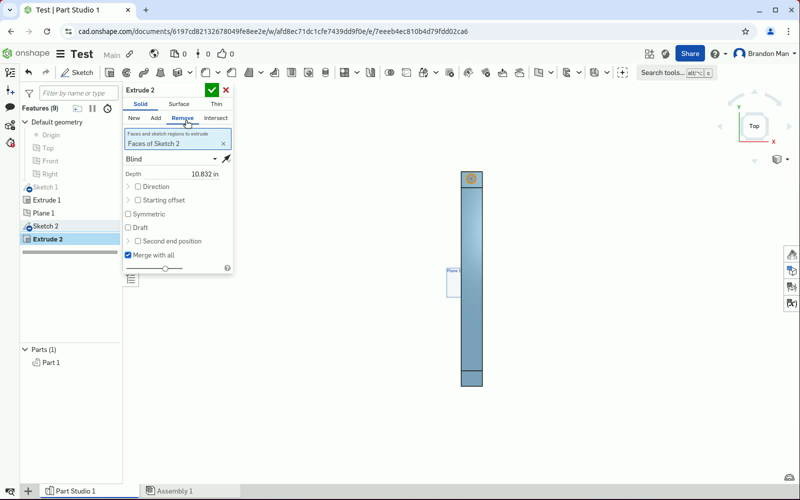
key(enter)
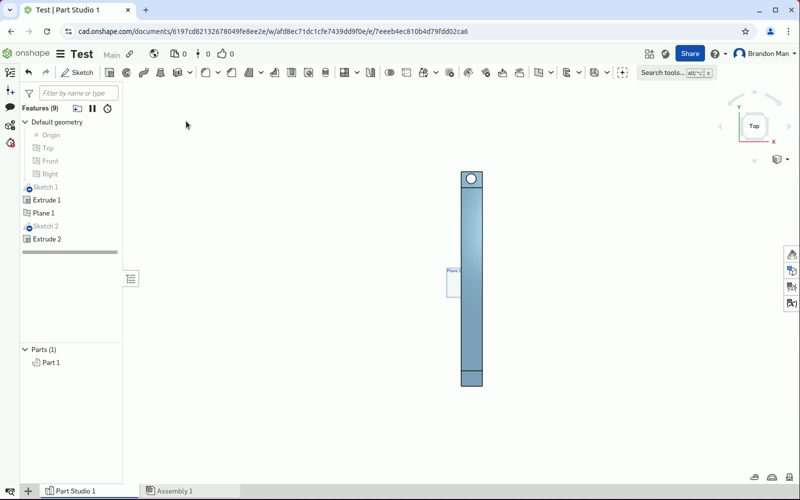
key(shift+h)
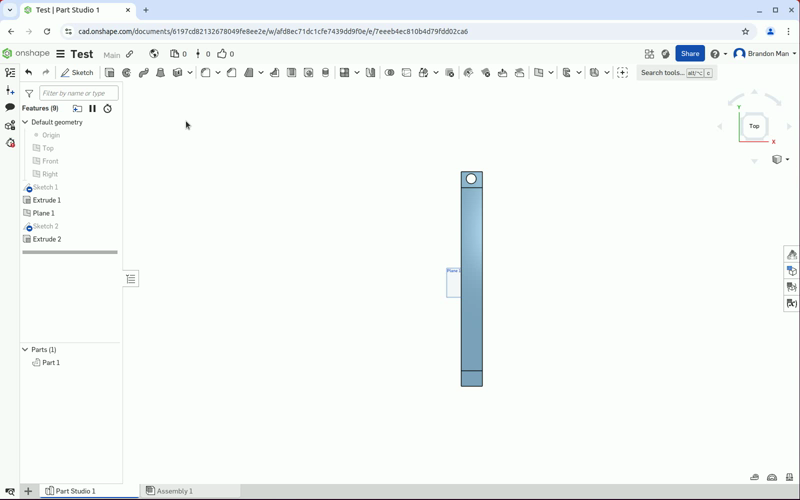
key(shift+h)
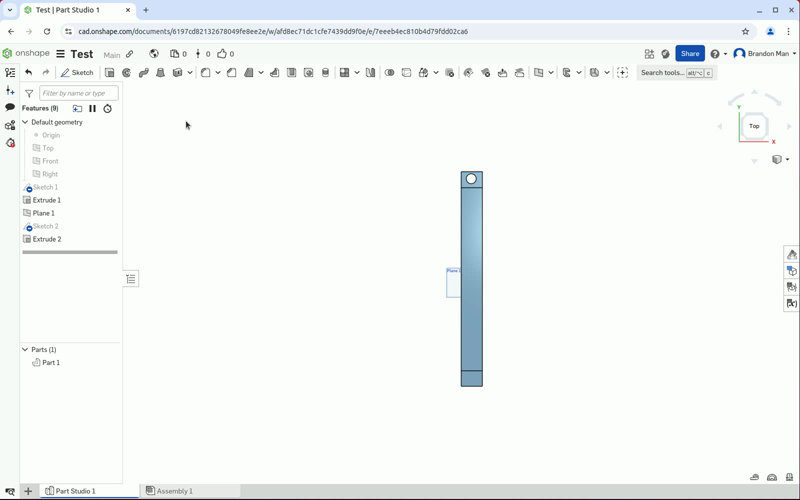
mouse_move(73, 189)
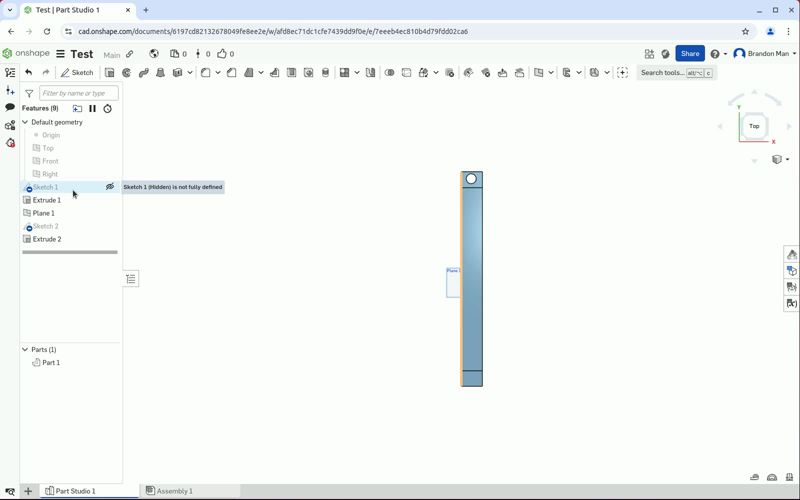
click(73, 189)
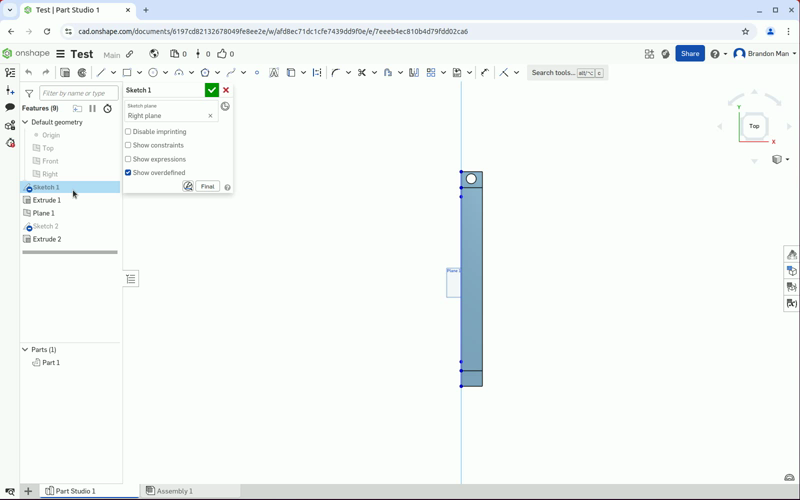
mouse_move(229, 92)
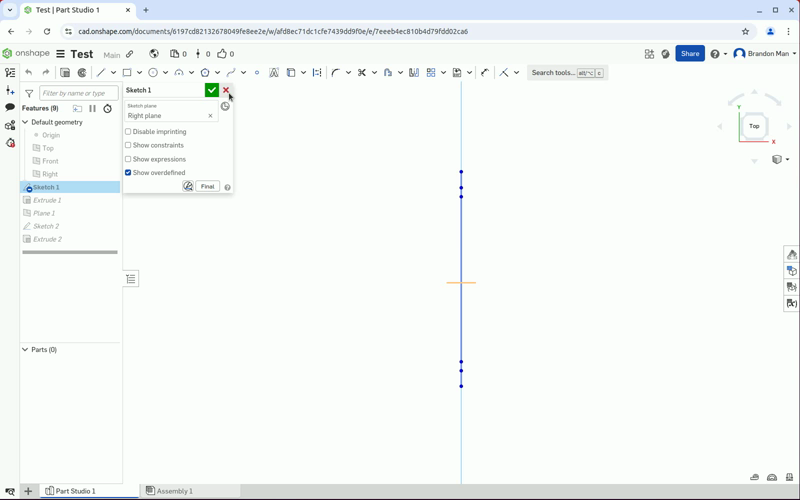
click(229, 92)
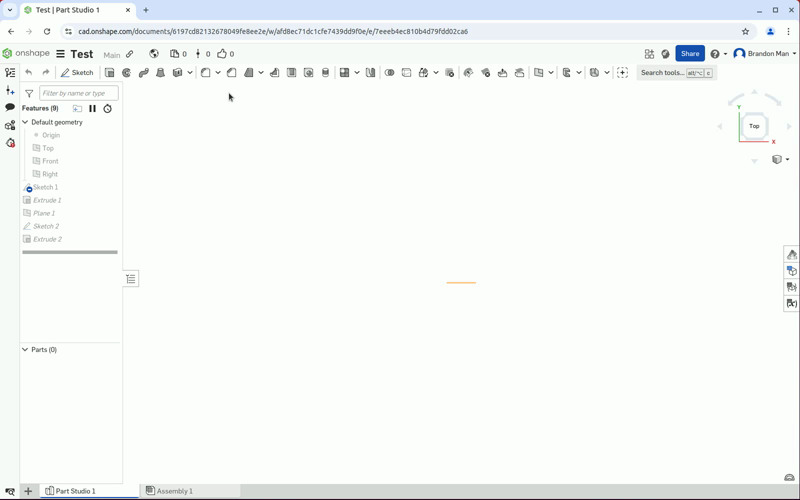
key(shift+s)
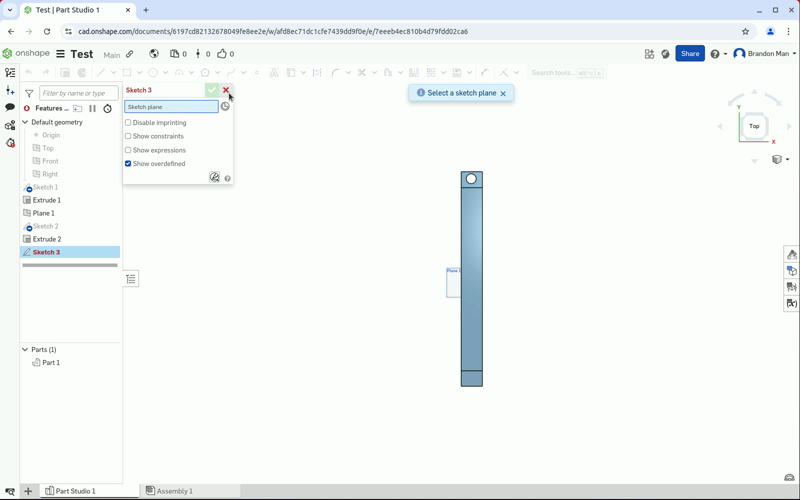
mouse_move(73, 215)
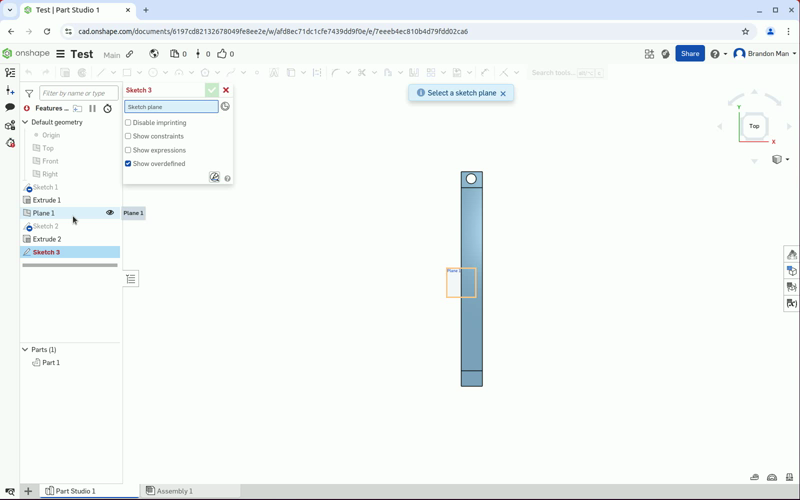
click(73, 215)
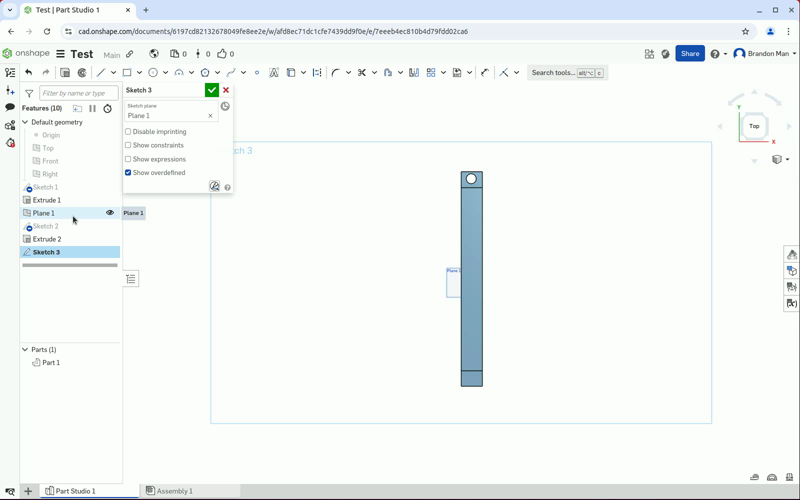
mouse_move(73, 352)
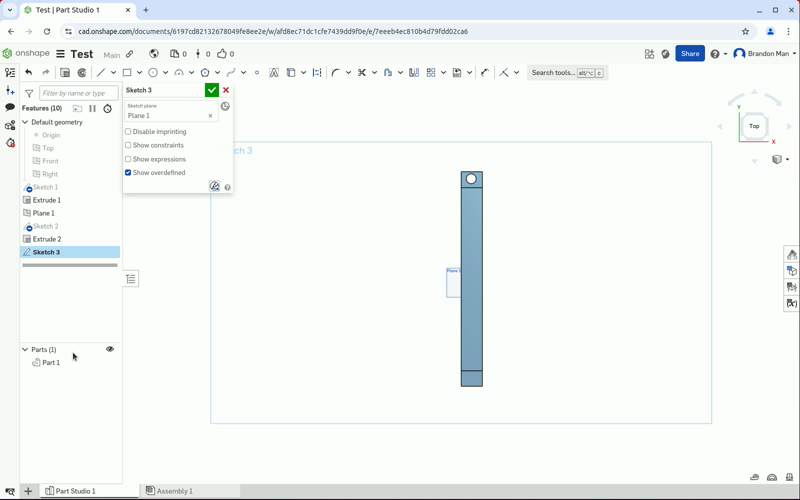
key(y)
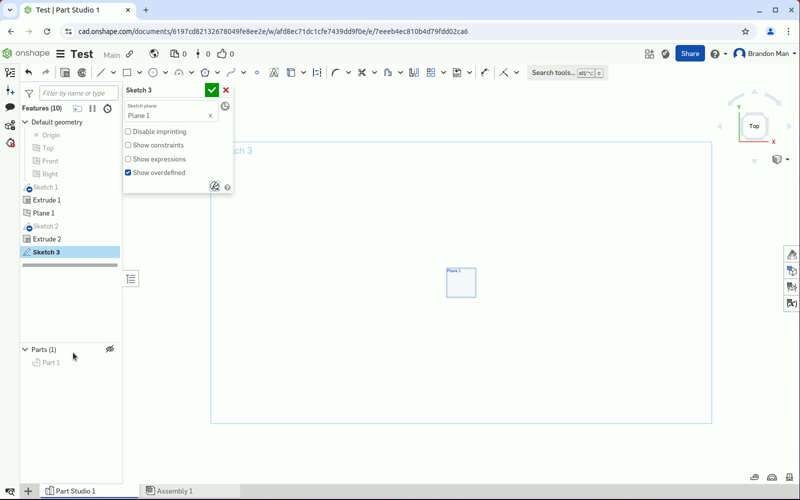
key(c)
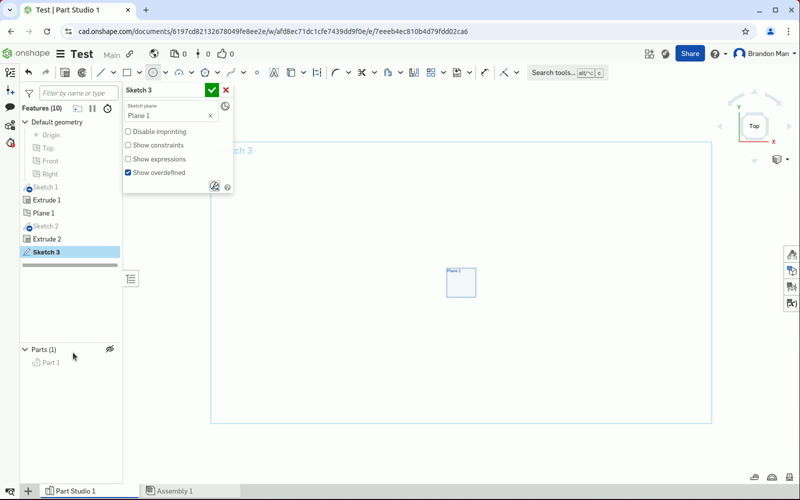
key_down(shift)
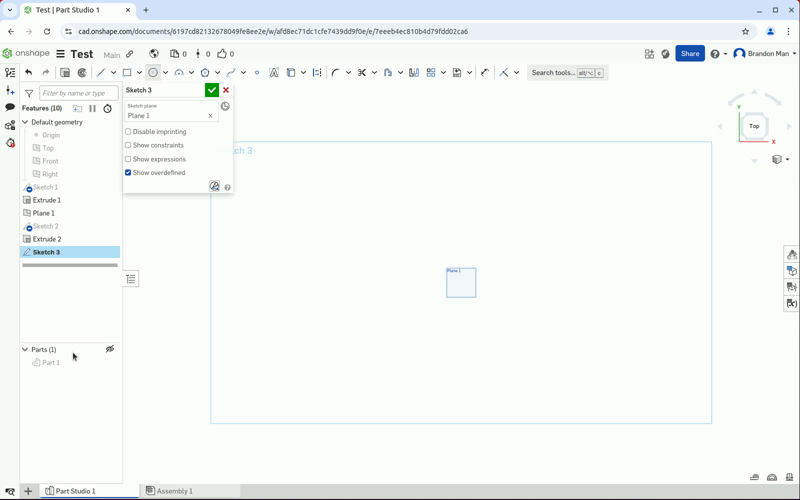
mouse_move(471, 378)
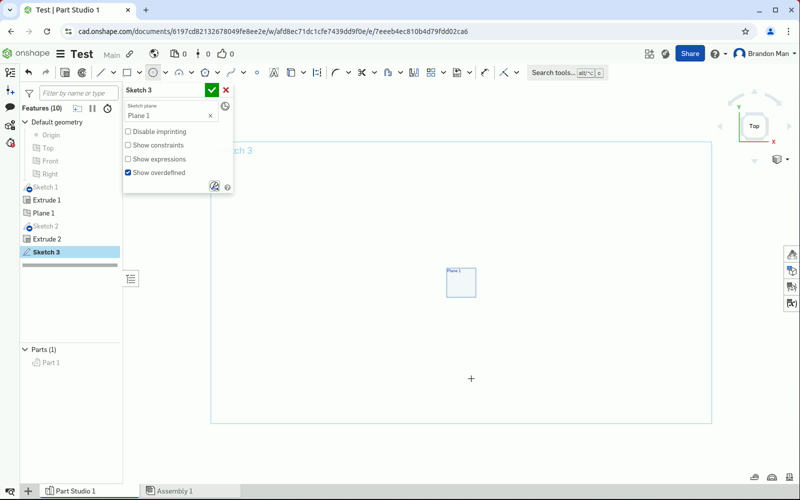
click(471, 378)
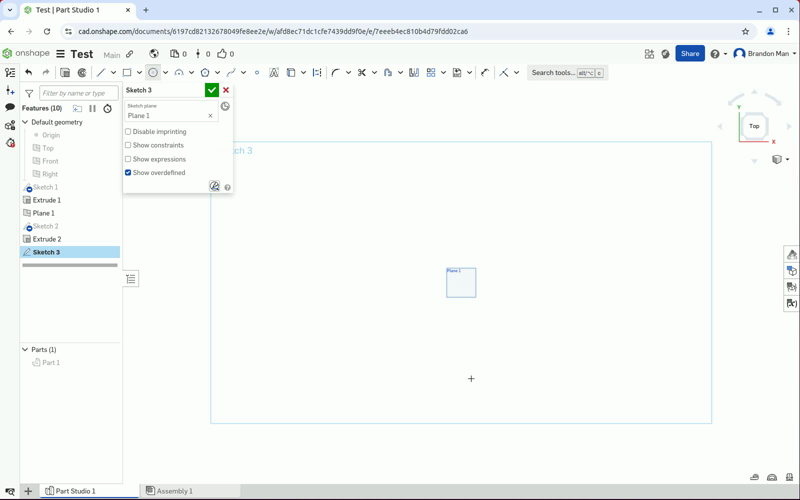
key_up(shift)
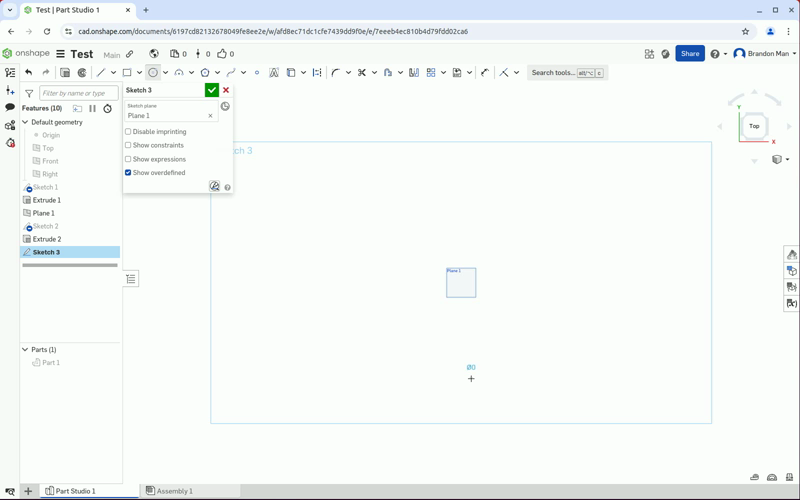
mouse_move(476, 378)
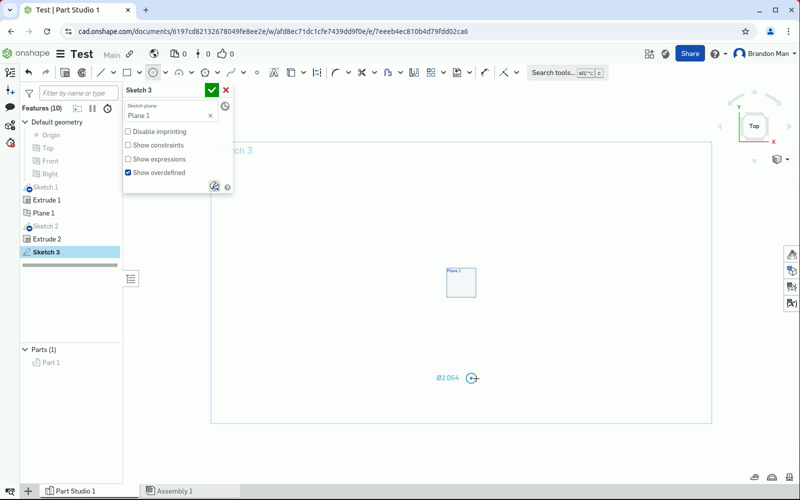
click(476, 378)
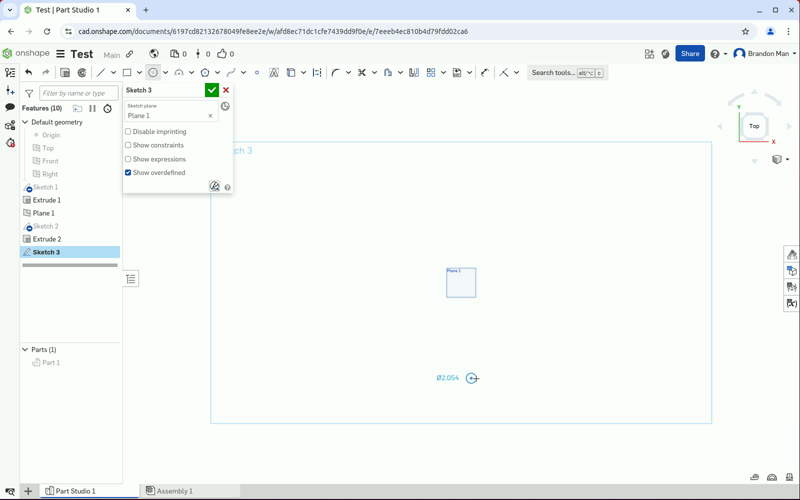
key(esc)
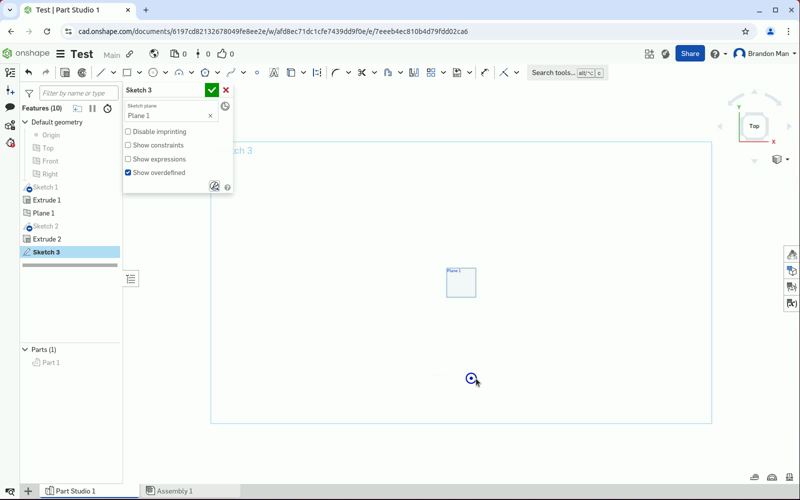
mouse_move(474, 379)
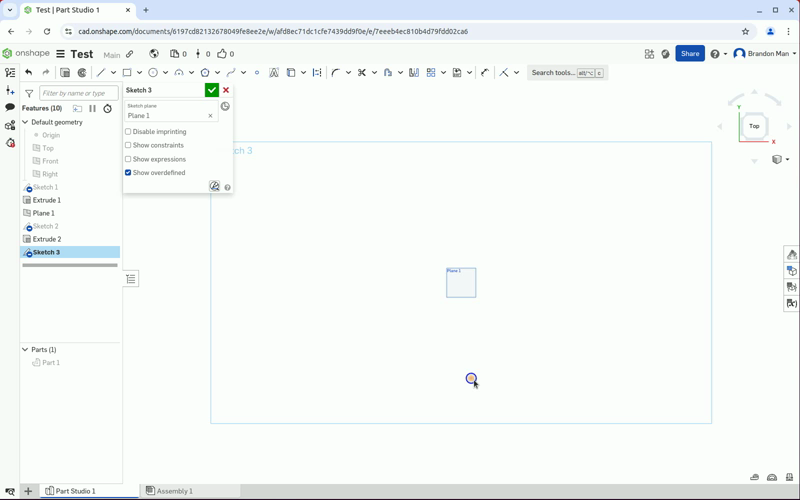
scroll(6)
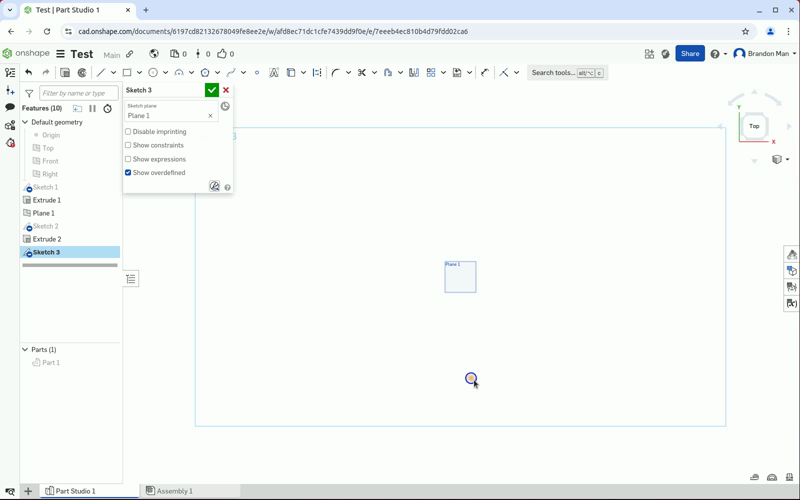
scroll(6)
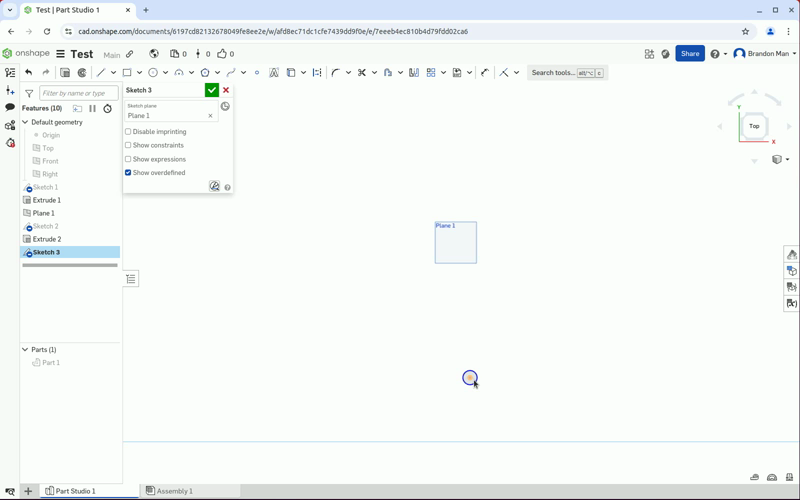
scroll(6)
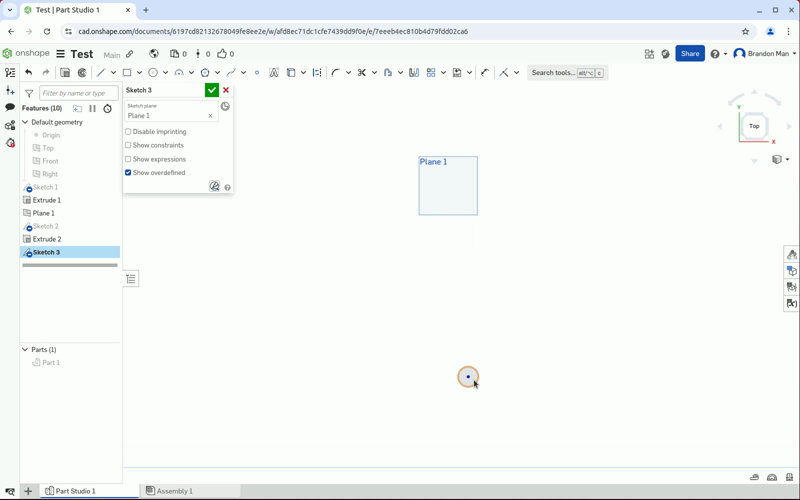
scroll(6)
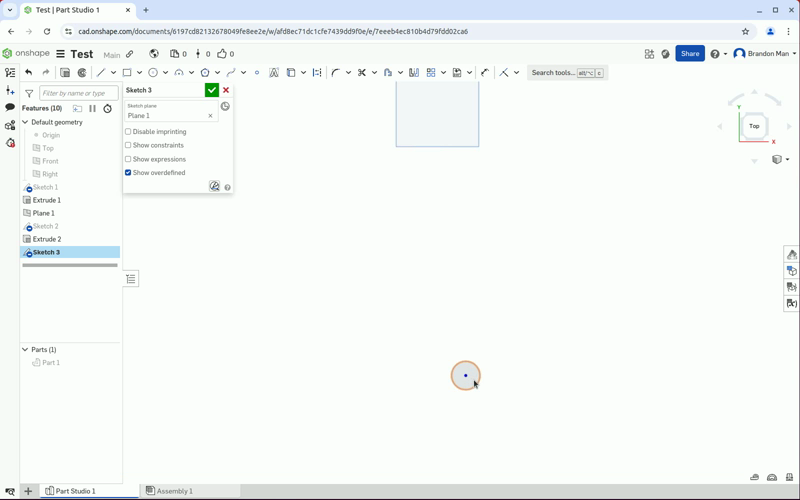
scroll(6)
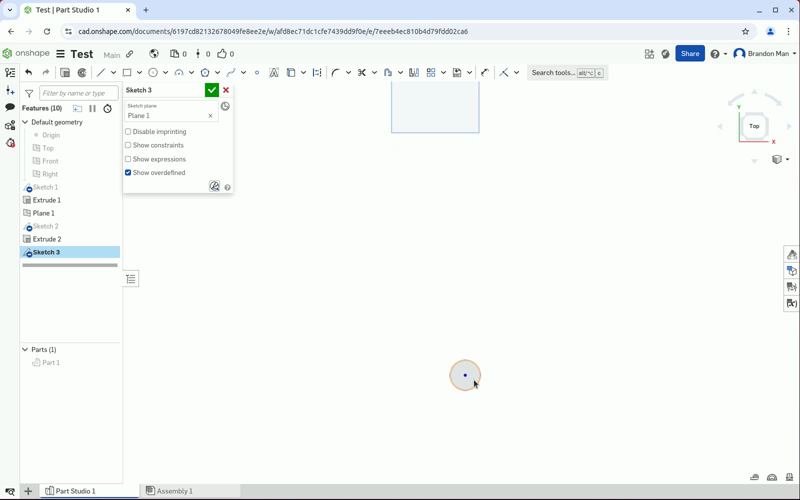
scroll(6)
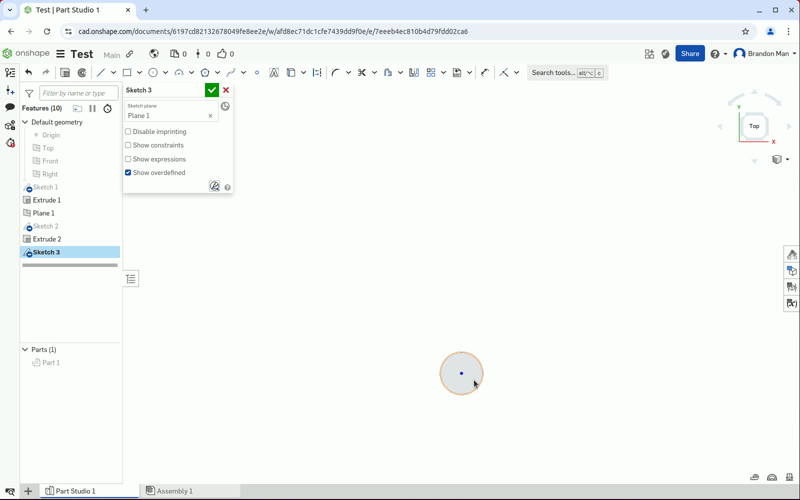
scroll(6)
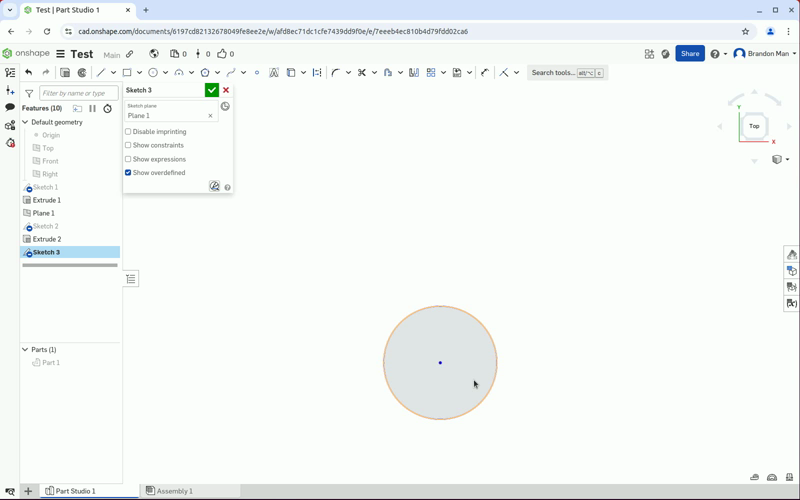
click(474, 379)
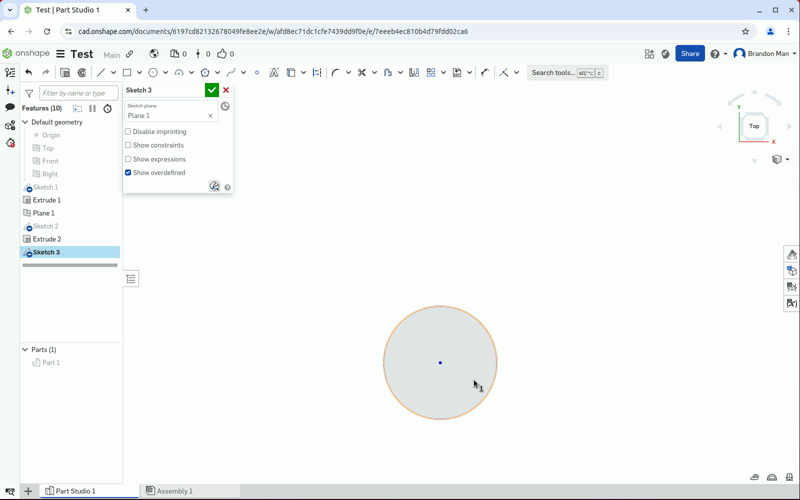
scroll(-6)
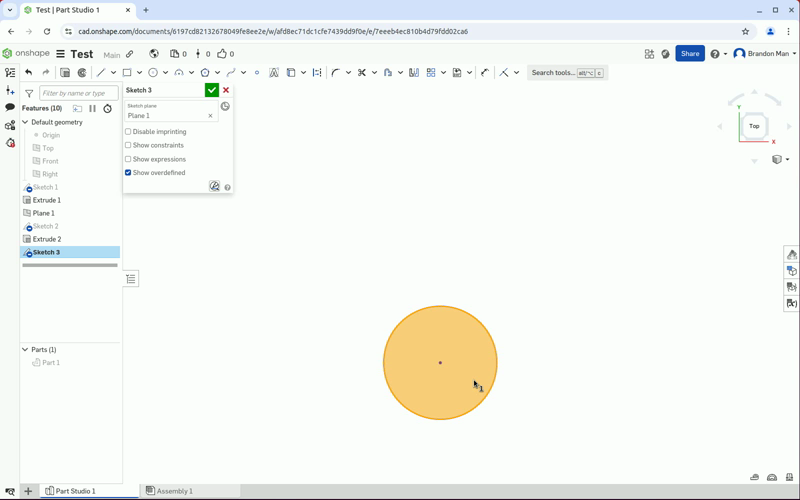
scroll(-6)
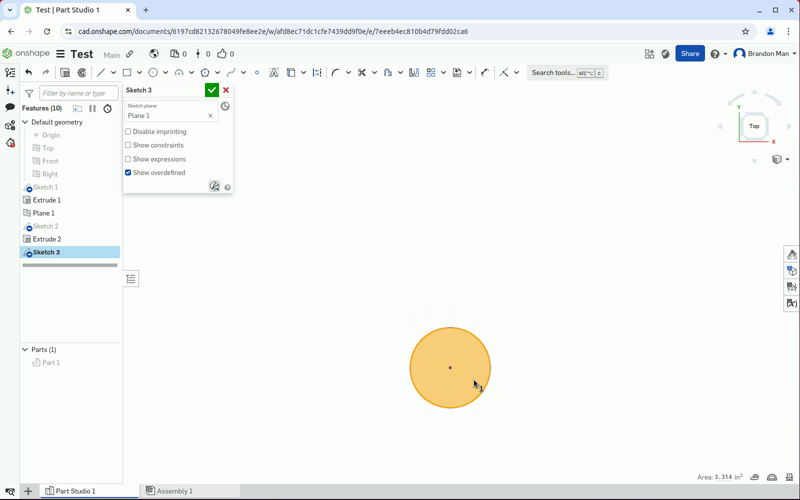
scroll(-6)
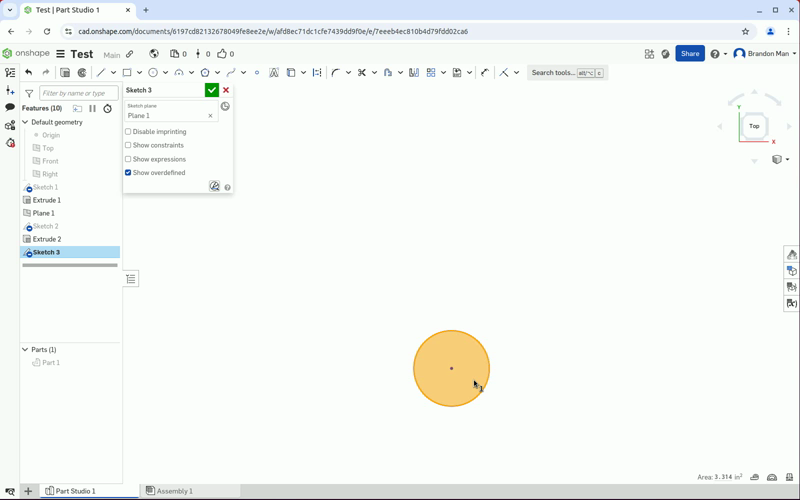
scroll(-6)
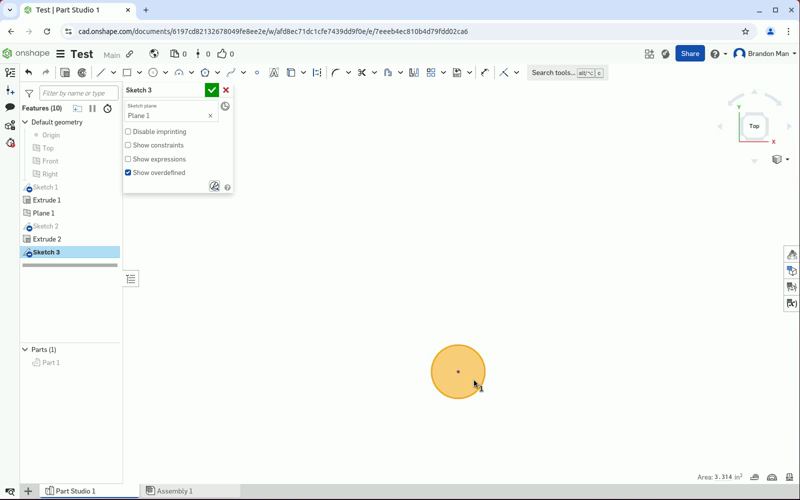
scroll(-6)
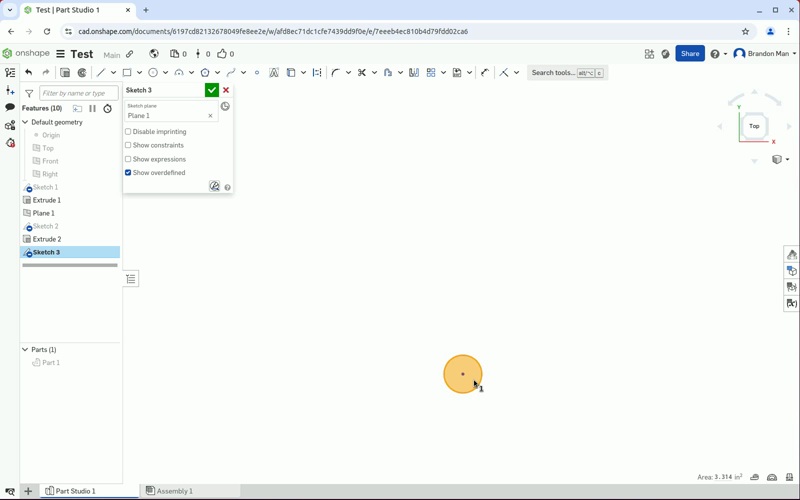
scroll(-6)
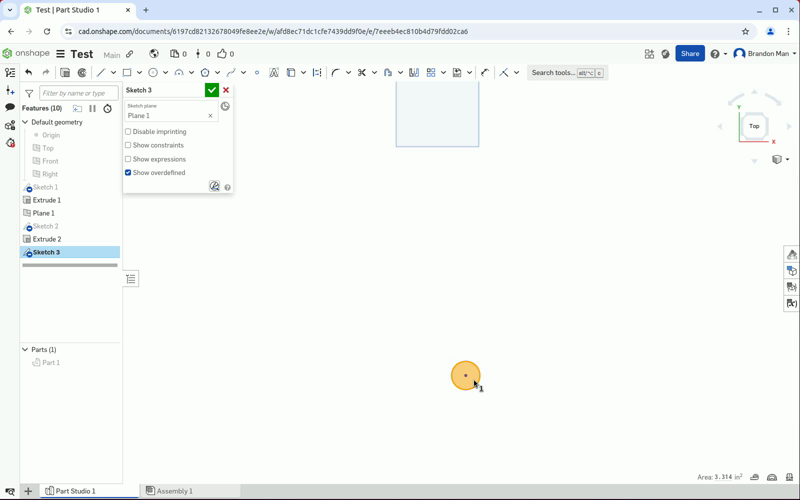
scroll(-6)
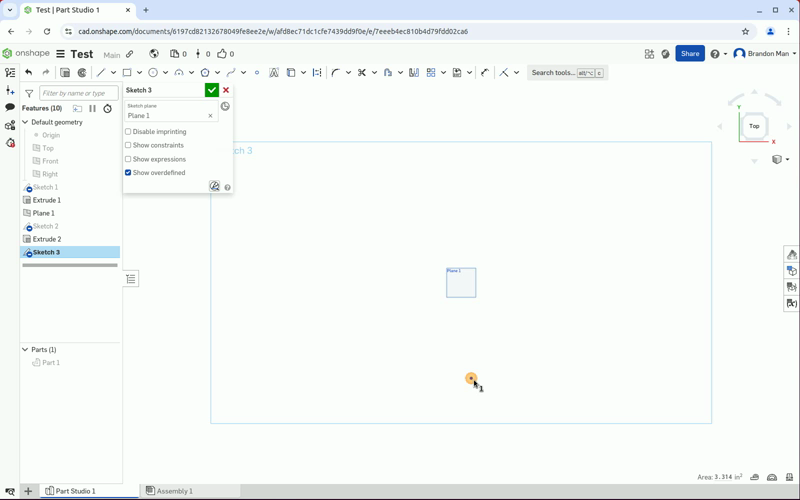
mouse_move(73, 352)
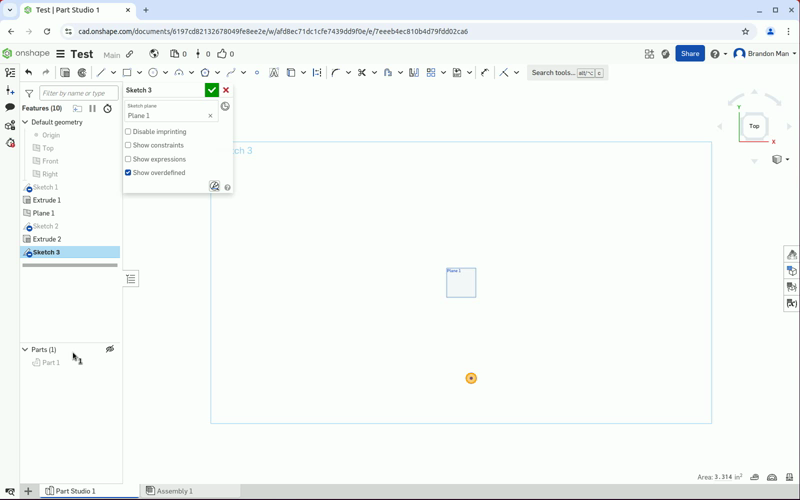
key(shift+y)
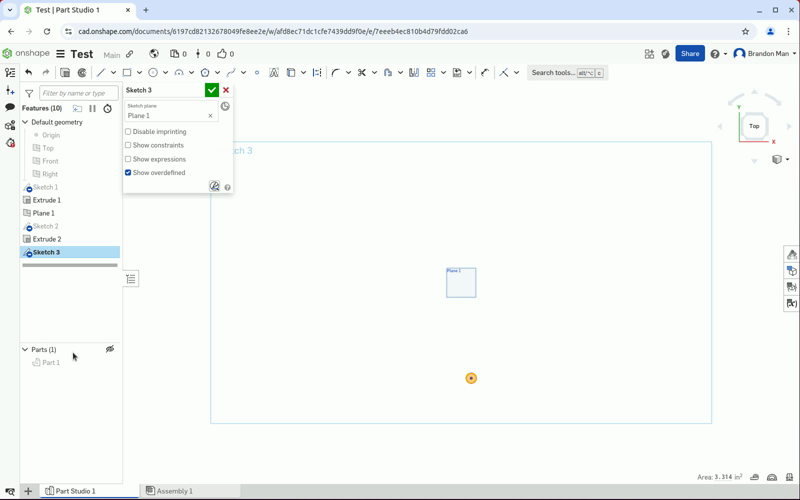
key(shift+e)
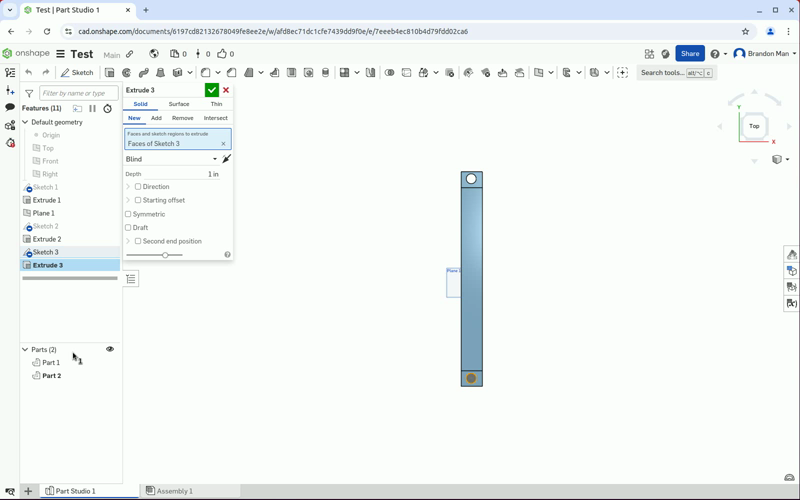
mouse_move(143, 106)
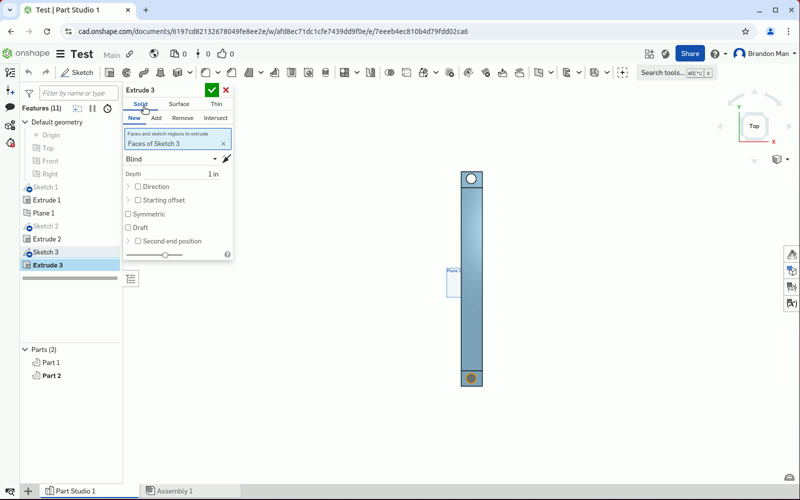
click(143, 106)
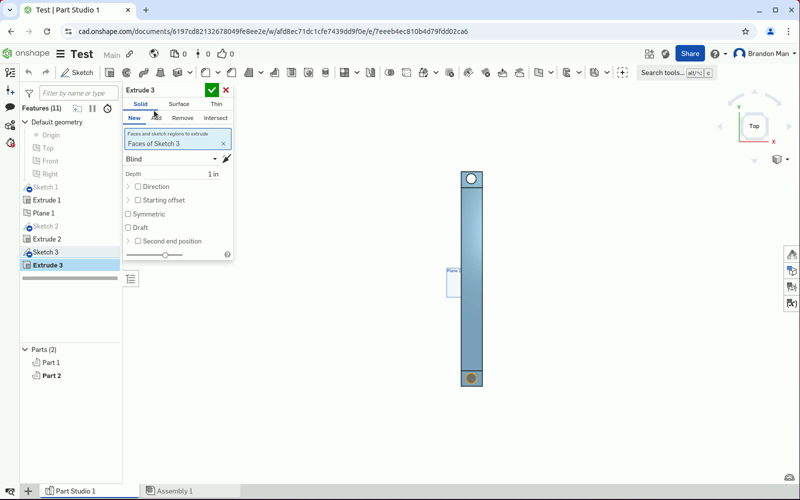
mouse_move(186, 120)
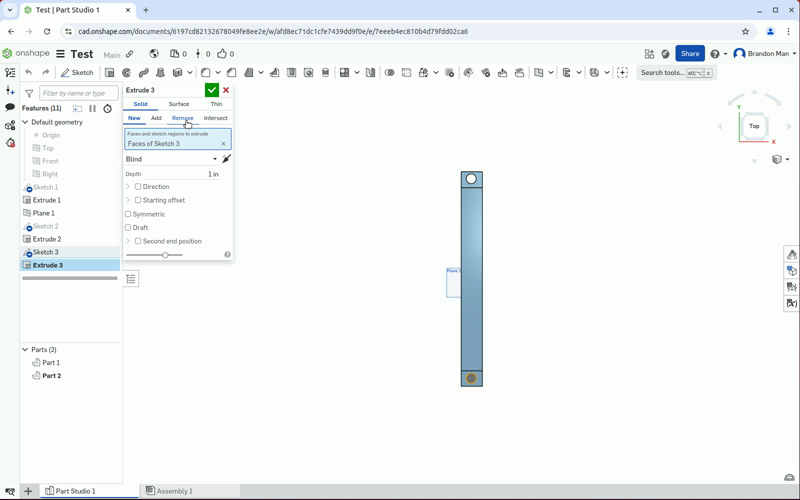
click(186, 120)
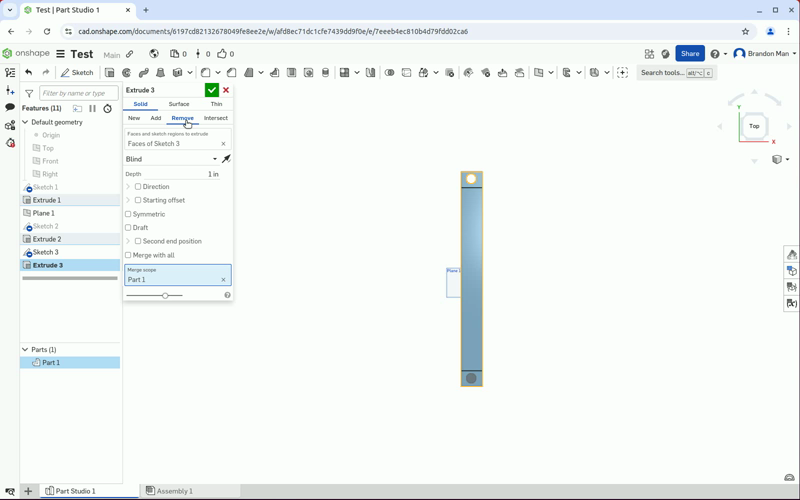
key(tab, 4)
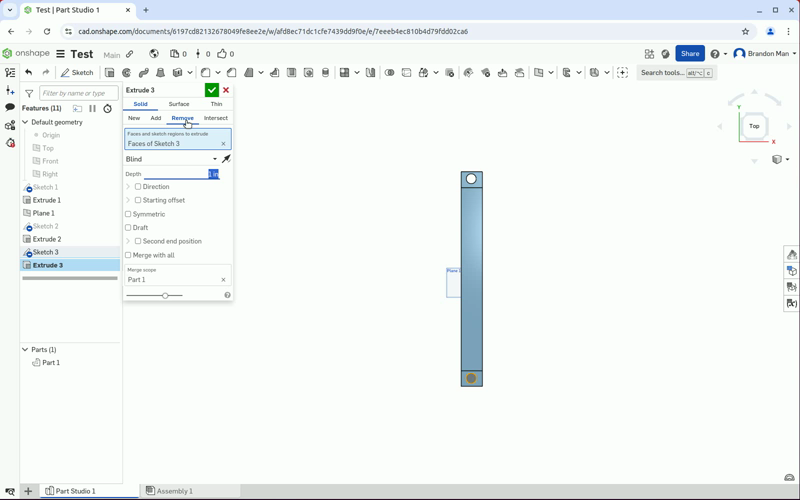
text(10.832)
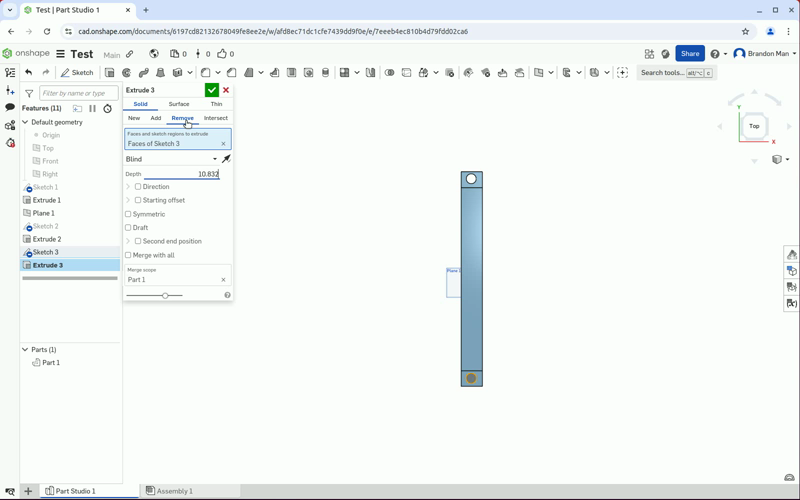
key(tab, 6)
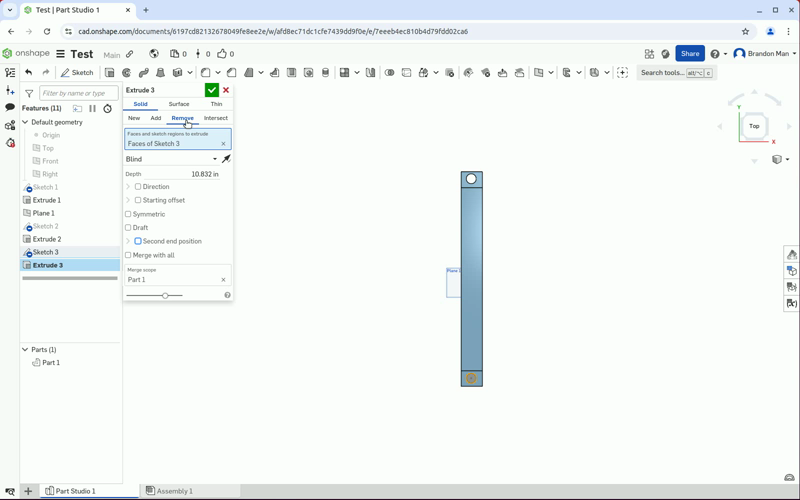
key(space)
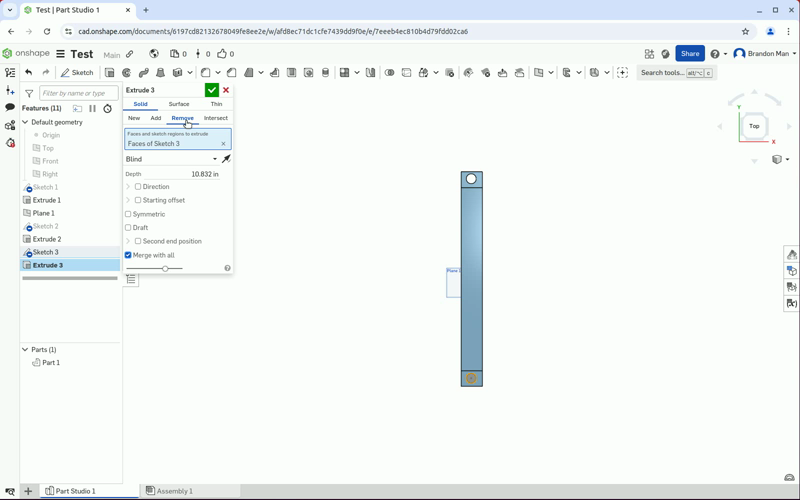
key(enter)
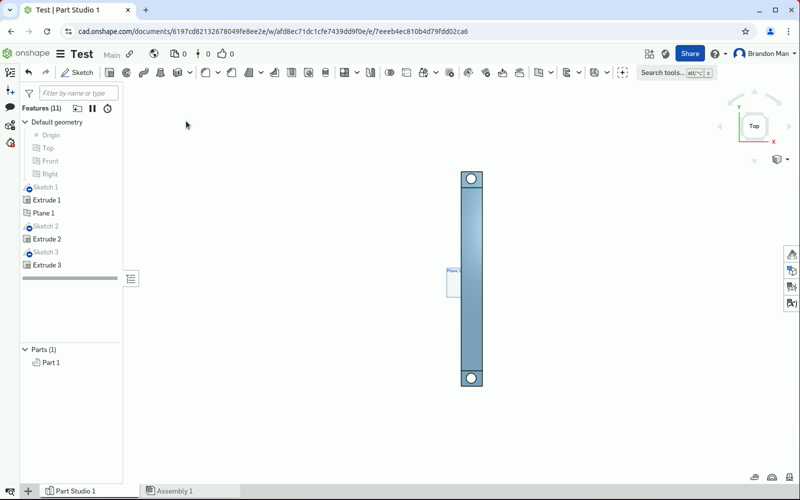
key(shift+h)
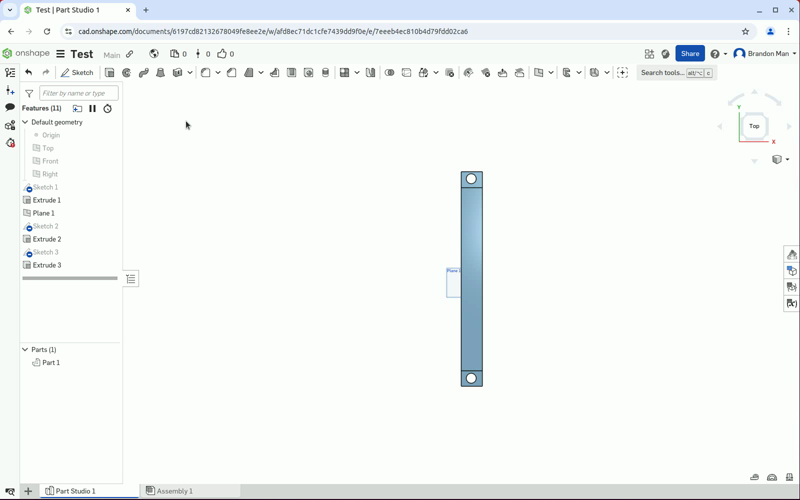
key(shift+h)
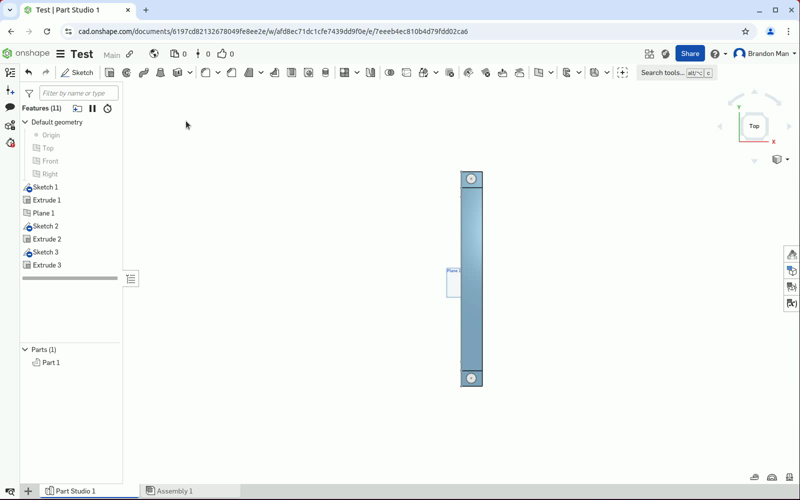
key(shift+7)
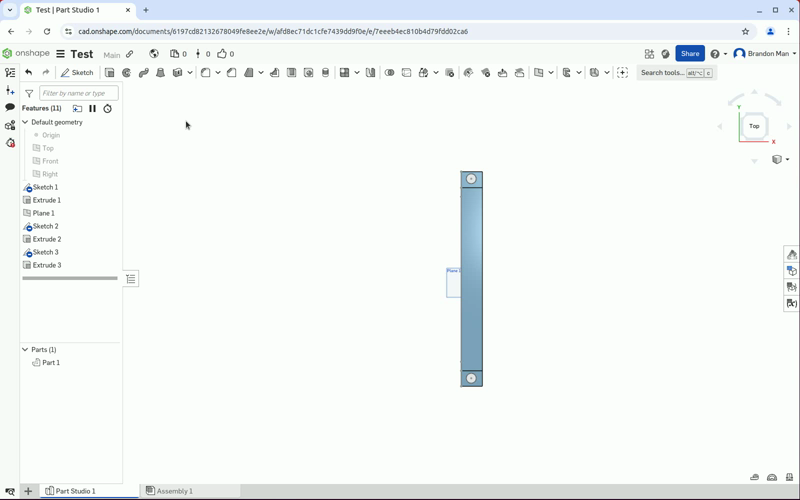
key(up, 3)
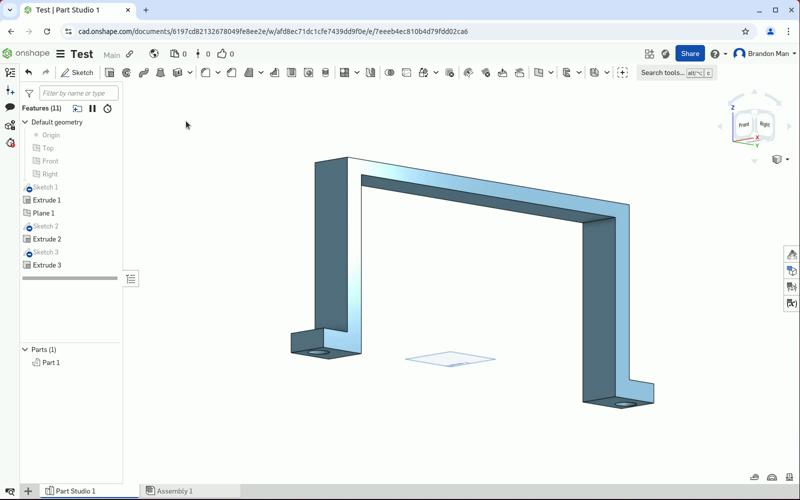
key(left, 3)
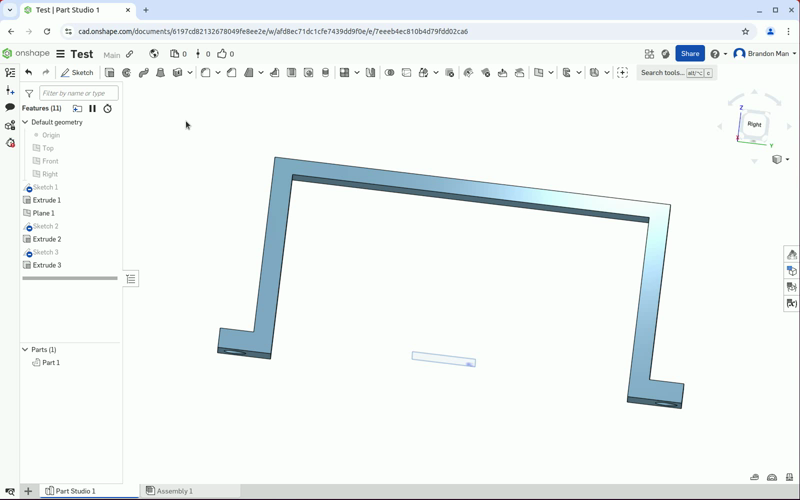
key(right, 3)
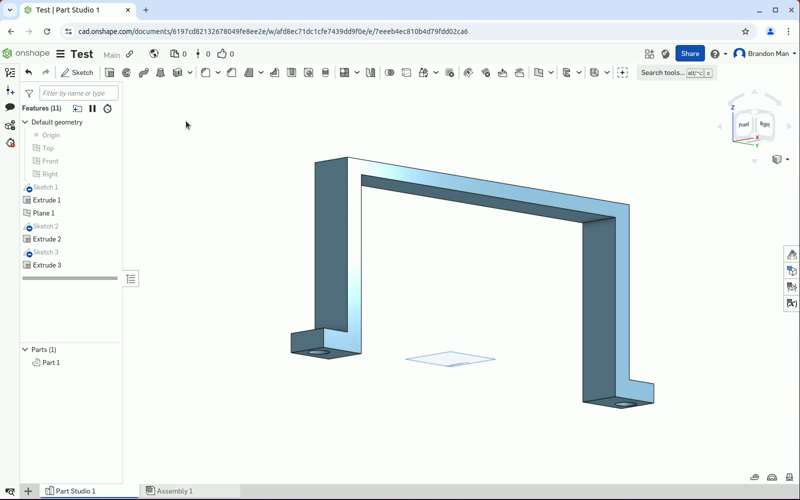
key(down, 3)
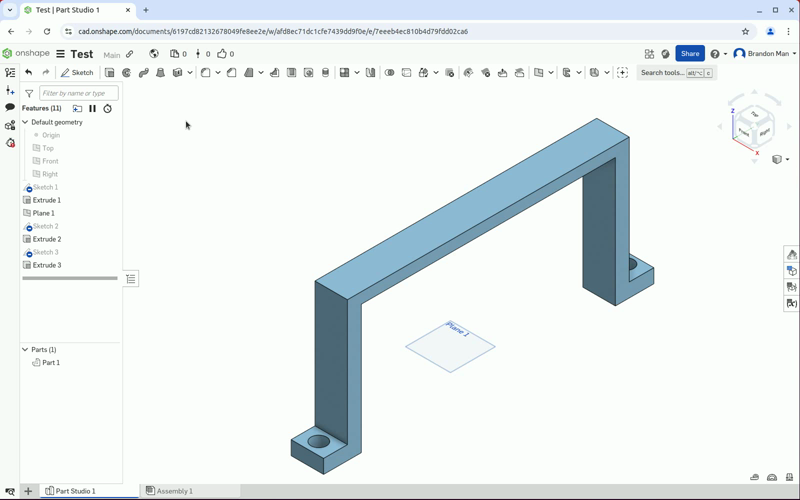
mouse_move(73, 189)
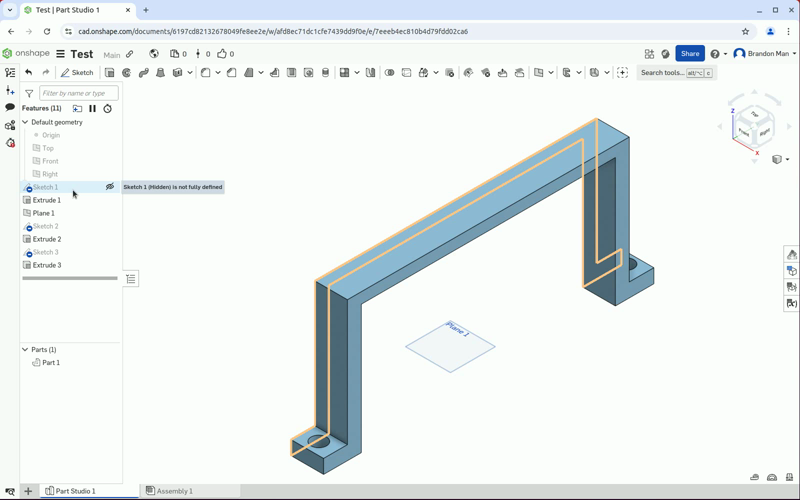
click(73, 189)